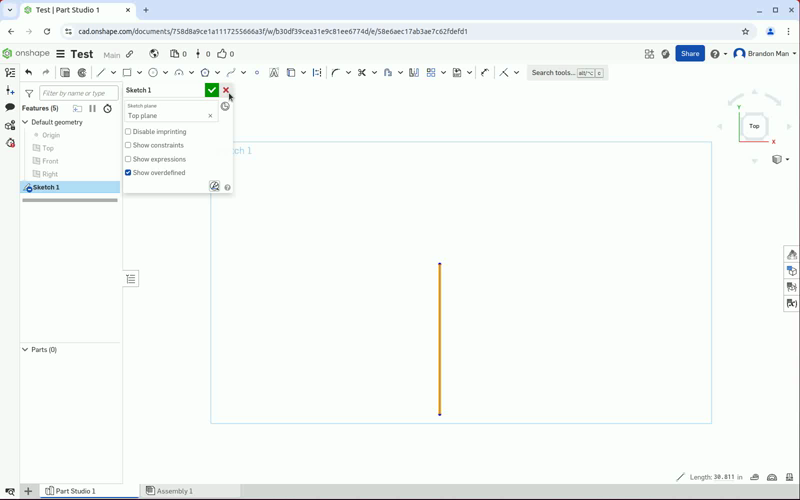
key(shift+h)
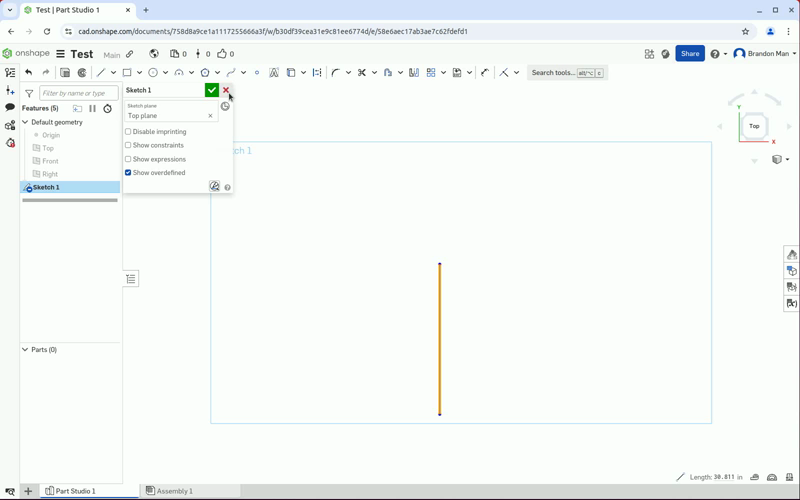
key(shift+s)
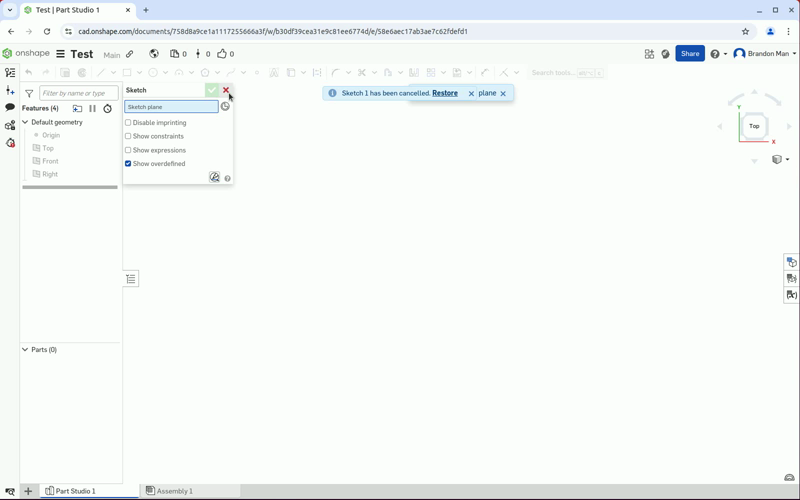
mouse_move(73, 150)
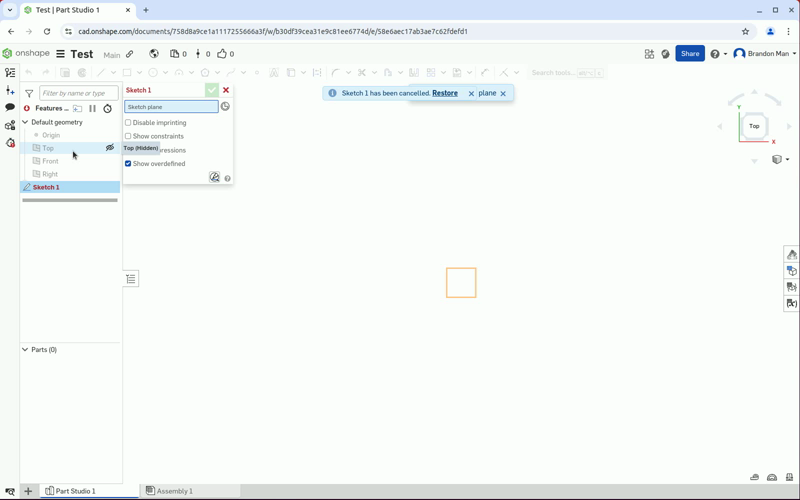
click(73, 150)
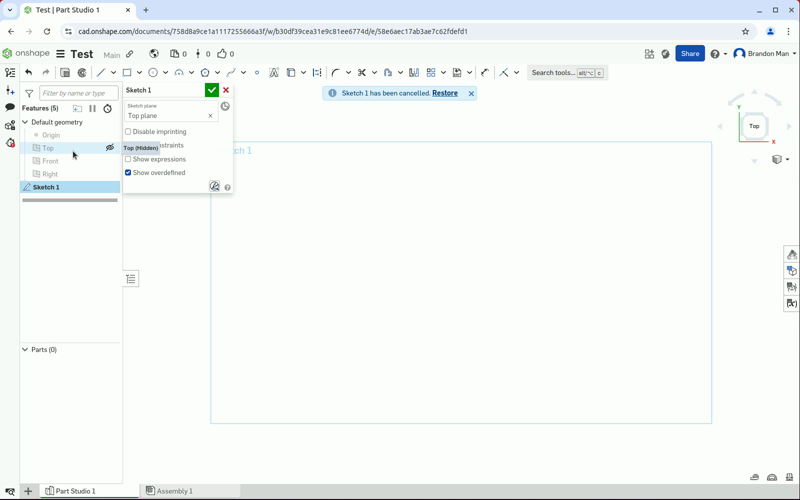
mouse_move(73, 352)
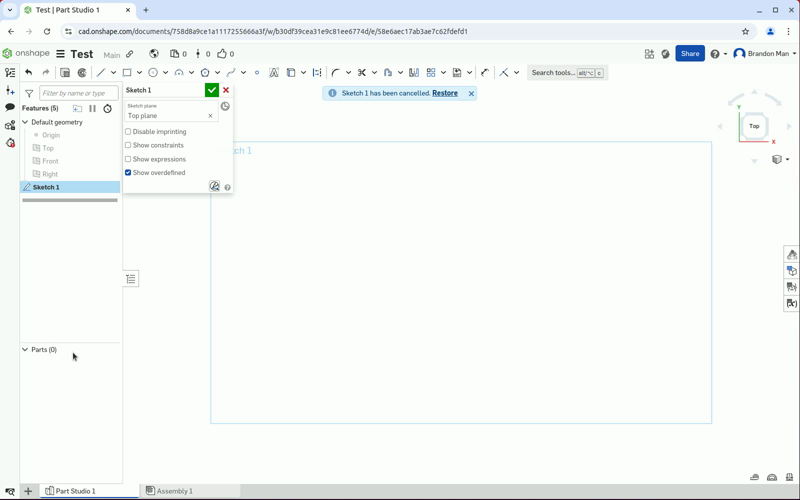
key(y)
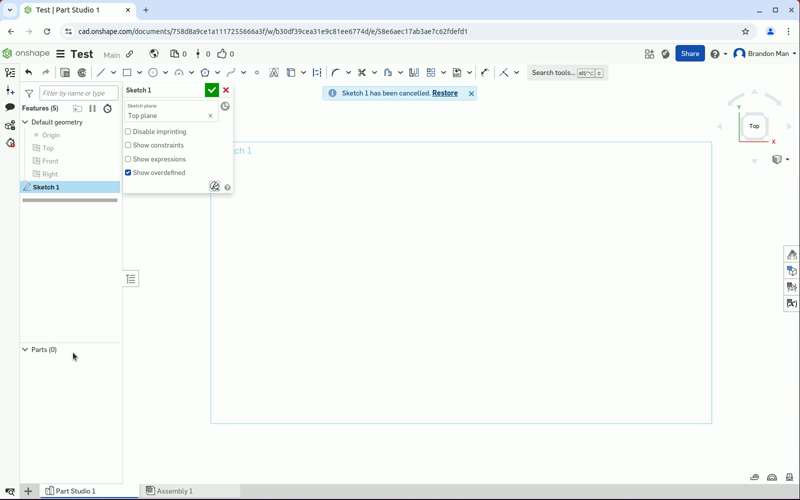
key(c)
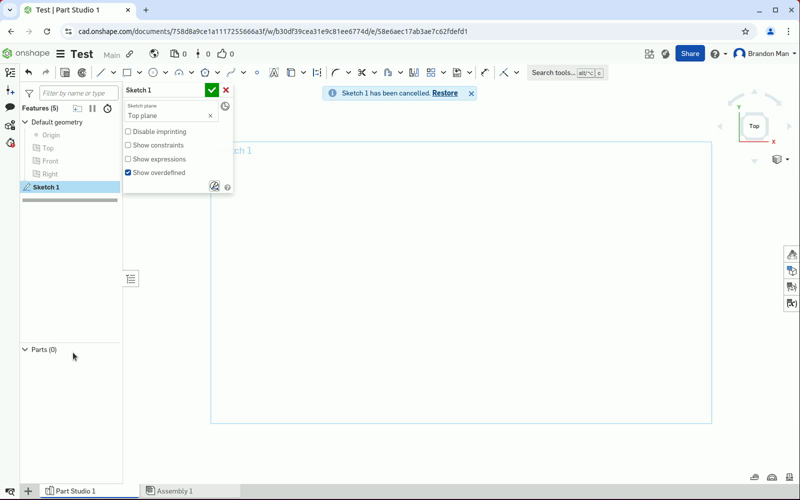
key_down(shift)
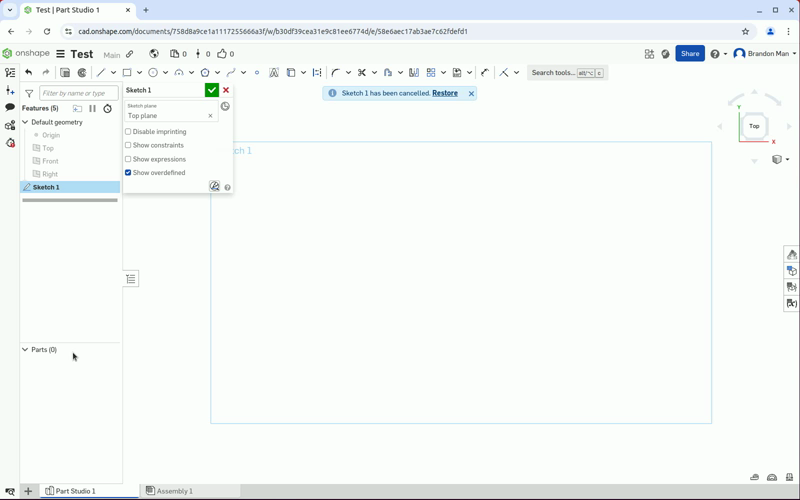
mouse_move(461, 282)
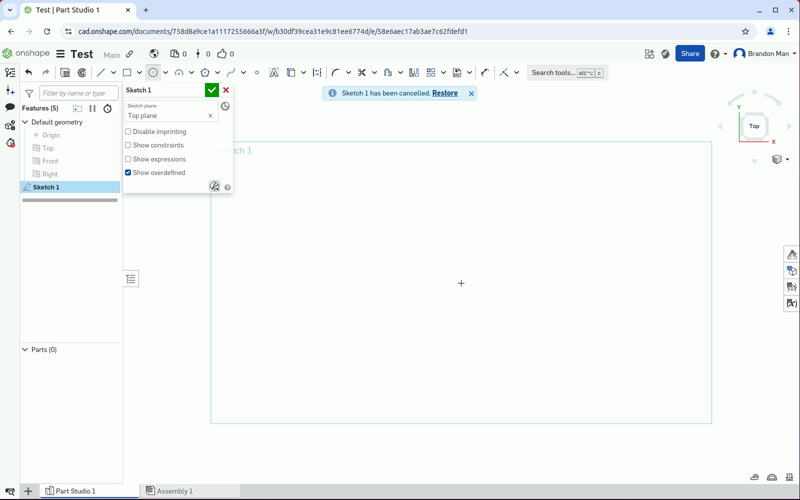
click(461, 282)
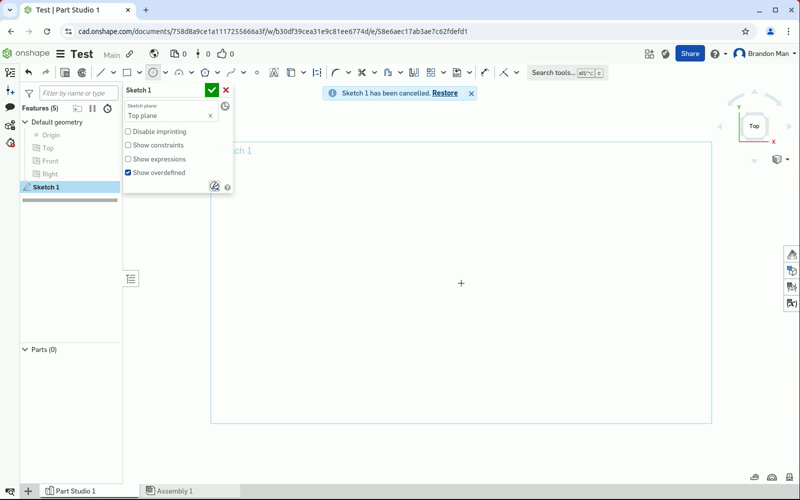
key_up(shift)
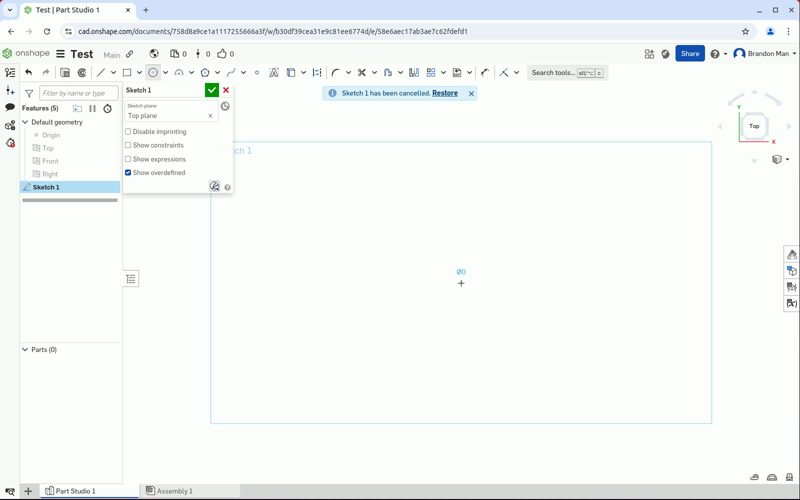
mouse_move(473, 282)
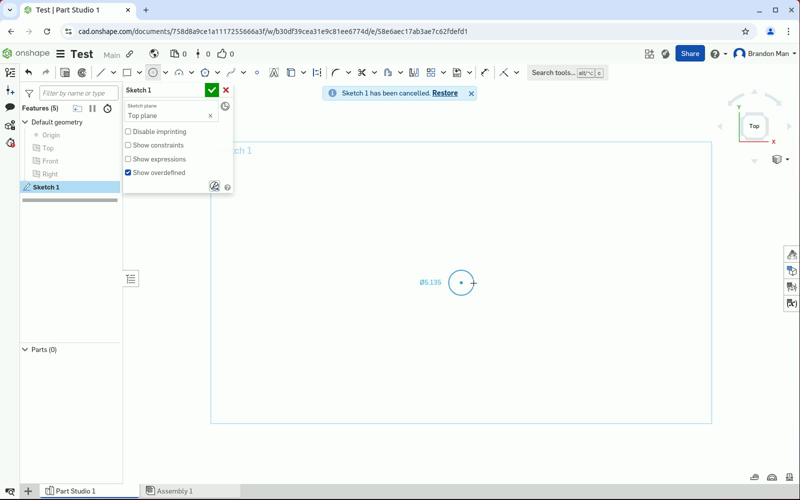
click(473, 282)
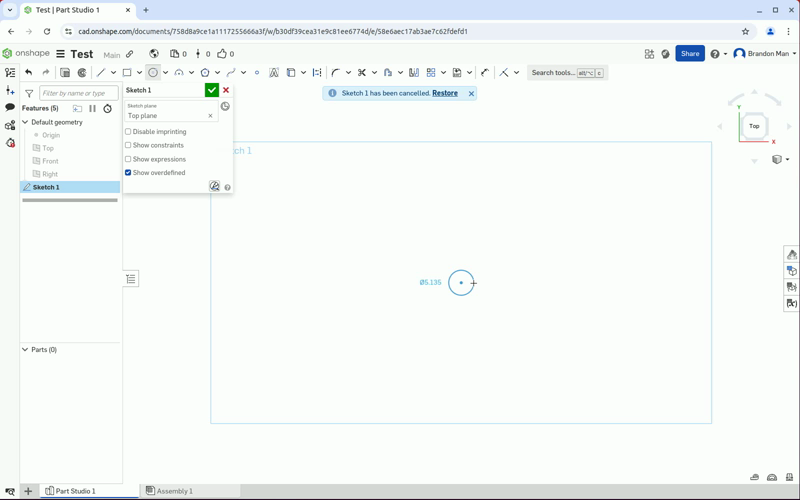
key(esc)
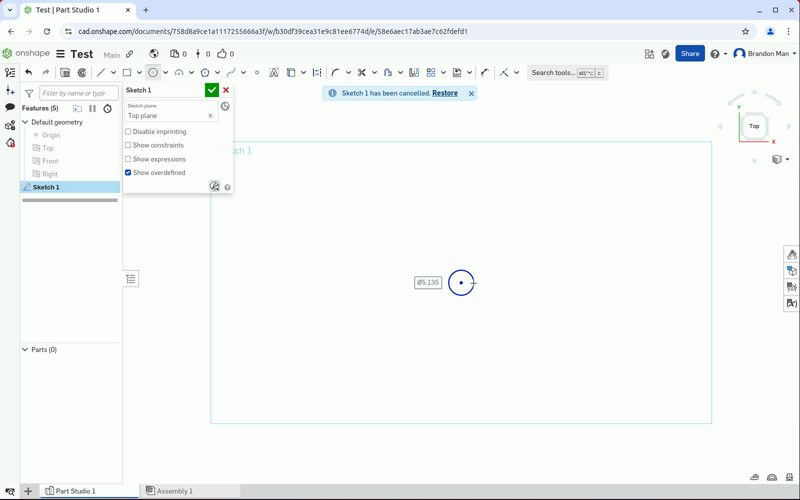
key(c)
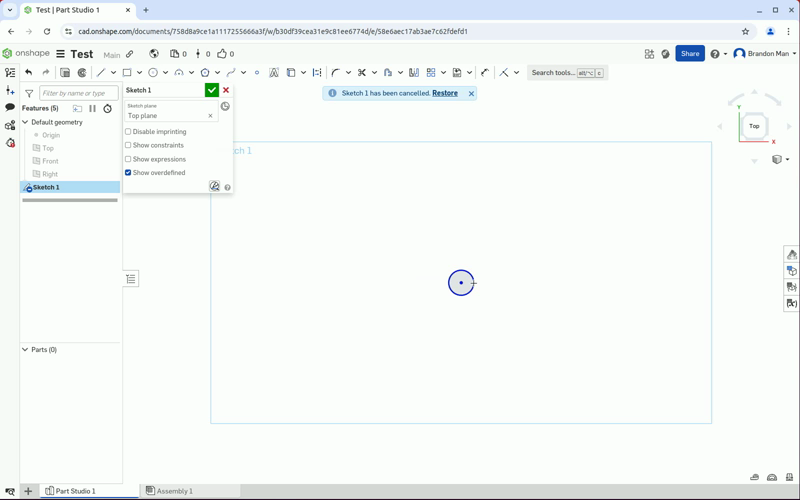
key_down(shift)
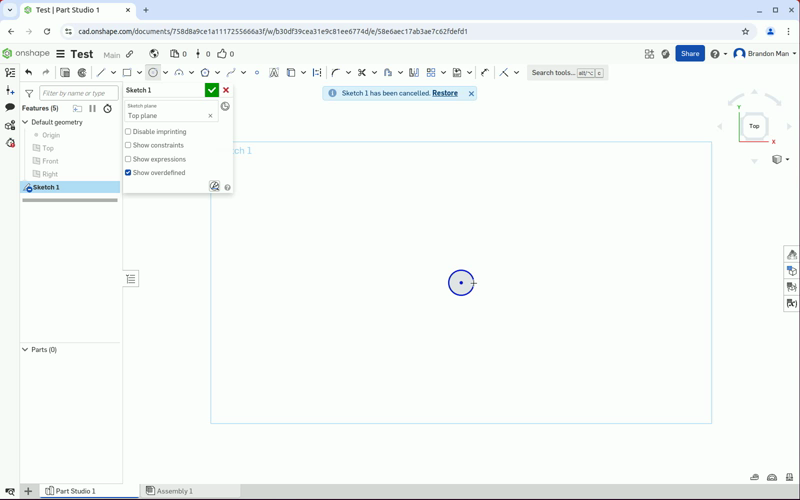
mouse_move(461, 282)
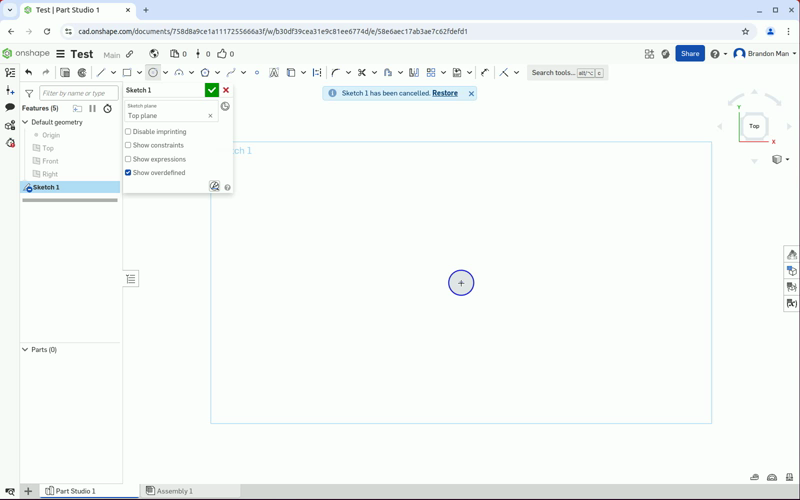
click(461, 282)
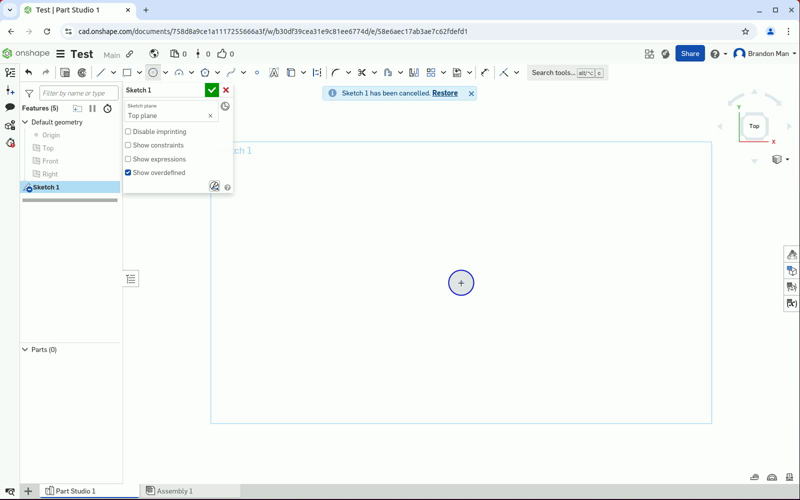
key_up(shift)
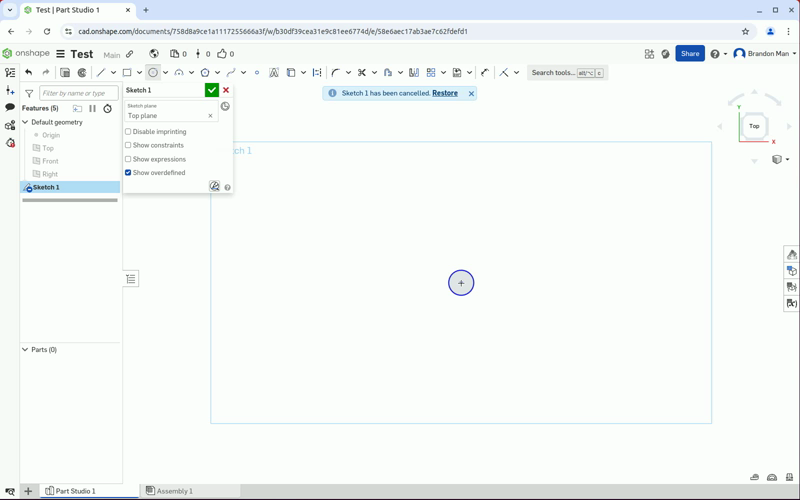
mouse_move(467, 282)
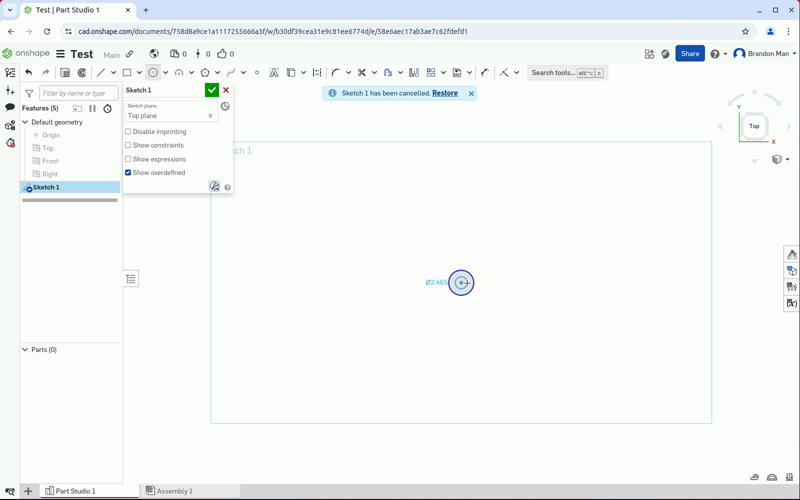
click(467, 282)
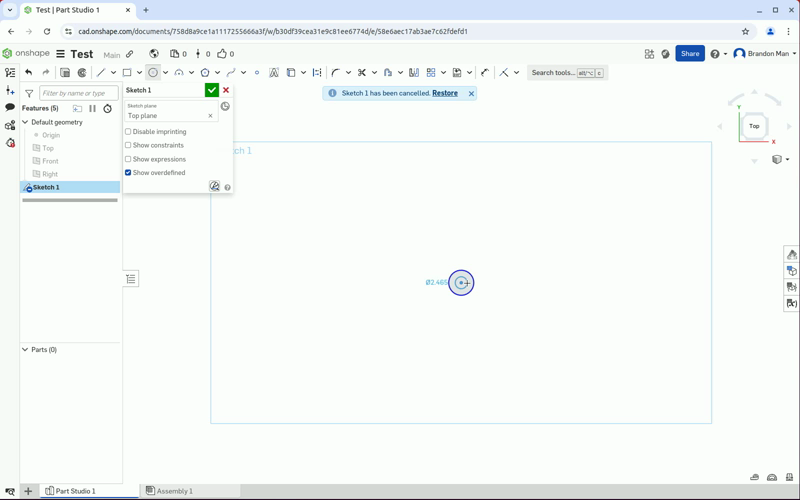
key(esc)
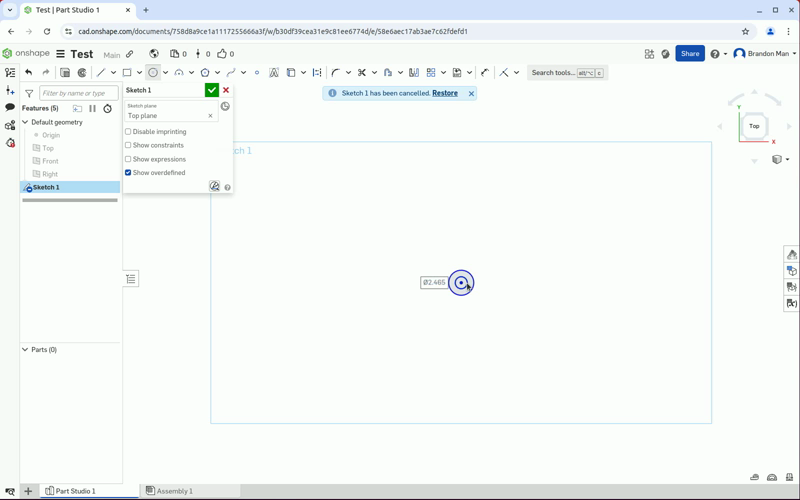
mouse_move(465, 274)
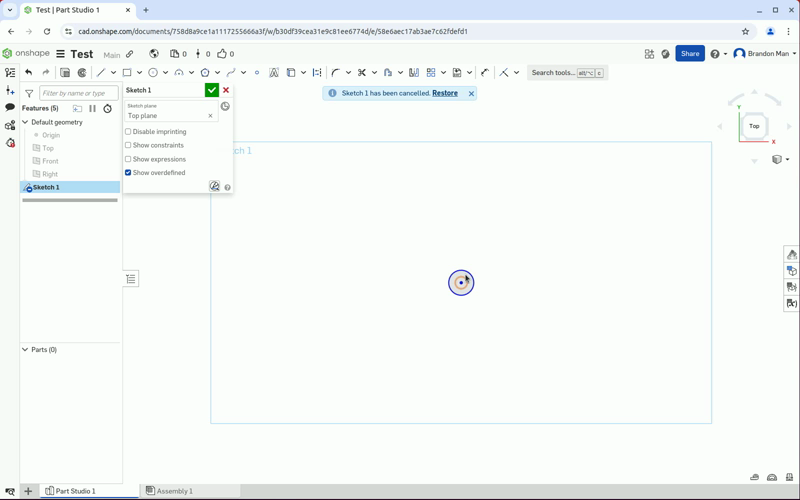
scroll(6)
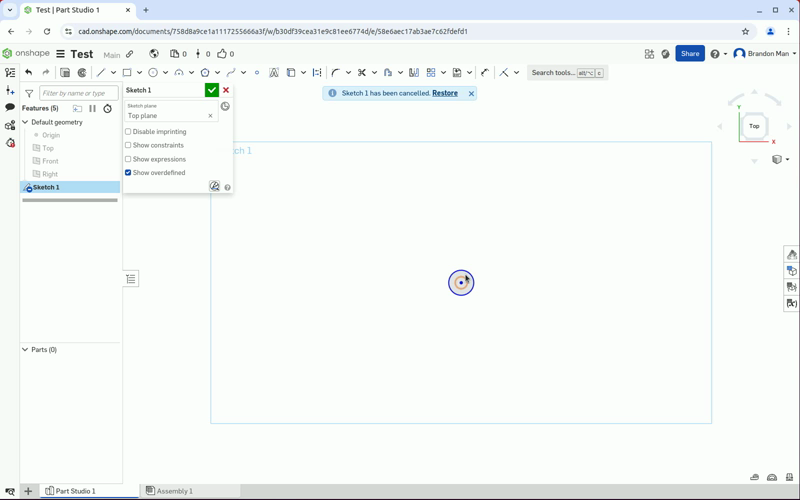
scroll(6)
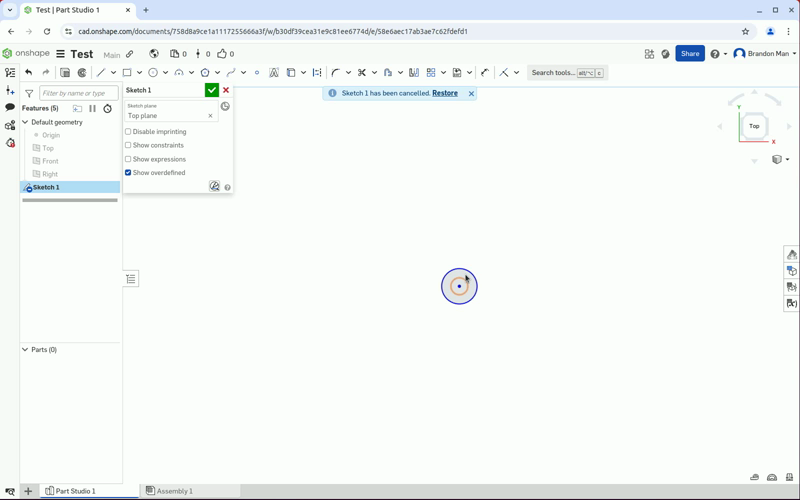
scroll(6)
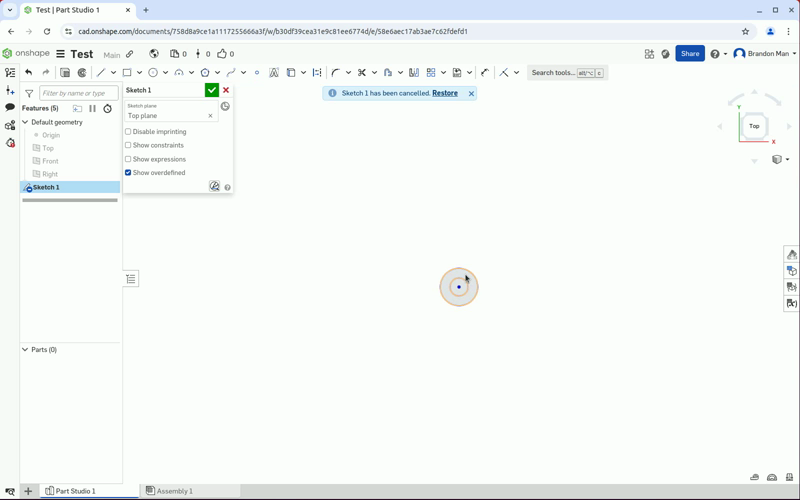
scroll(6)
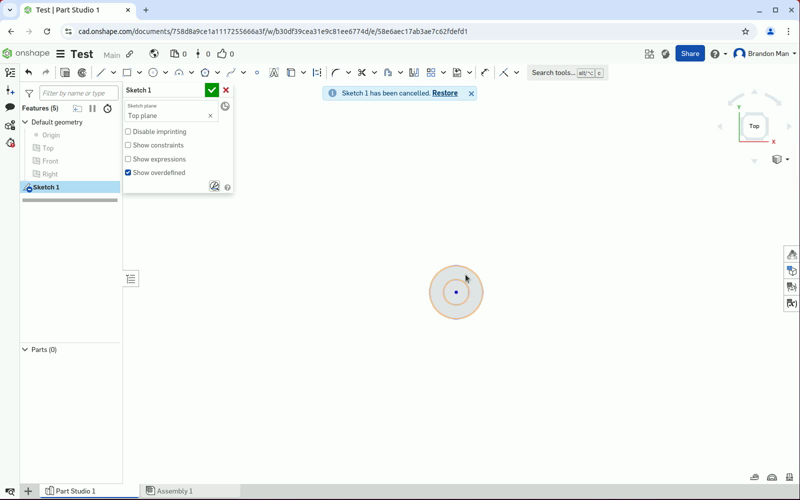
scroll(6)
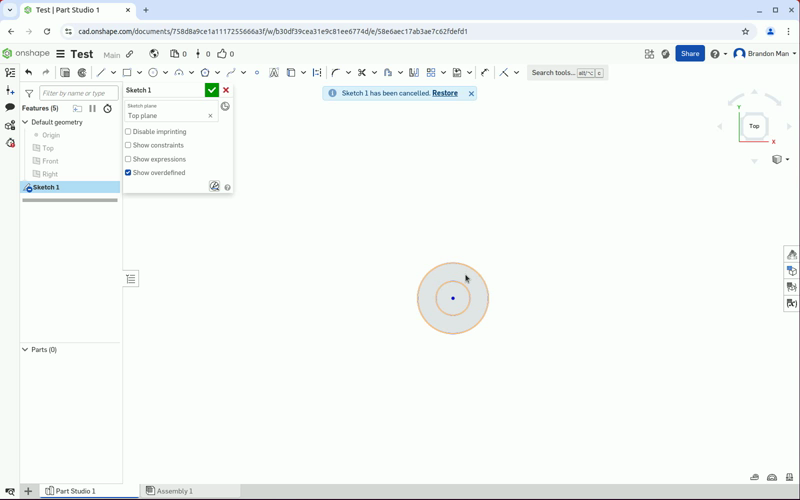
scroll(6)
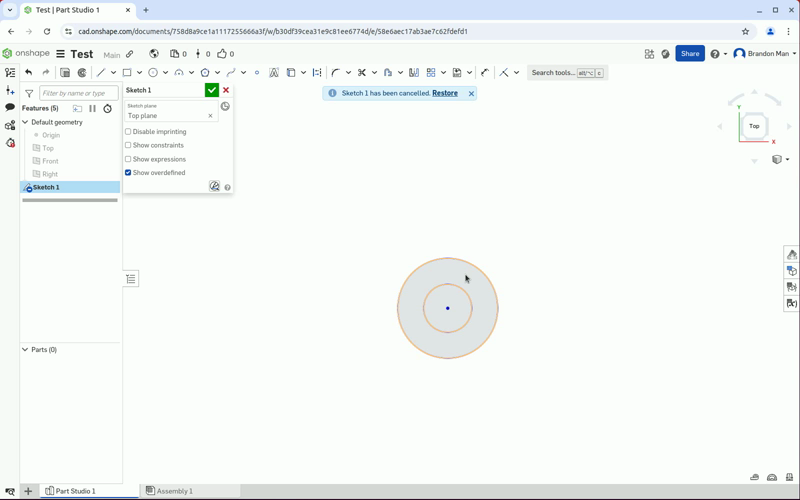
scroll(6)
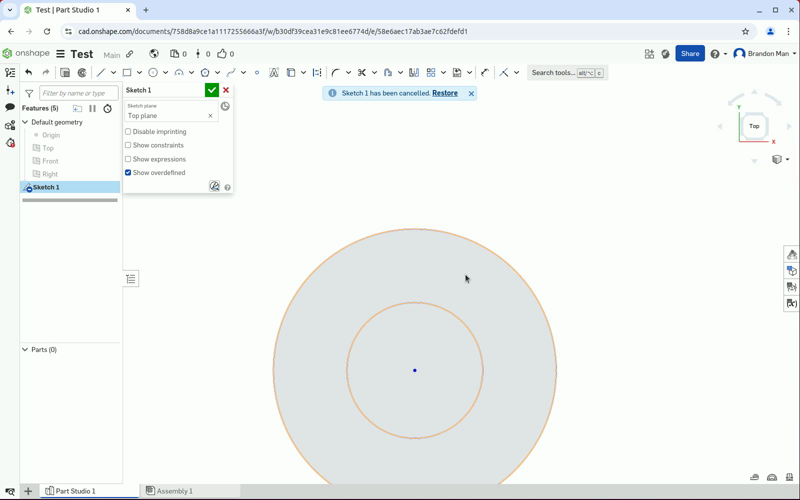
click(465, 274)
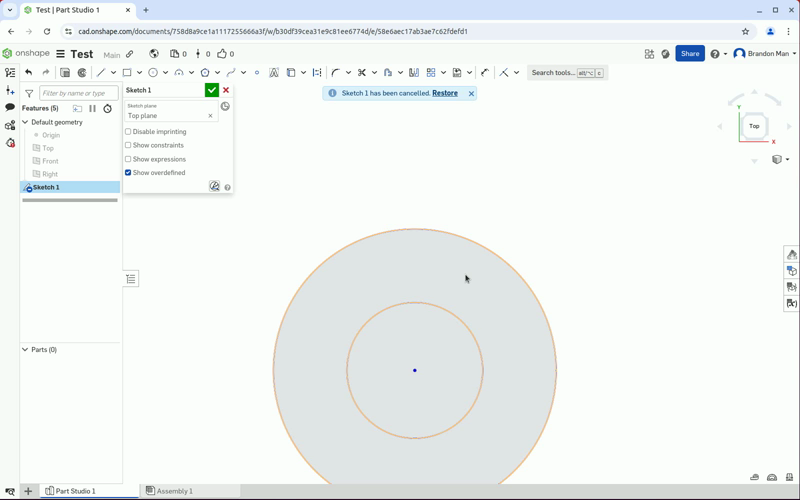
scroll(-6)
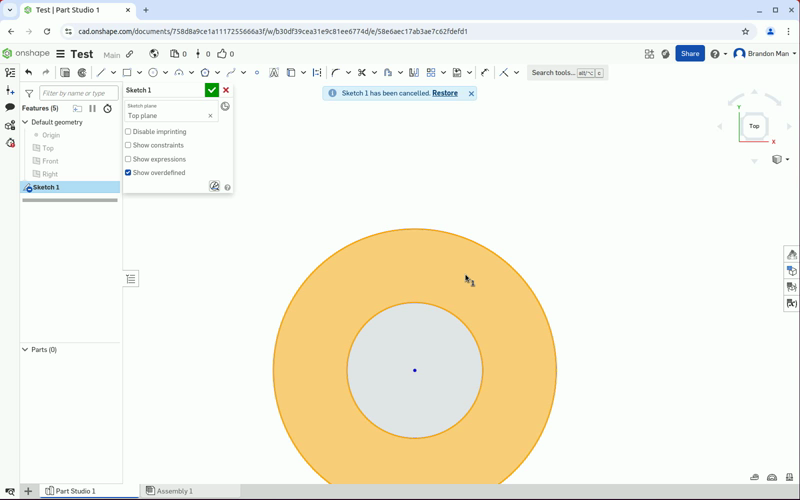
scroll(-6)
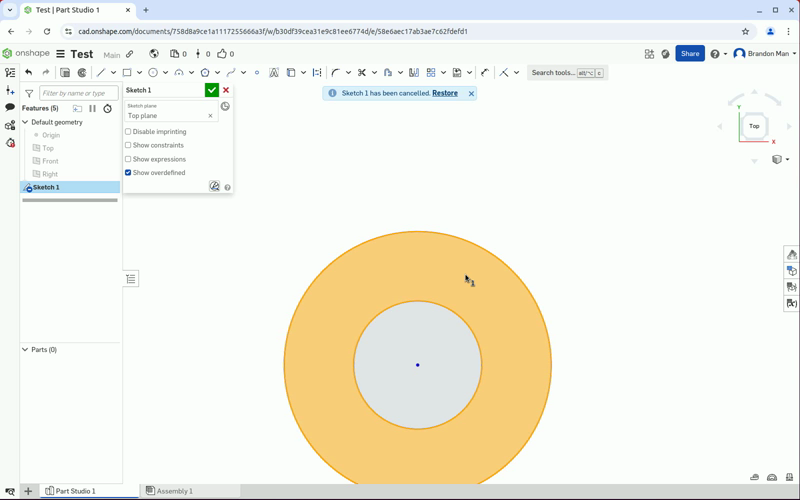
scroll(-6)
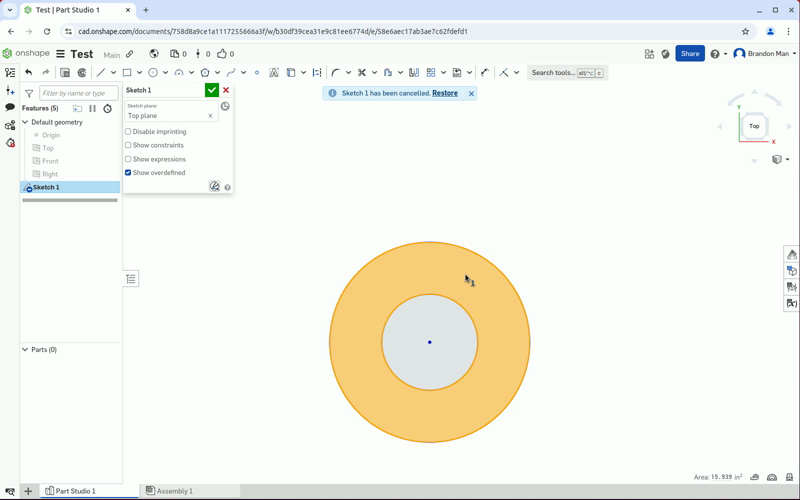
scroll(-6)
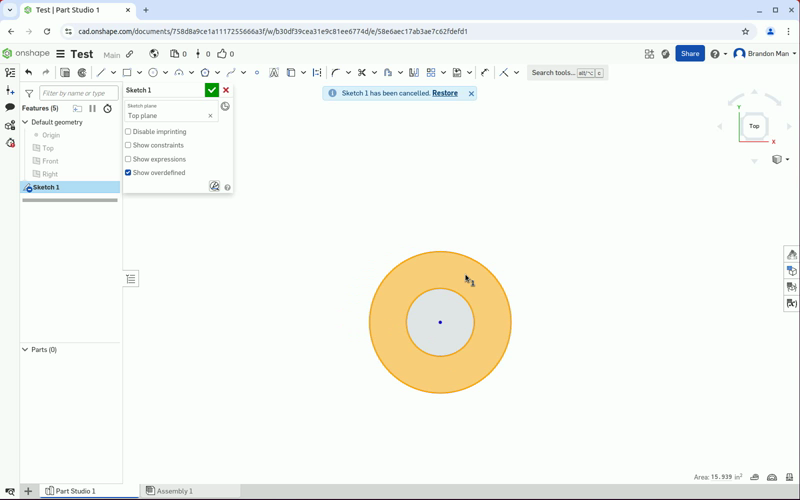
scroll(-6)
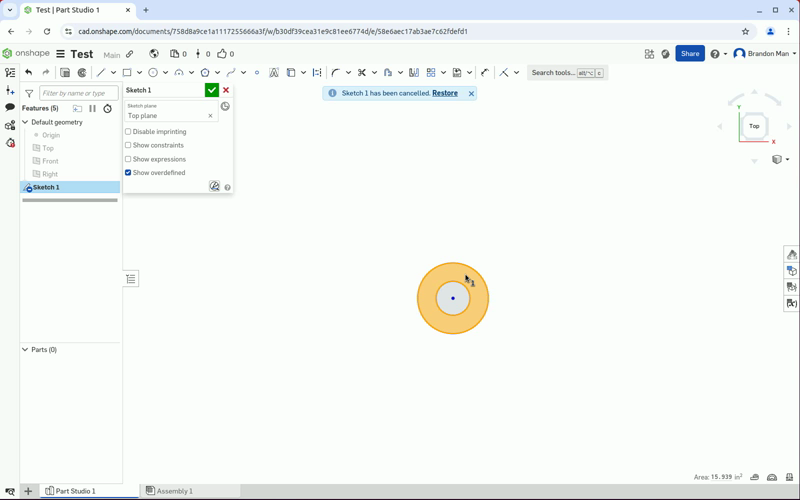
scroll(-6)
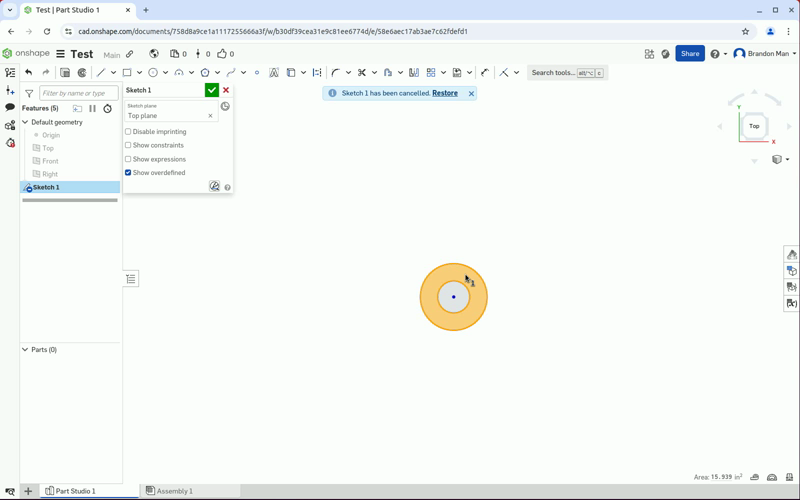
scroll(-6)
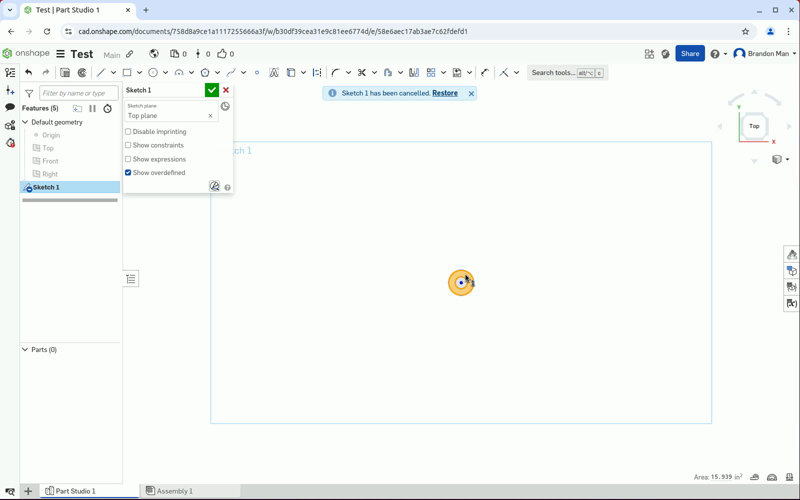
mouse_move(73, 352)
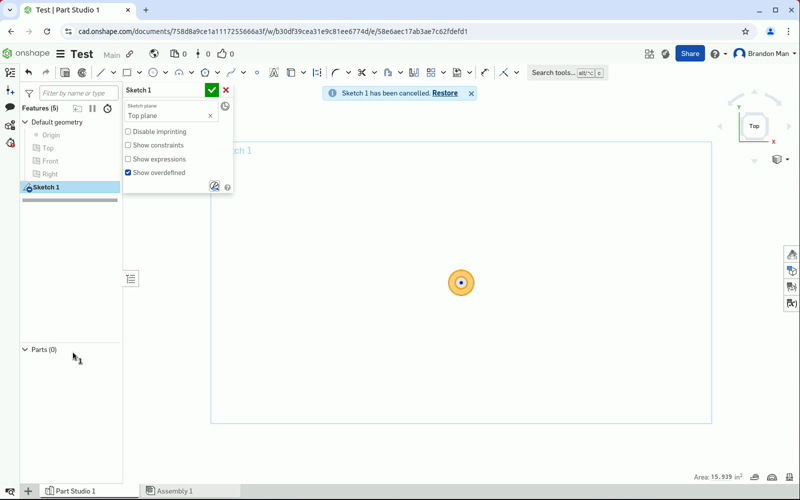
key(shift+y)
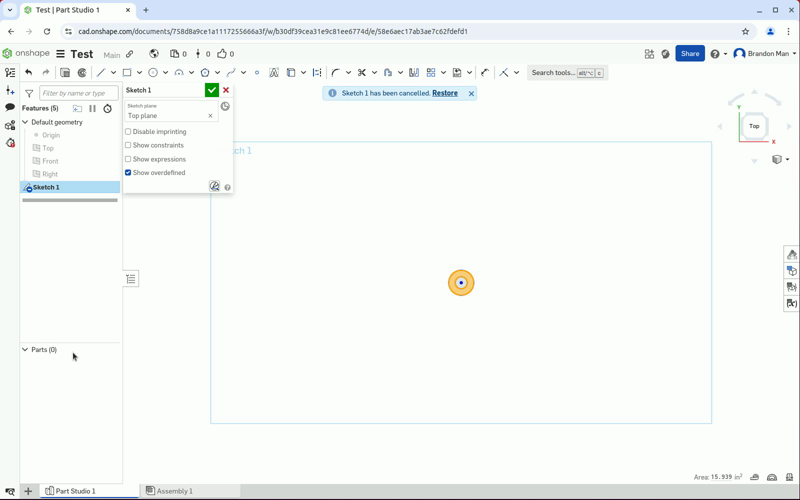
key(shift+e)
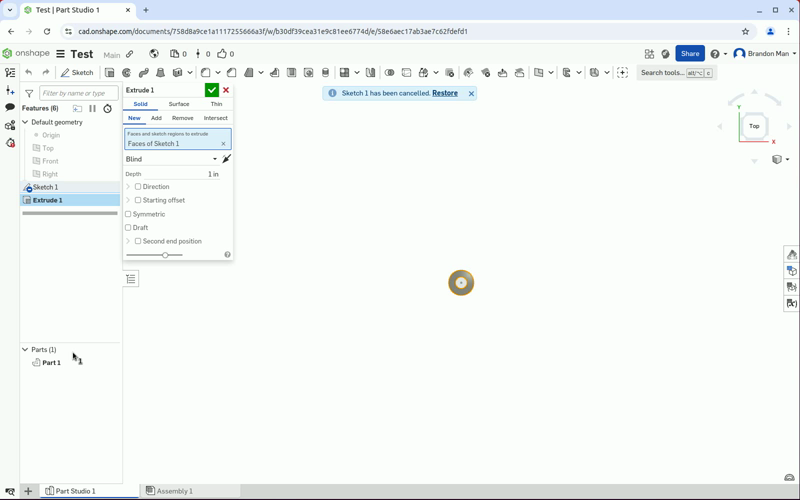
mouse_move(143, 106)
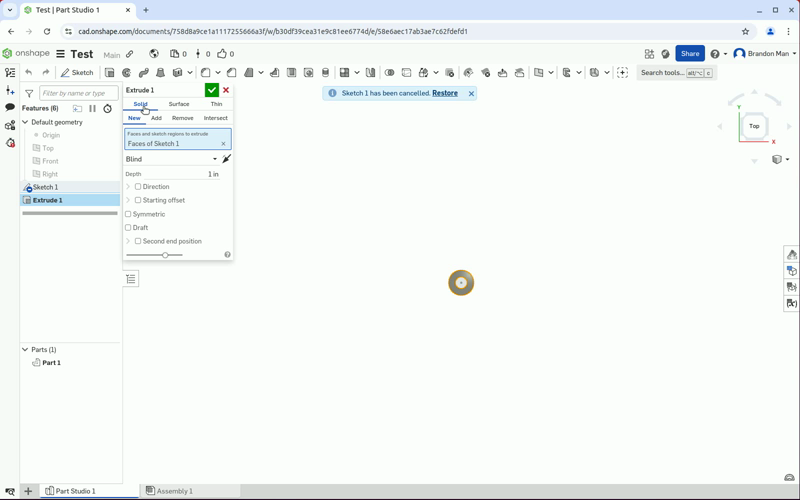
click(143, 106)
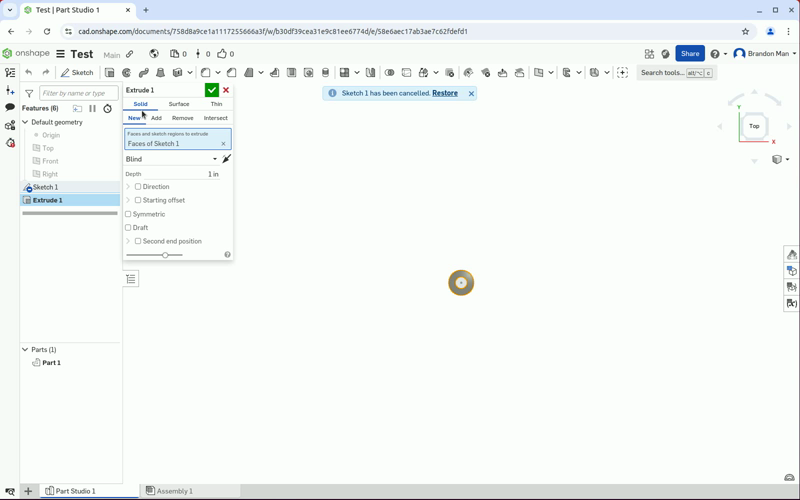
mouse_move(137, 120)
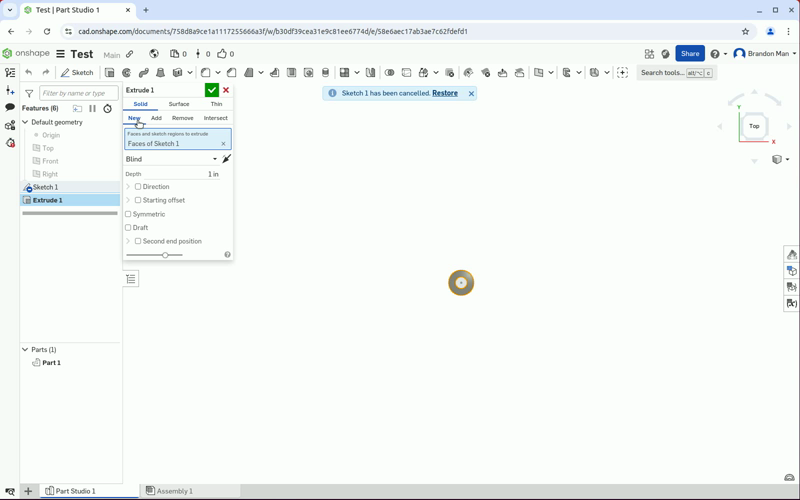
click(137, 120)
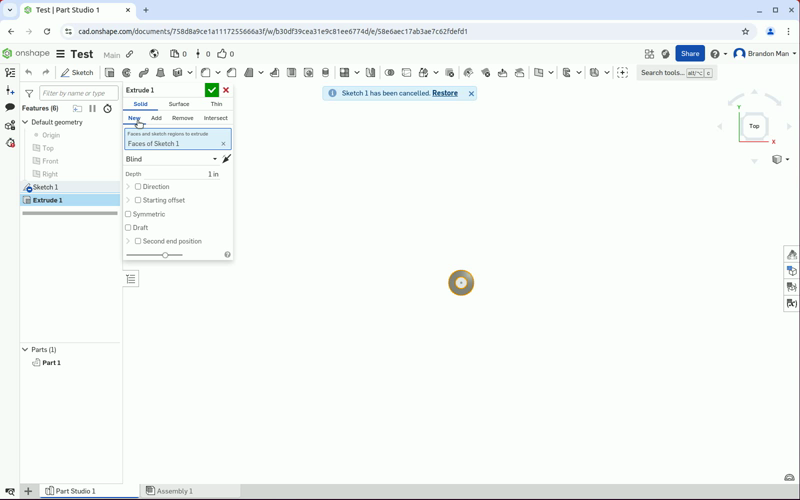
key(tab, 4)
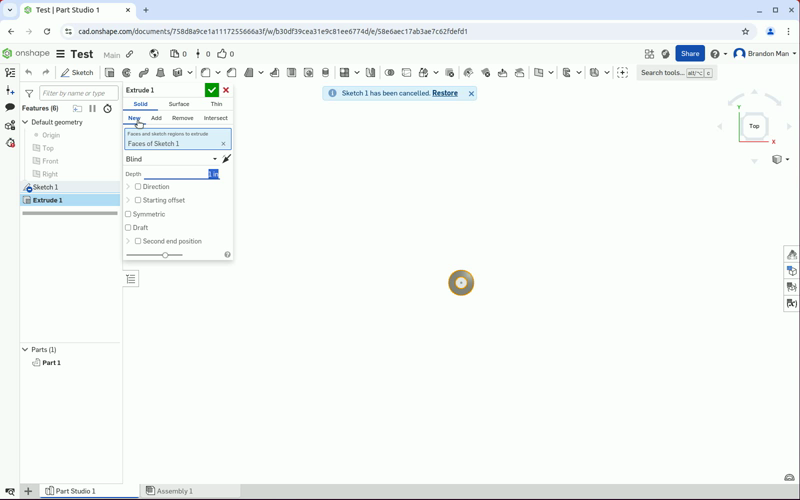
text(-15.646)
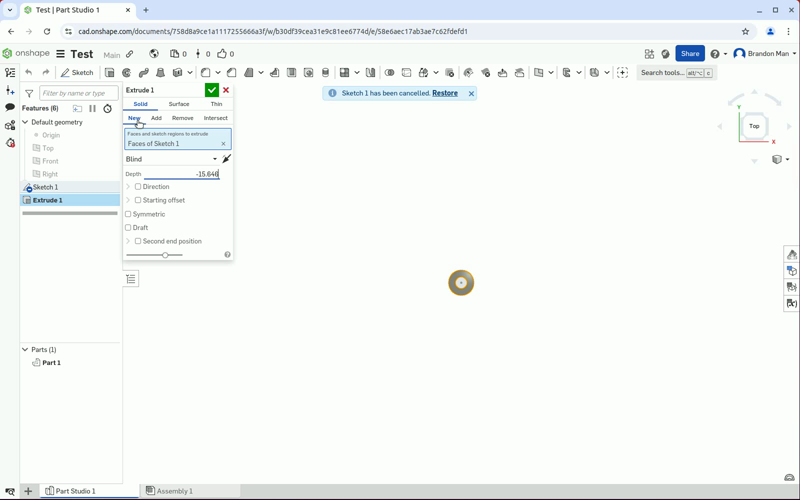
key(enter)
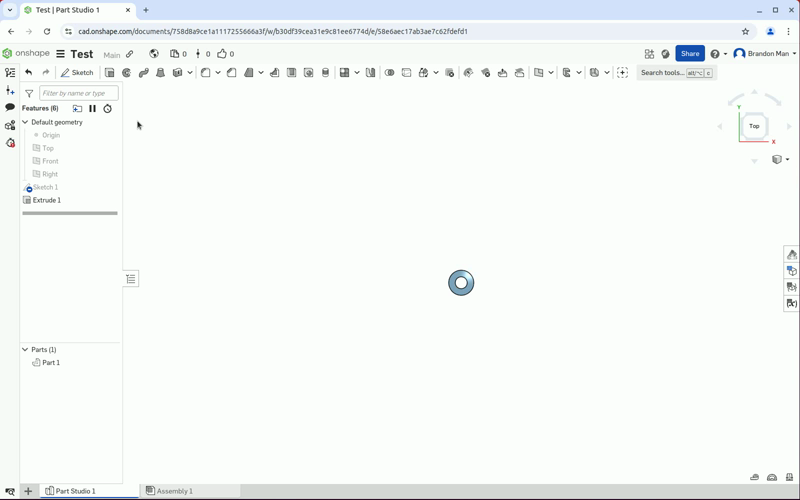
key(shift+h)
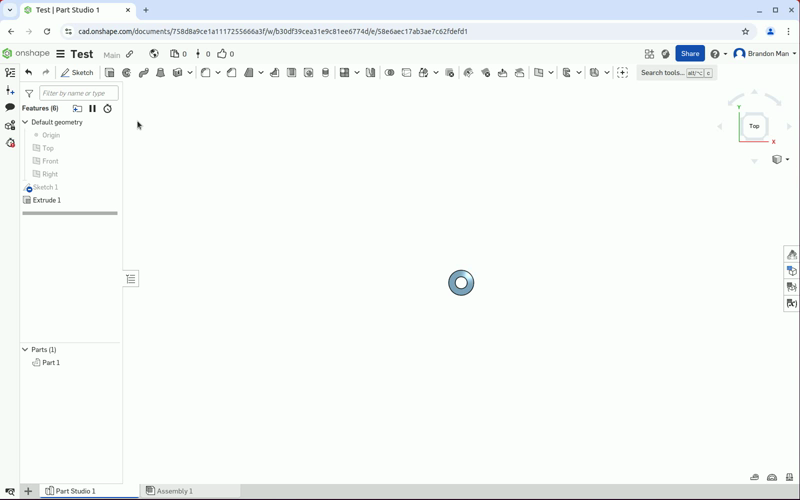
key(shift+h)
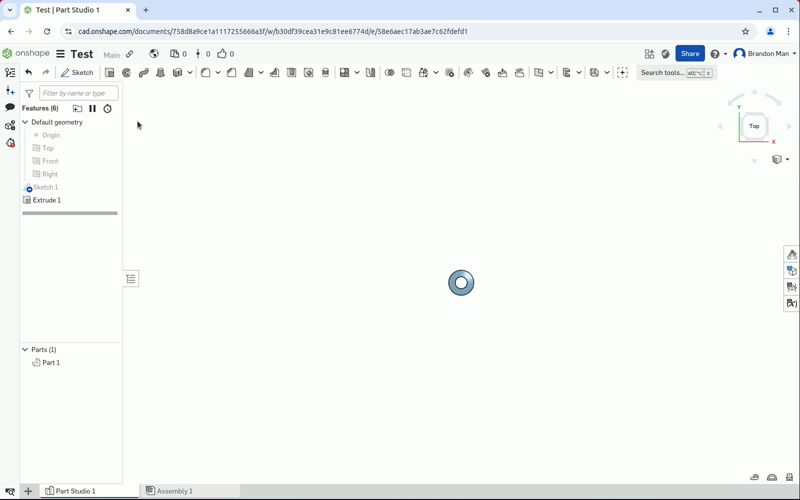
mouse_move(73, 189)
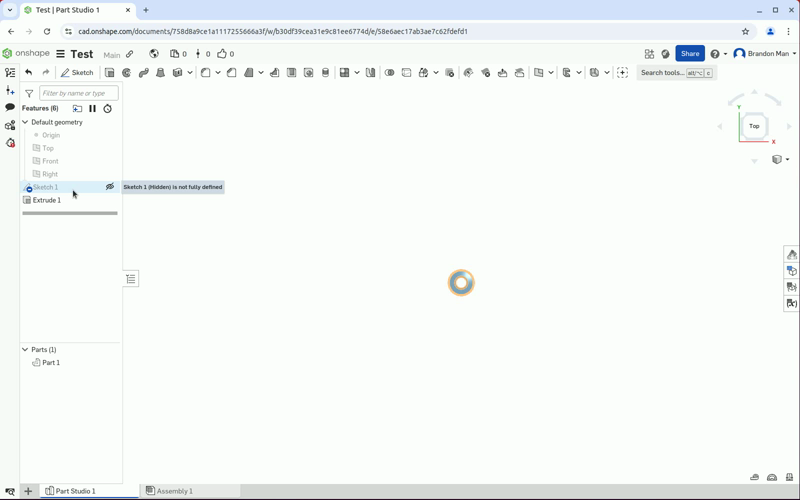
click(73, 189)
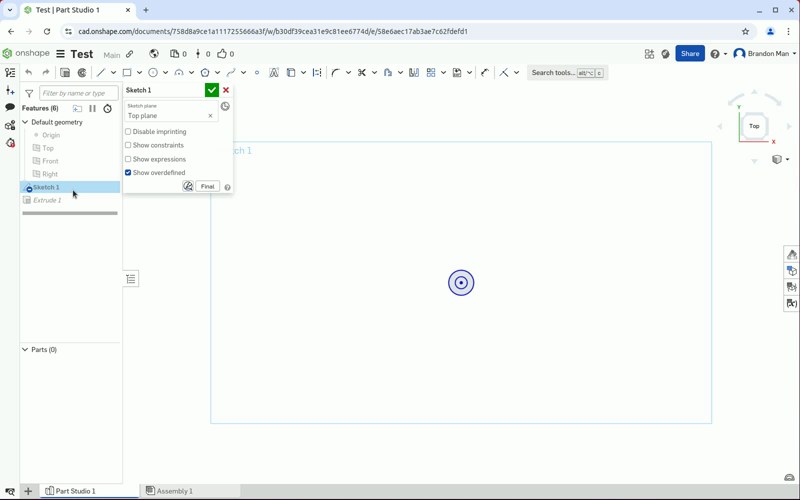
mouse_move(229, 92)
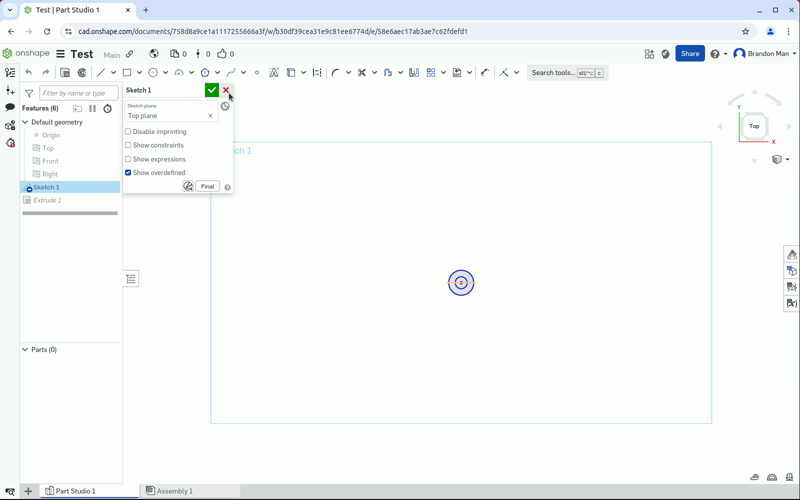
click(229, 92)
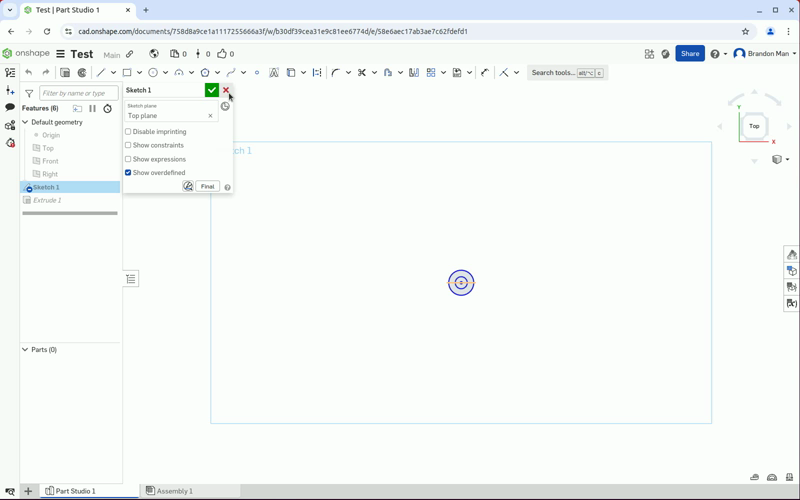
key(shift+s)
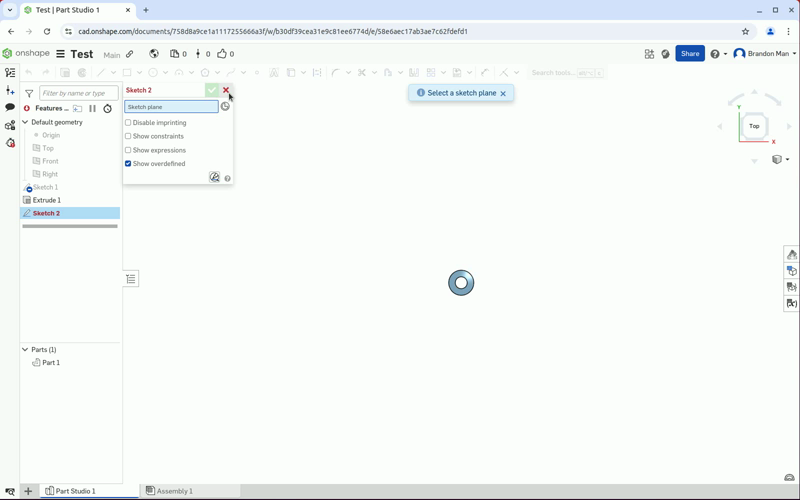
mouse_move(73, 150)
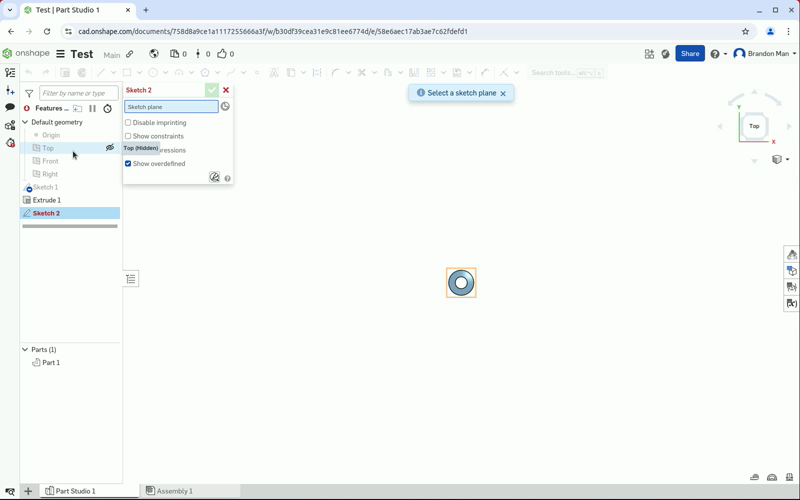
click(73, 150)
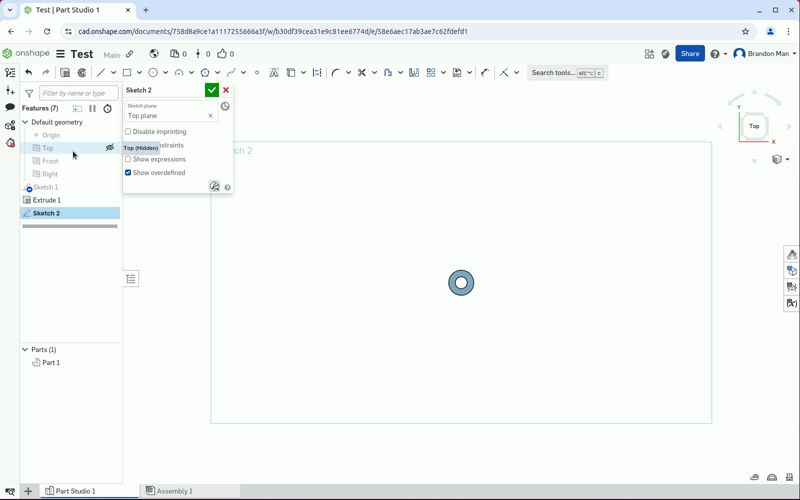
mouse_move(73, 352)
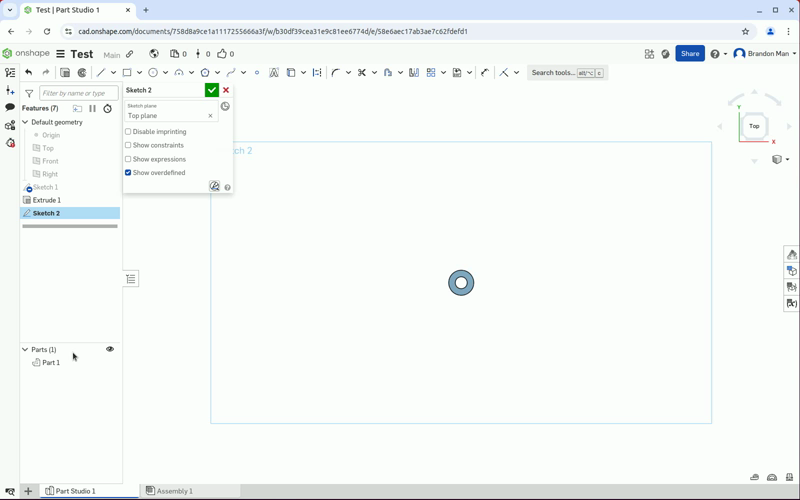
key(y)
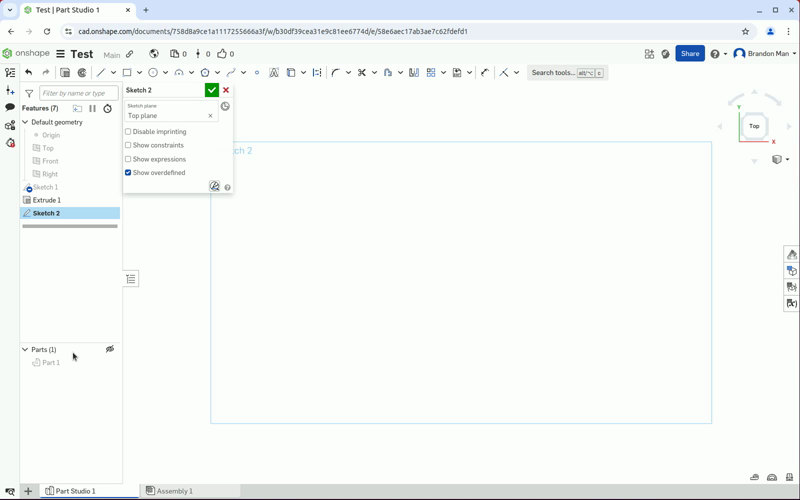
key(c)
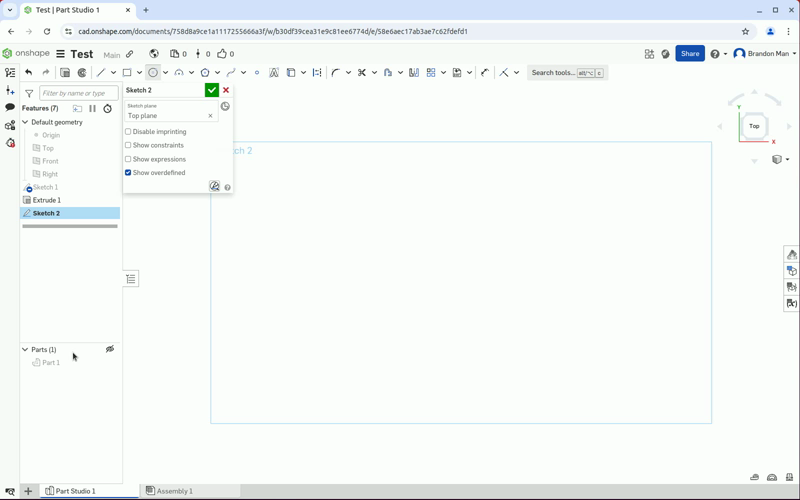
key_down(shift)
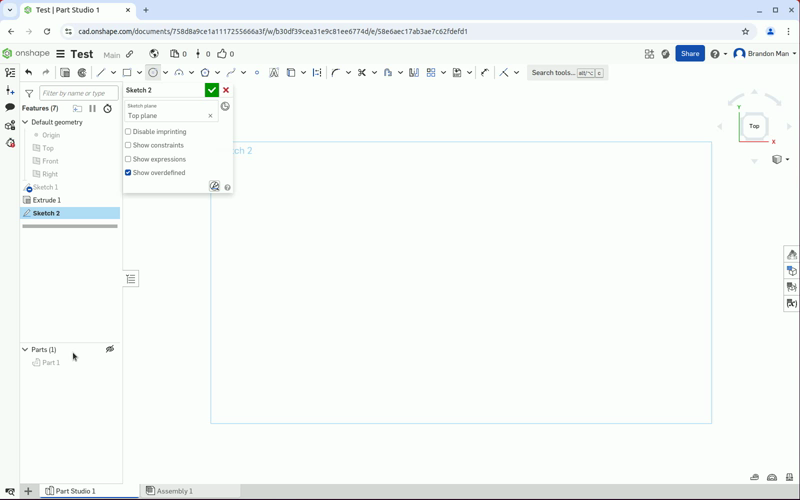
mouse_move(461, 282)
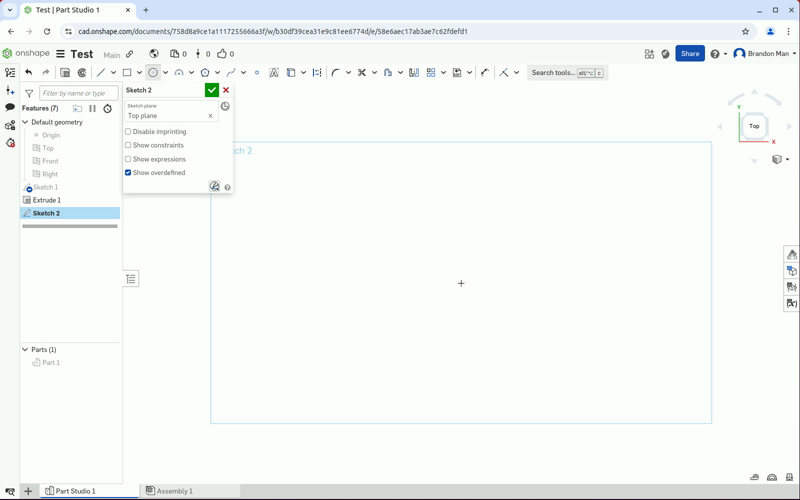
click(461, 282)
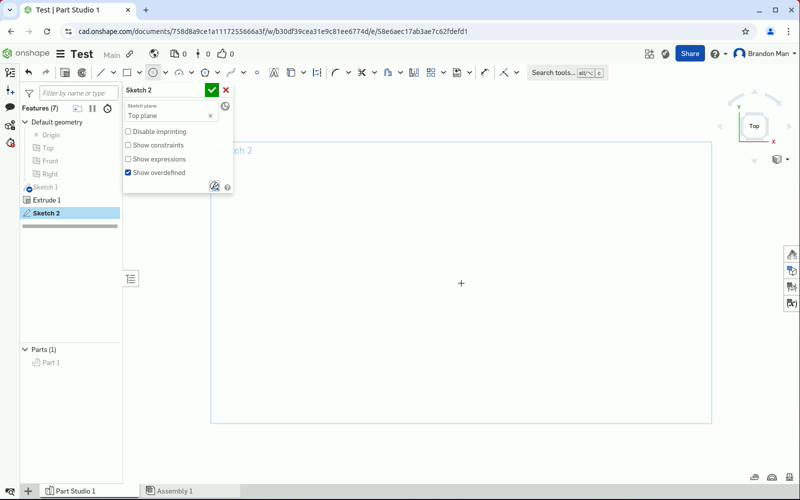
key_up(shift)
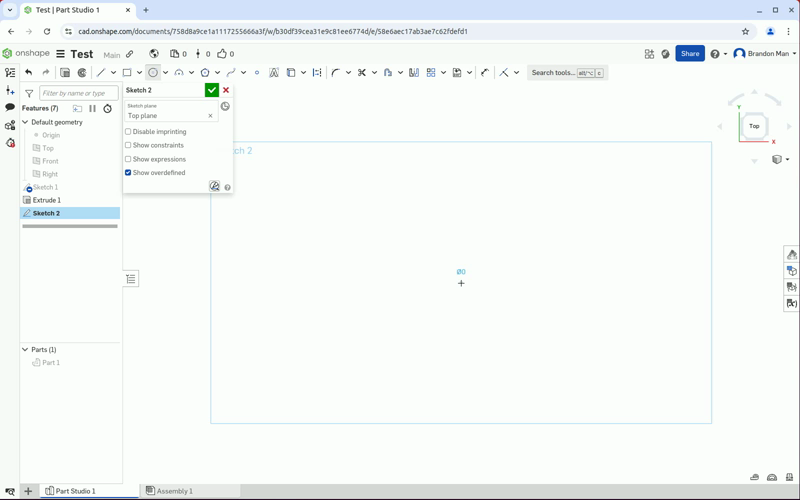
mouse_move(473, 282)
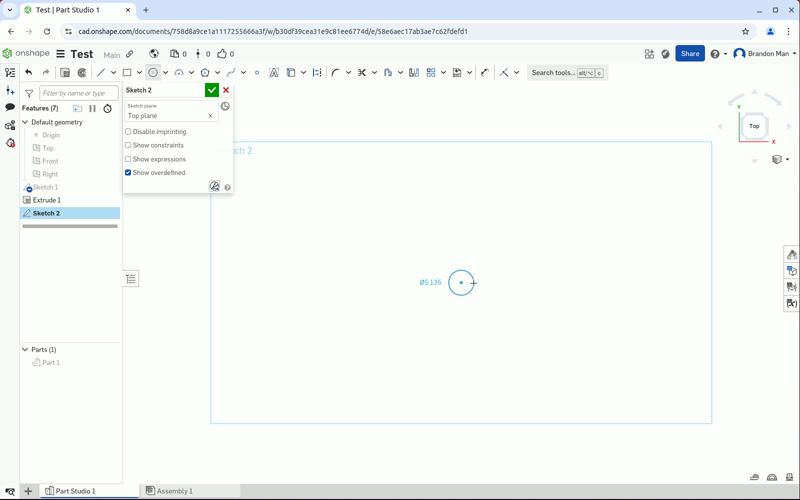
click(473, 282)
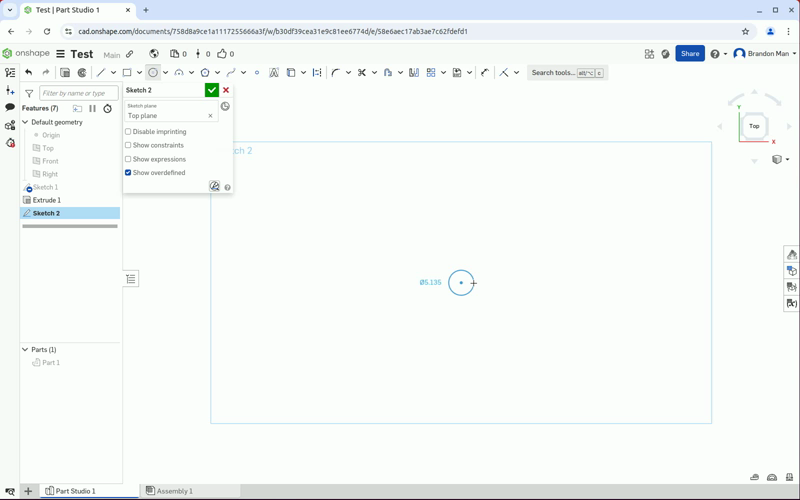
key(esc)
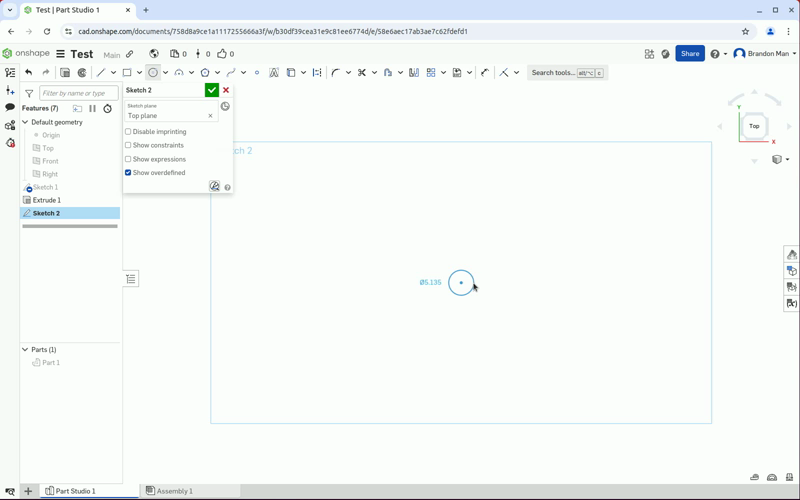
key(c)
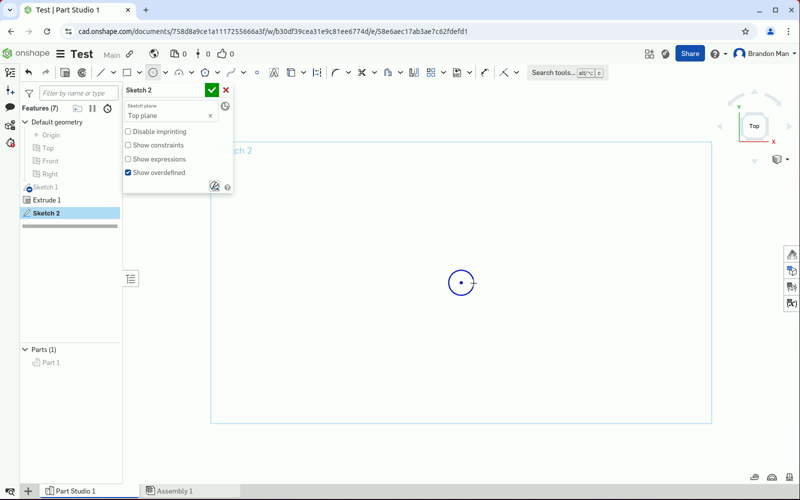
key_down(shift)
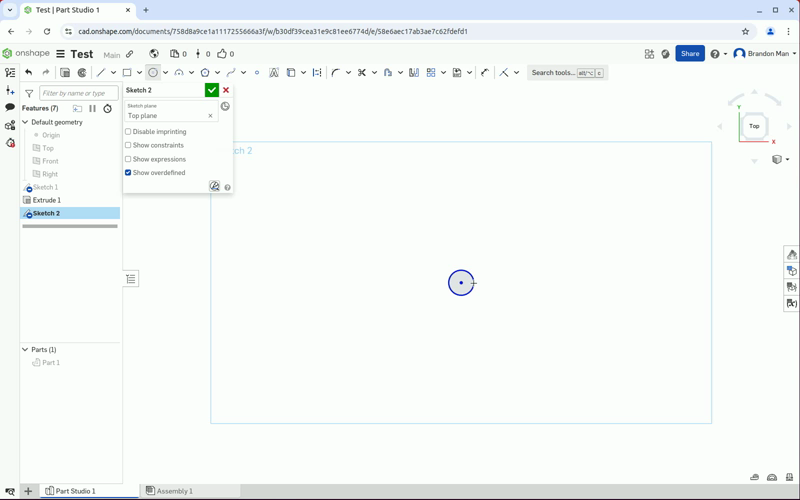
mouse_move(461, 282)
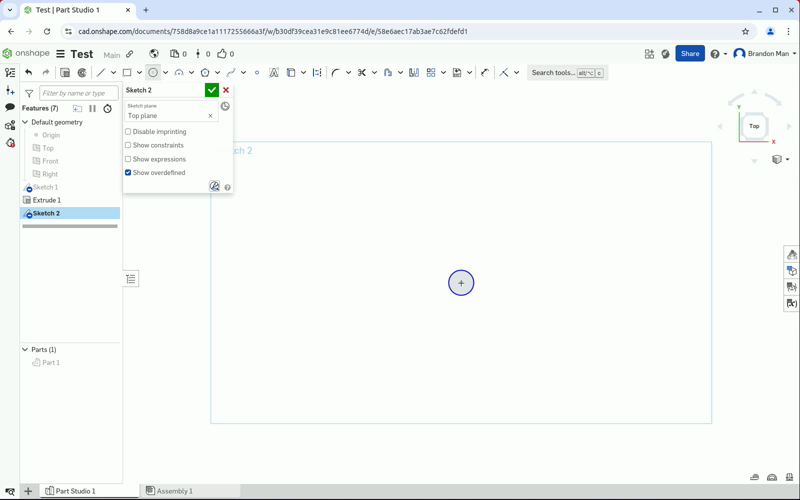
click(461, 282)
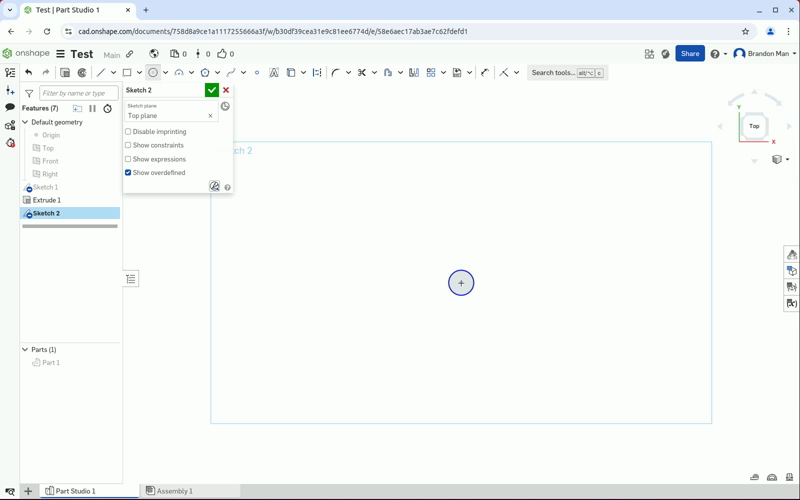
key_up(shift)
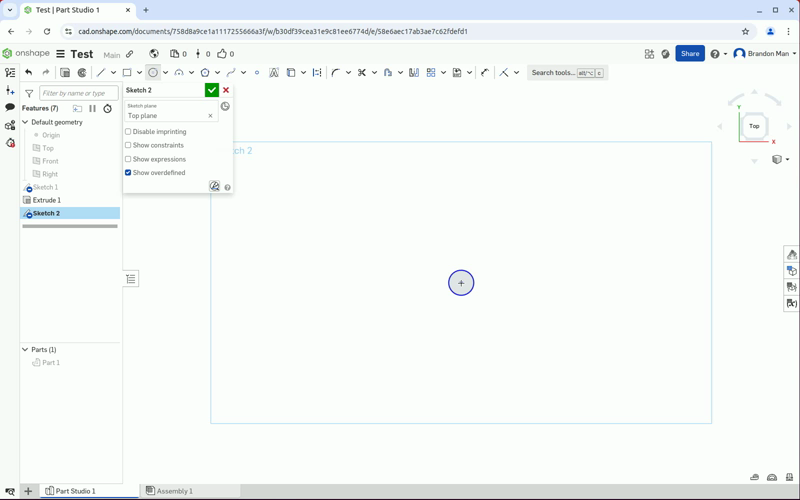
mouse_move(467, 282)
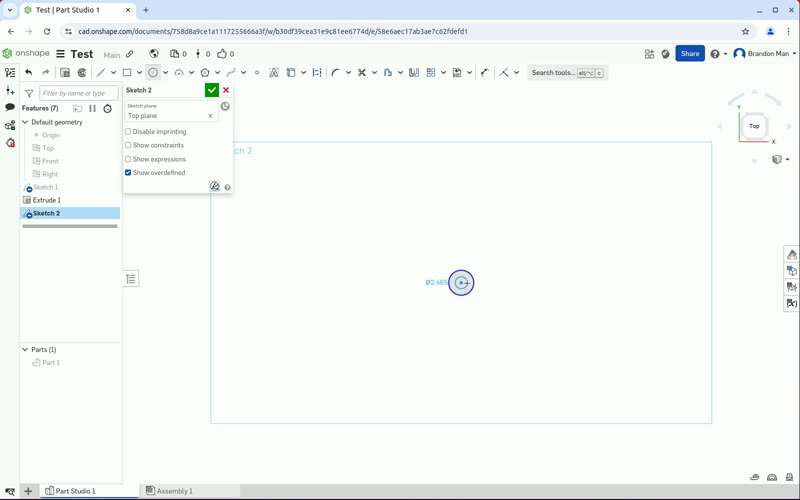
click(467, 282)
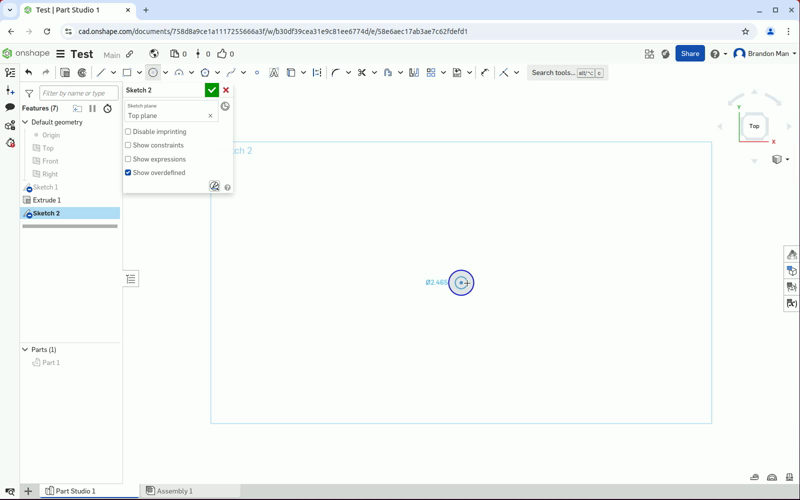
key(esc)
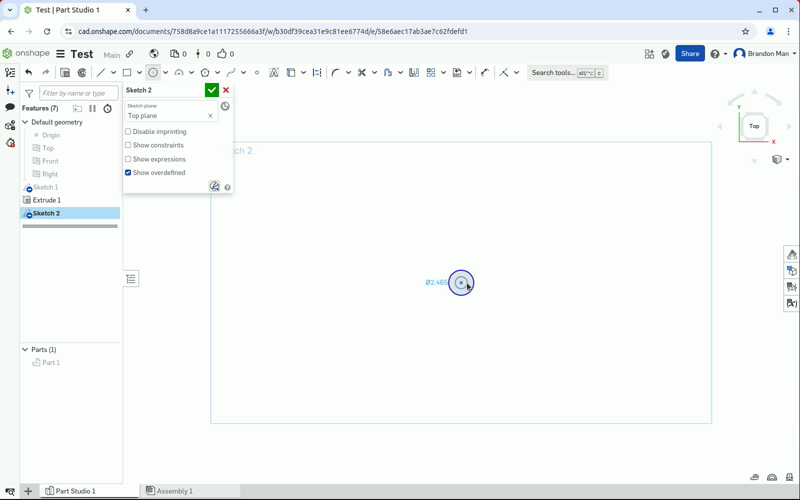
mouse_move(472, 279)
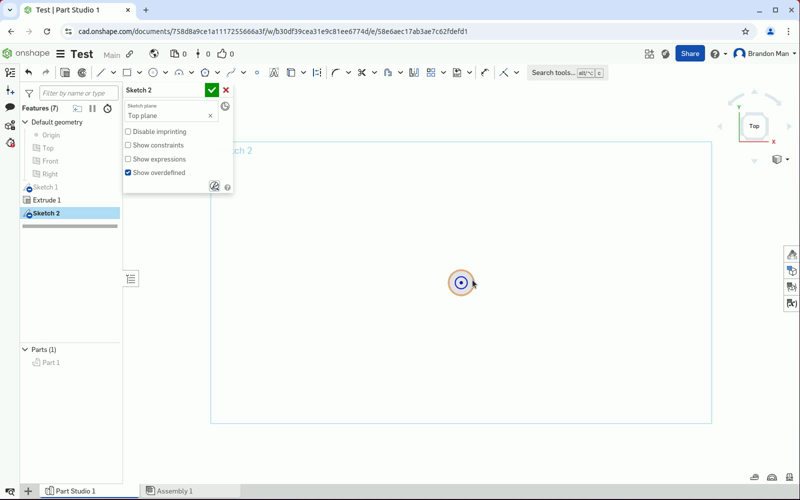
scroll(6)
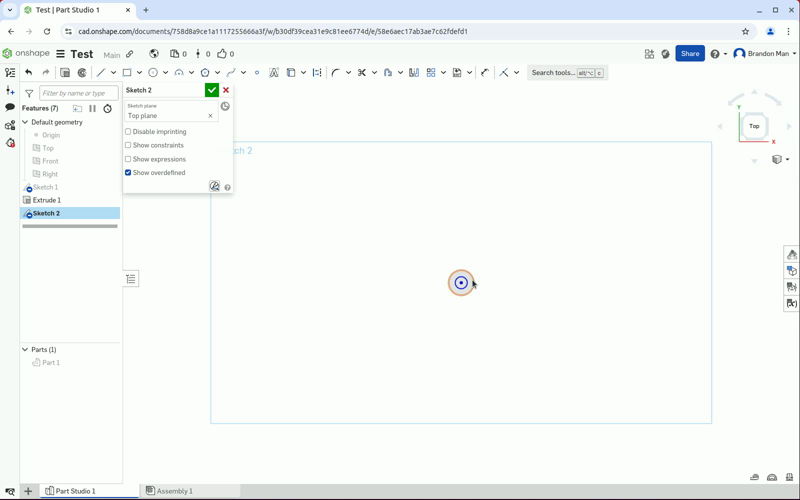
scroll(6)
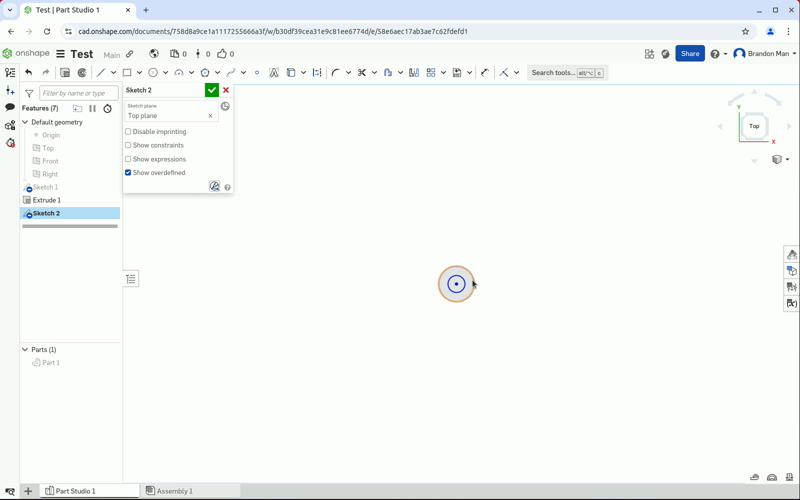
scroll(6)
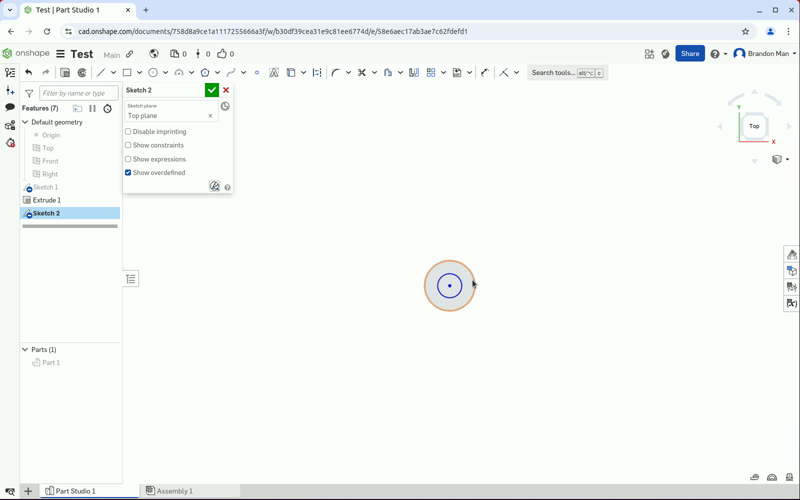
scroll(6)
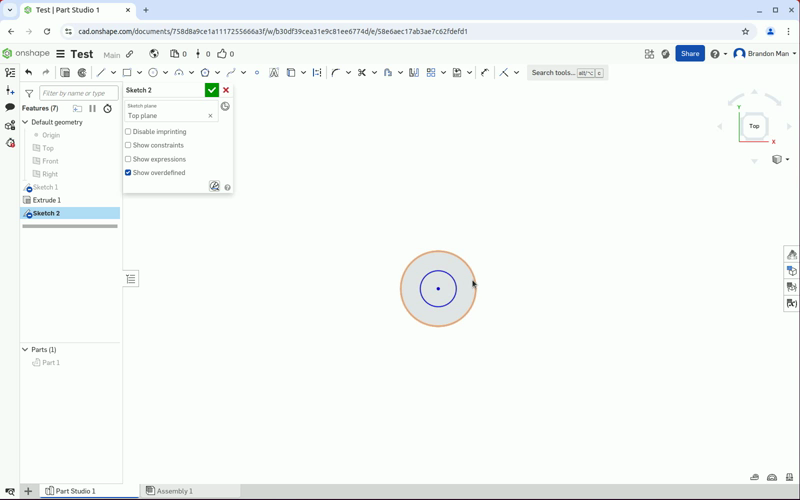
scroll(6)
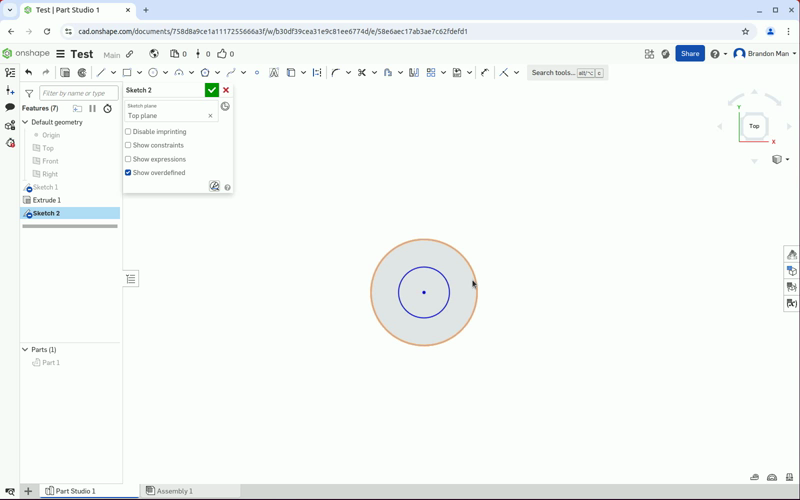
scroll(6)
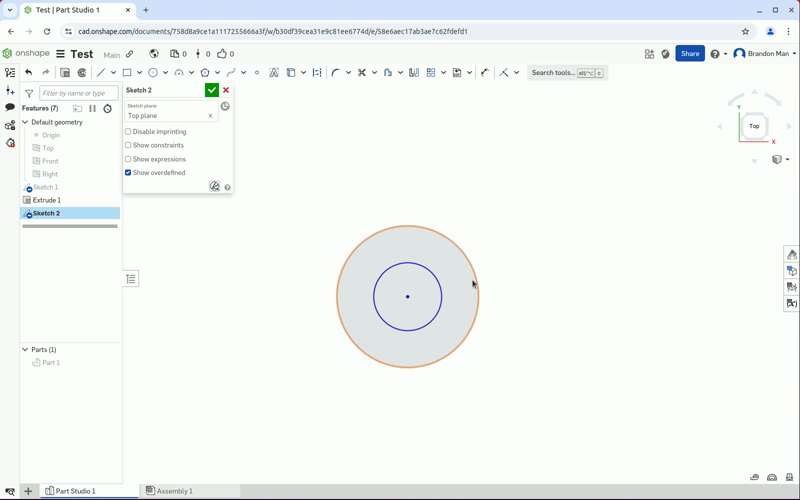
scroll(6)
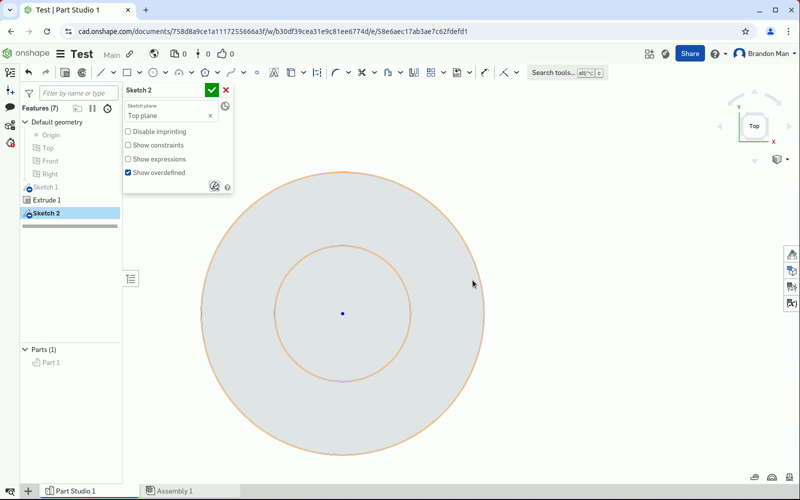
click(472, 279)
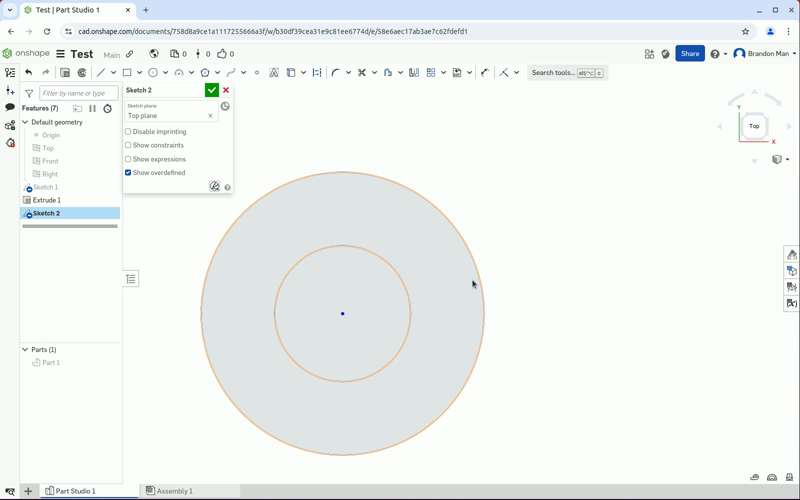
scroll(-6)
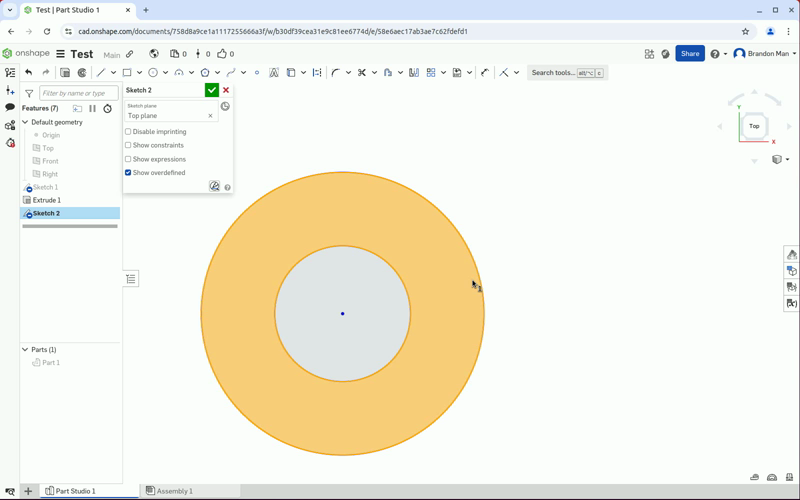
scroll(-6)
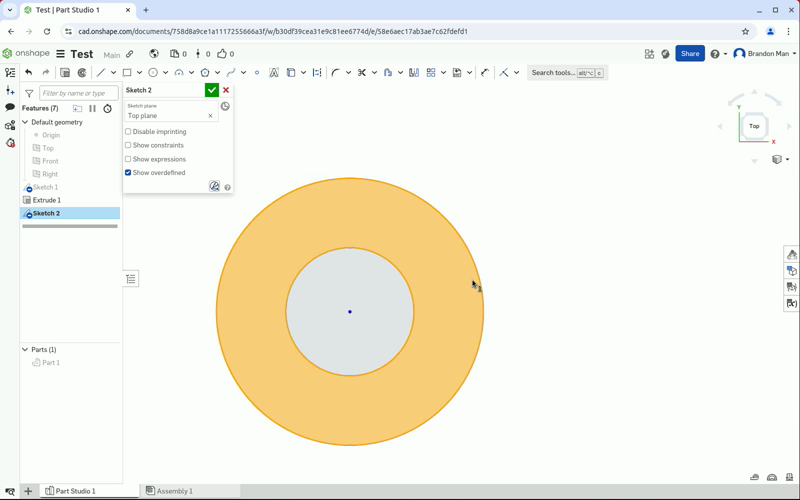
scroll(-6)
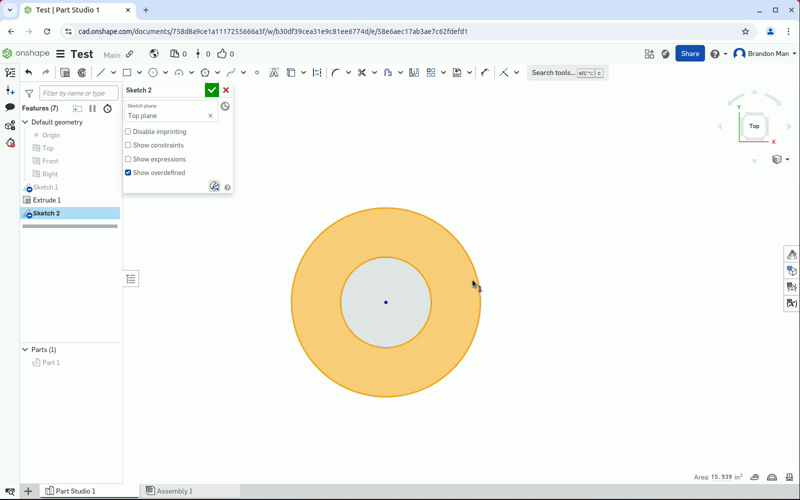
scroll(-6)
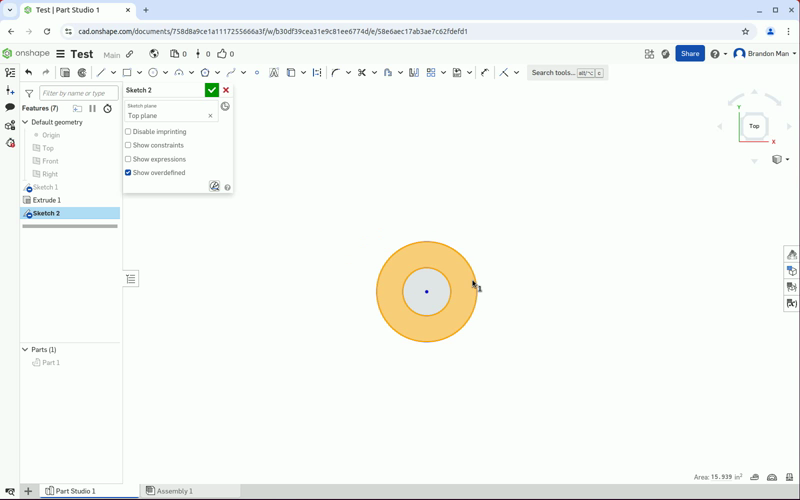
scroll(-6)
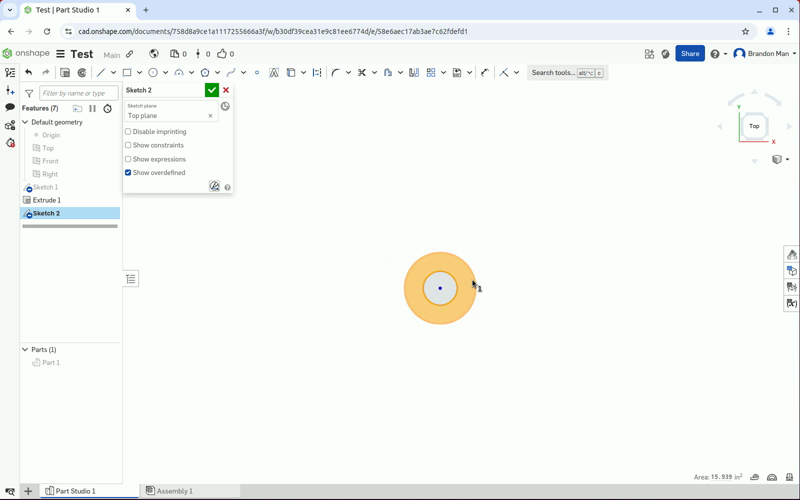
scroll(-6)
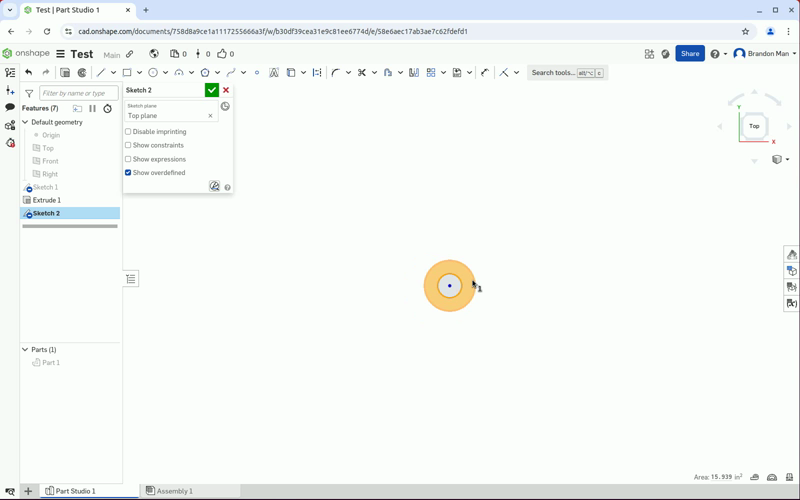
scroll(-6)
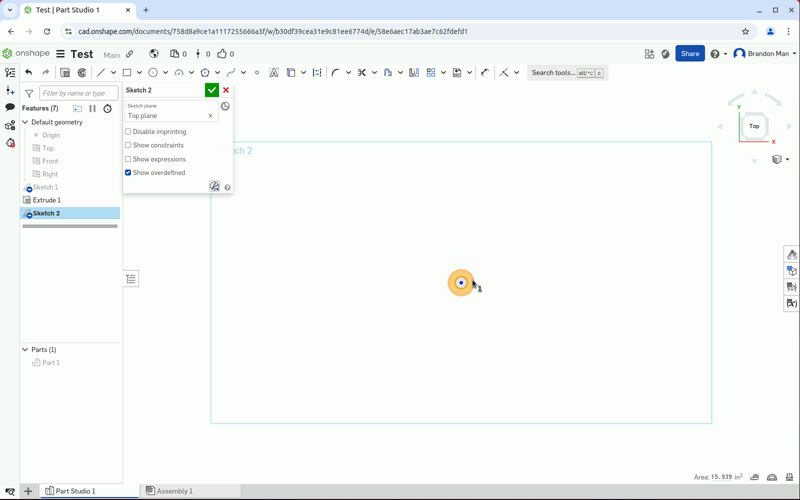
mouse_move(73, 352)
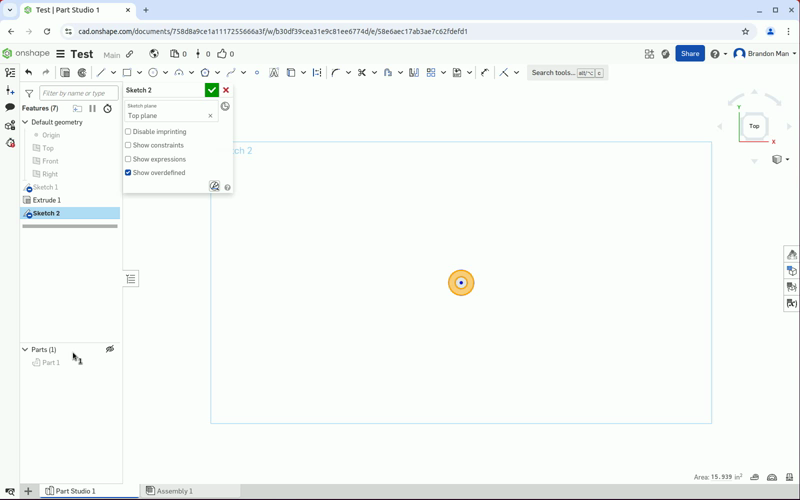
key(shift+y)
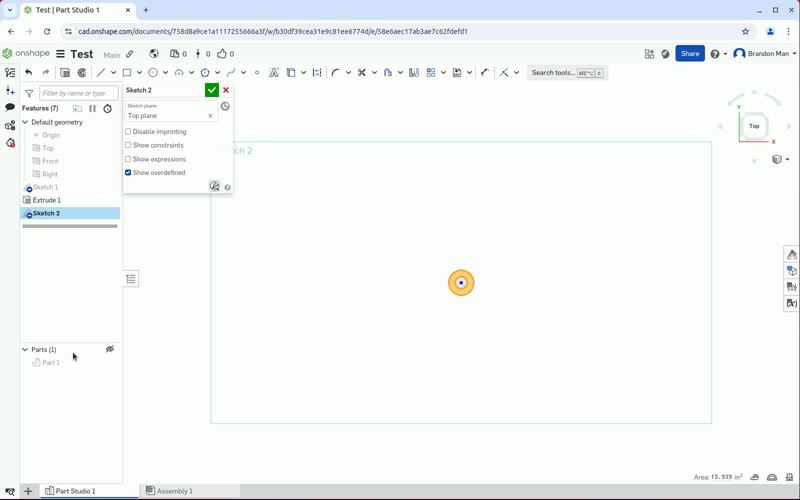
key(shift+e)
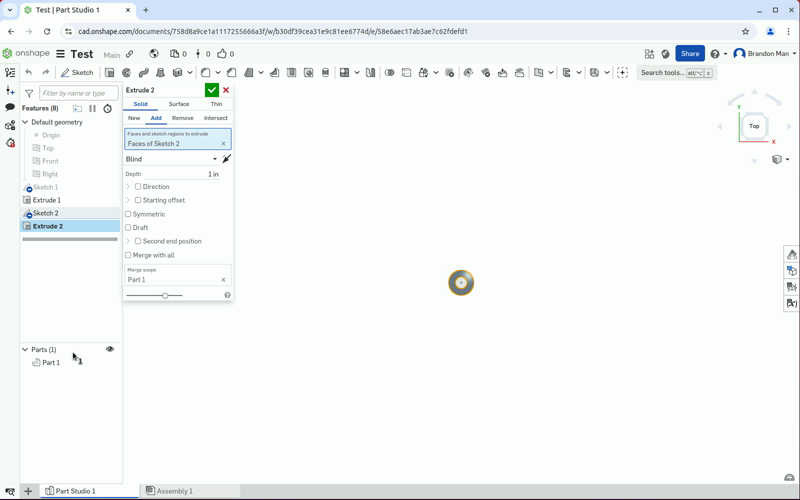
mouse_move(143, 106)
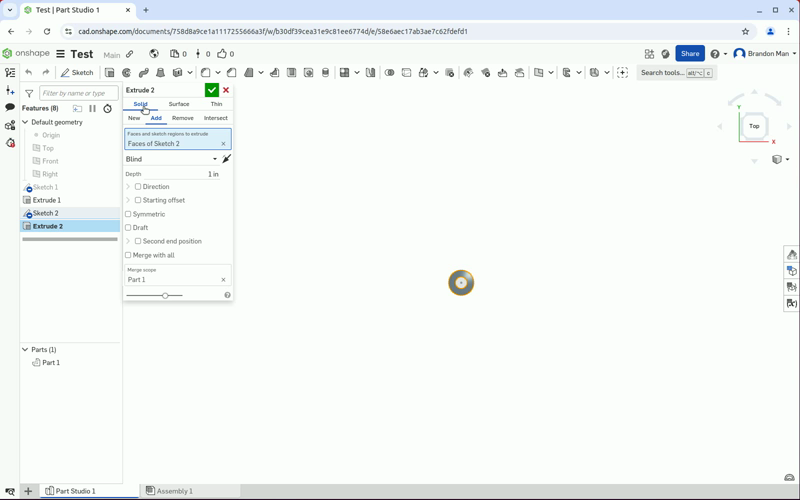
click(143, 106)
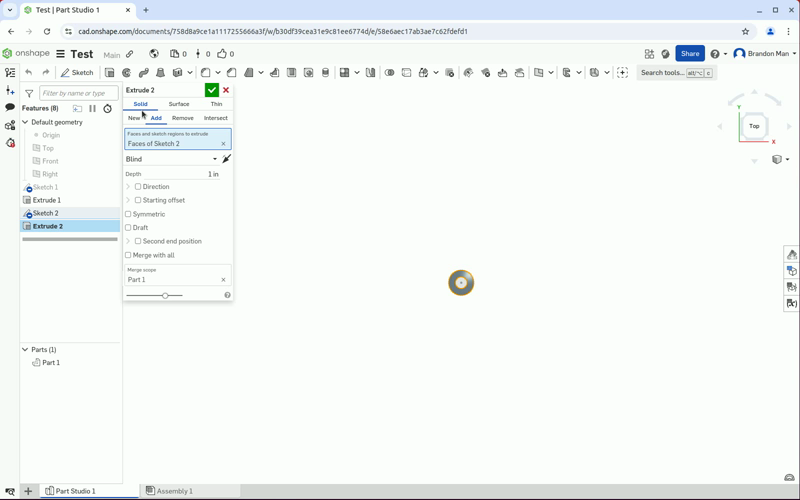
mouse_move(137, 120)
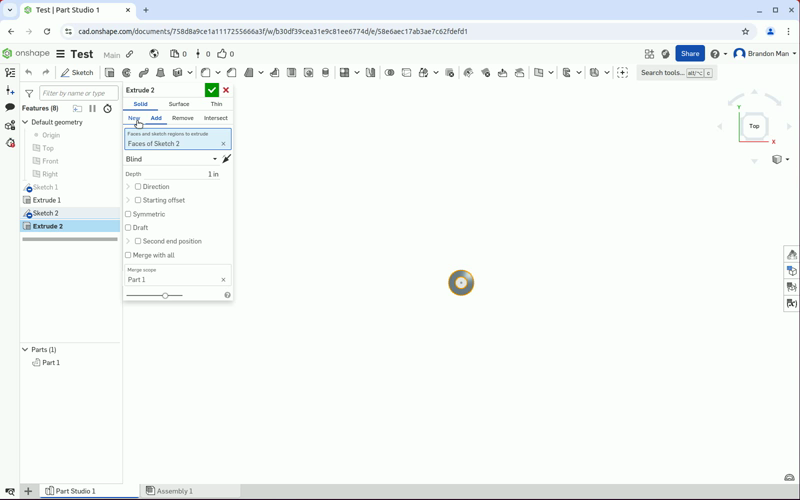
click(137, 120)
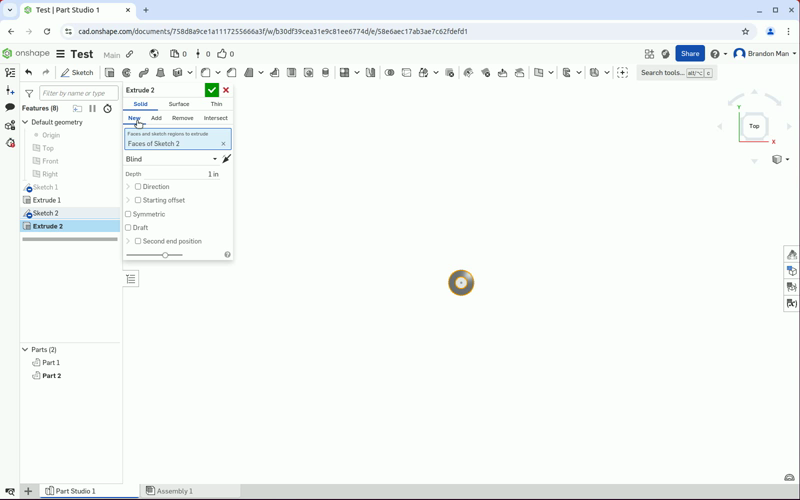
key(tab, 4)
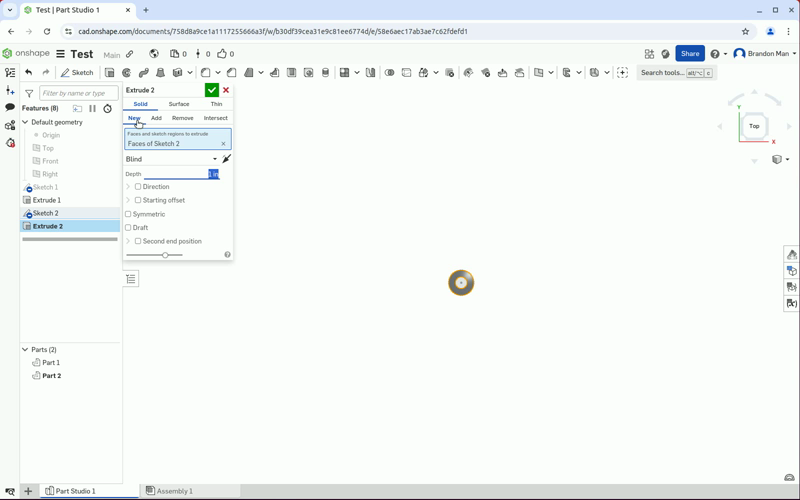
text(1.926)
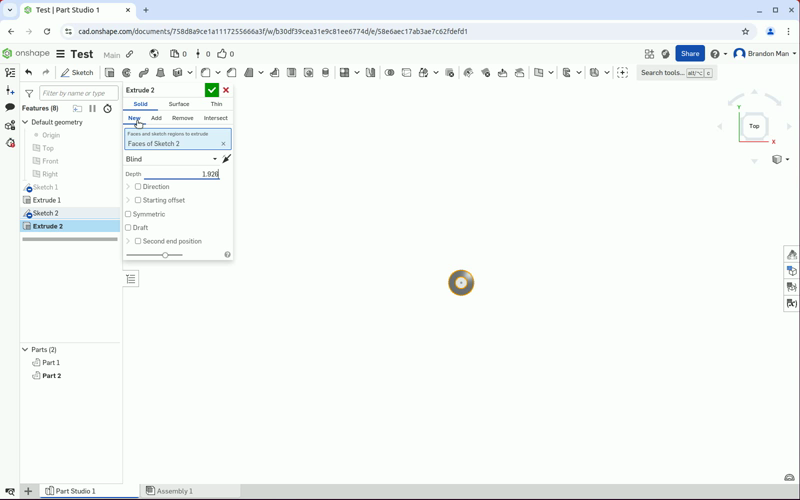
key(enter)
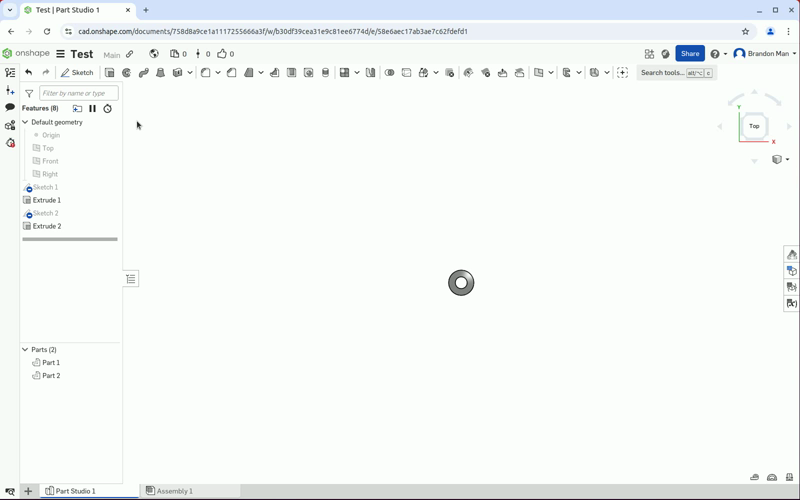
key(shift+h)
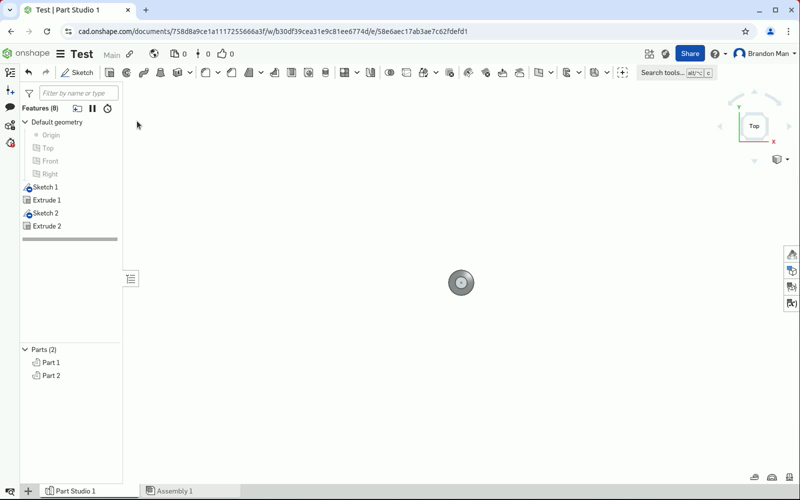
key(shift+h)
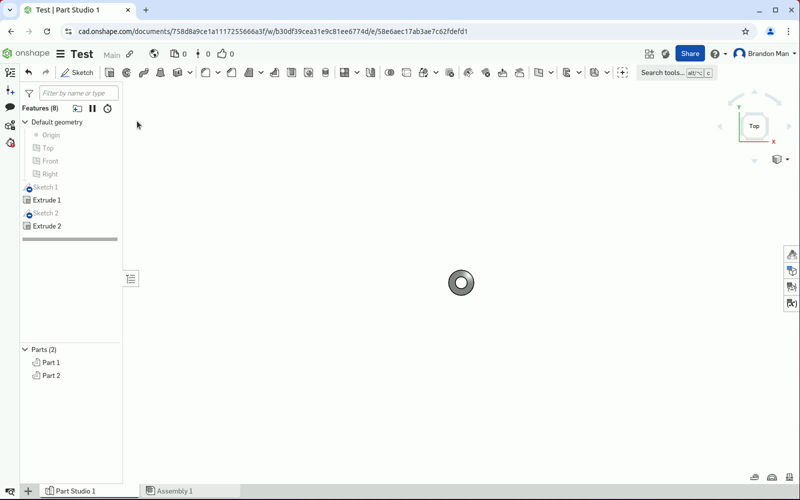
mouse_move(73, 189)
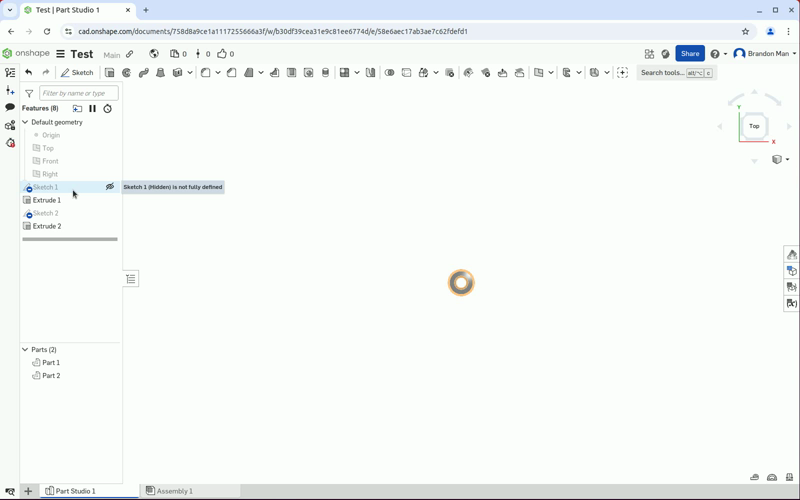
click(73, 189)
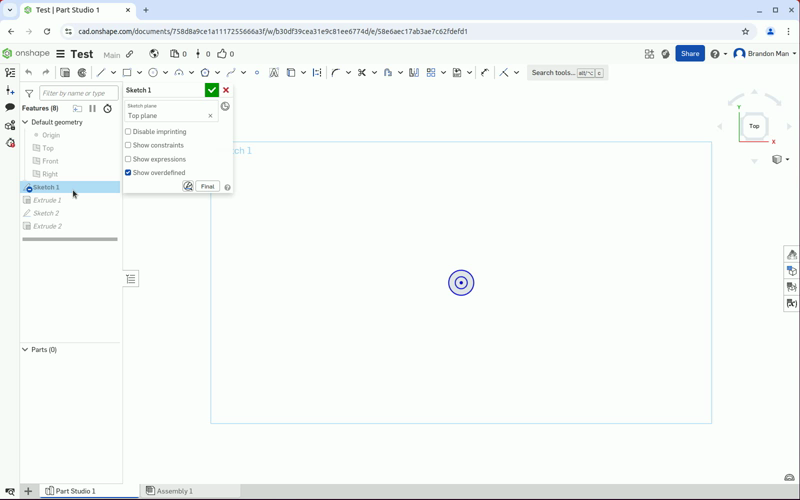
mouse_move(229, 92)
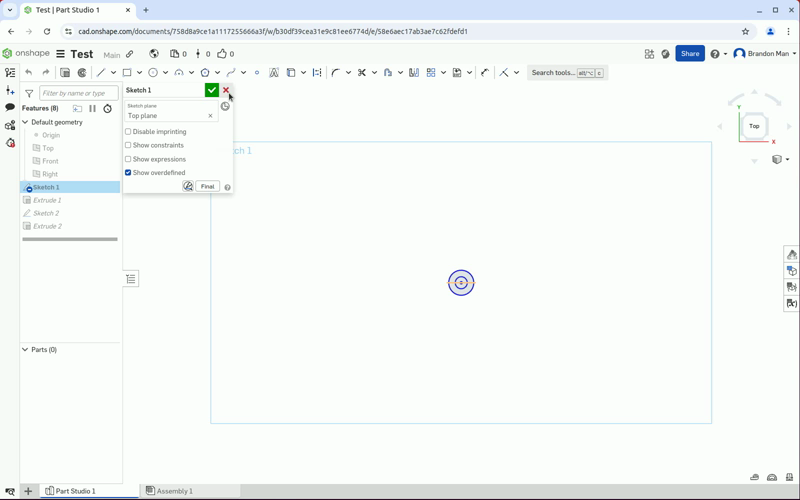
click(229, 92)
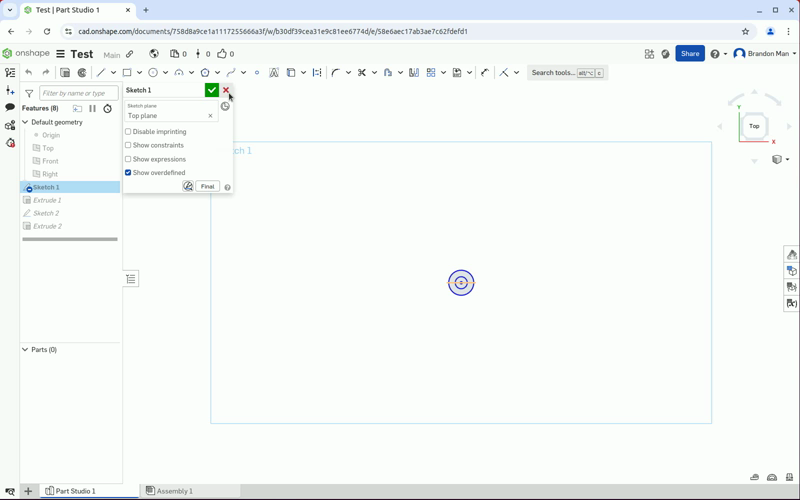
key(shift+s)
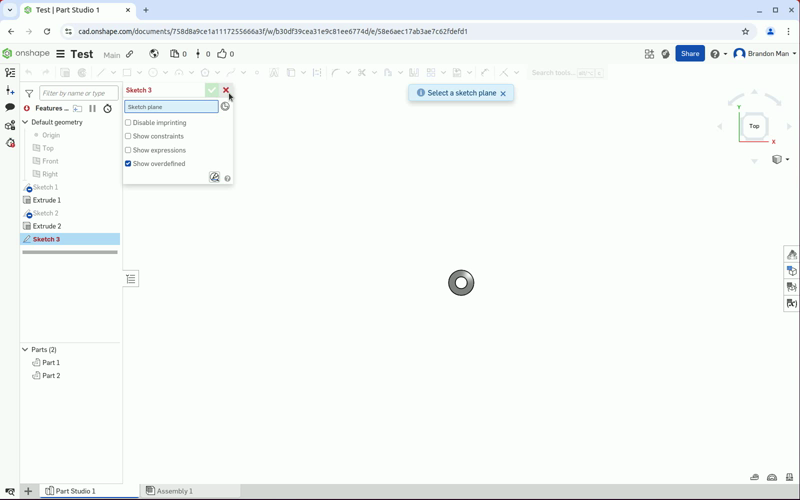
mouse_move(73, 150)
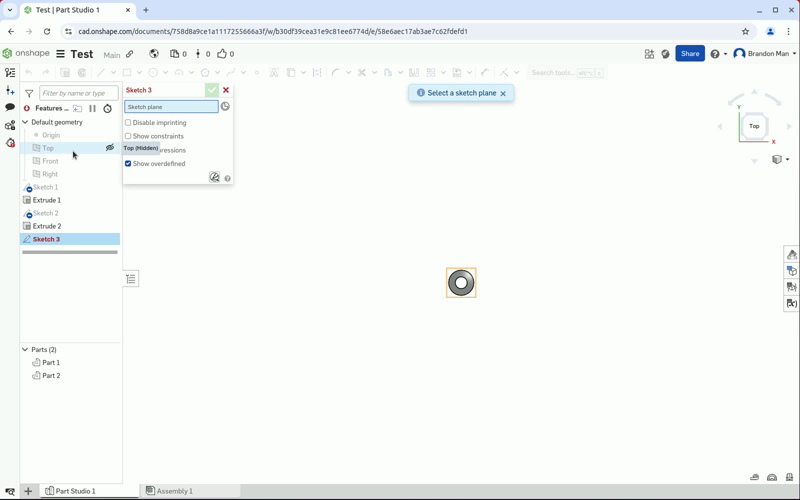
click(73, 150)
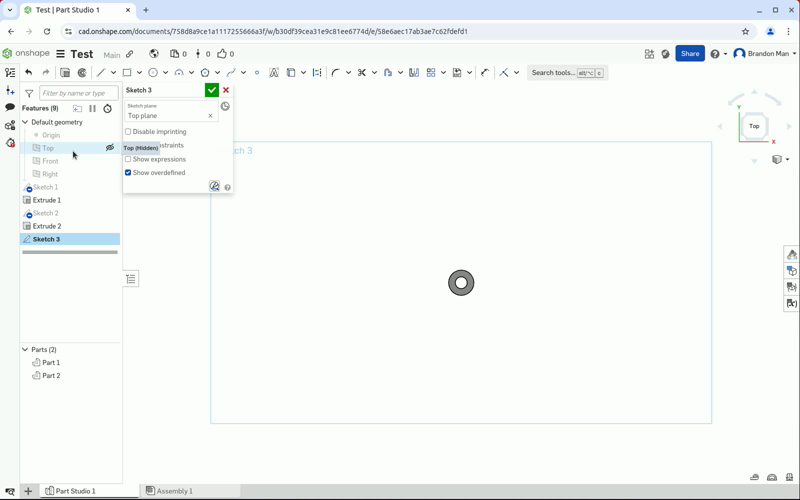
mouse_move(73, 352)
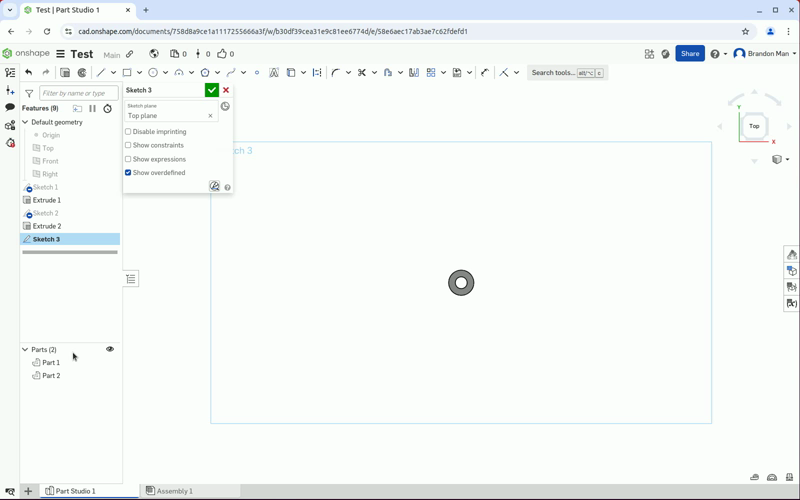
key(y)
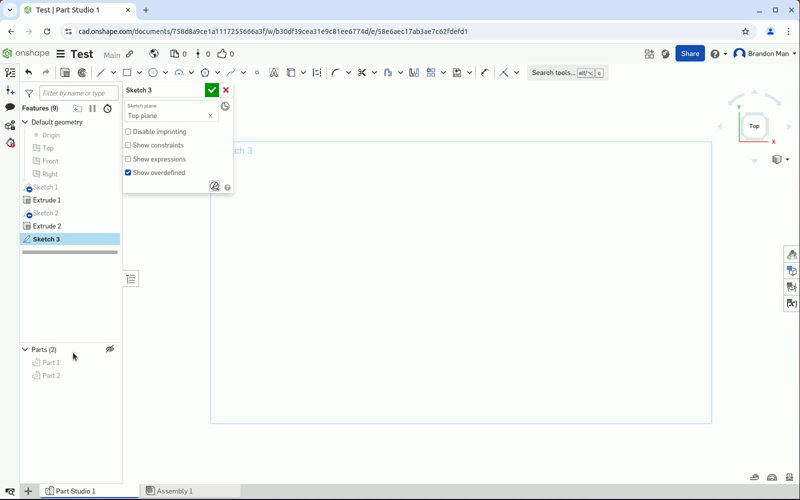
key(l)
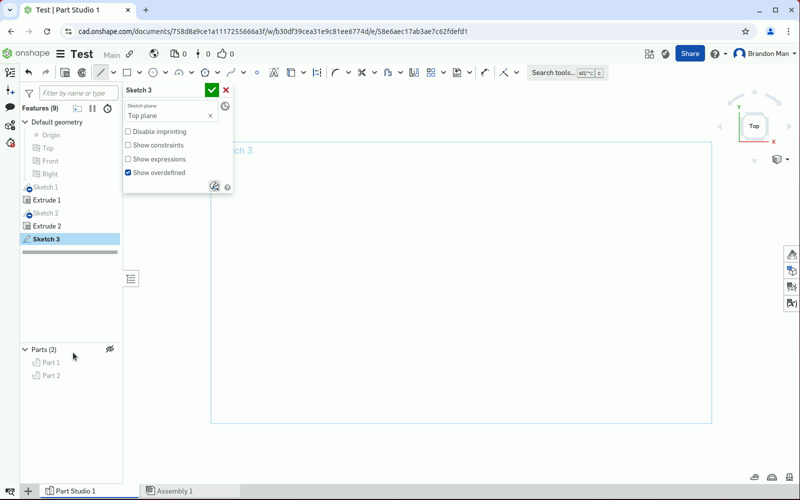
key_down(shift)
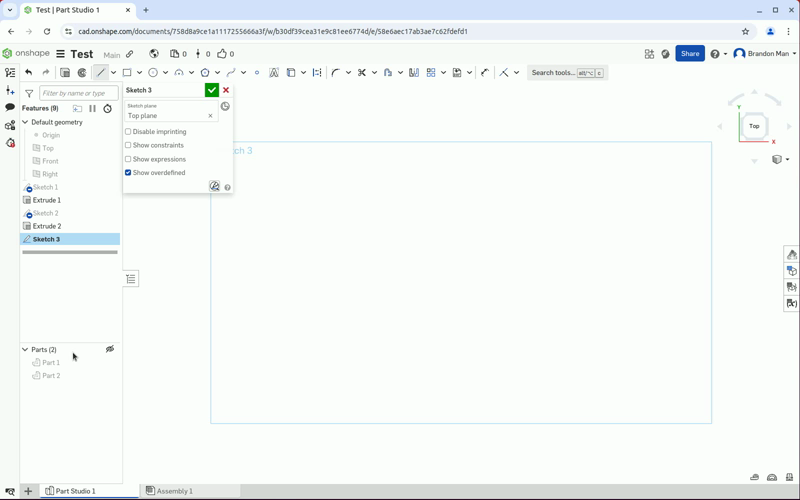
mouse_move(460, 294)
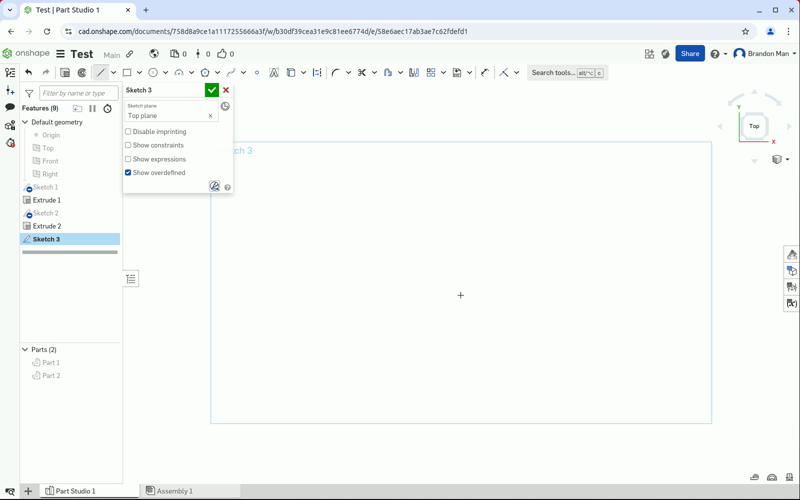
click(460, 294)
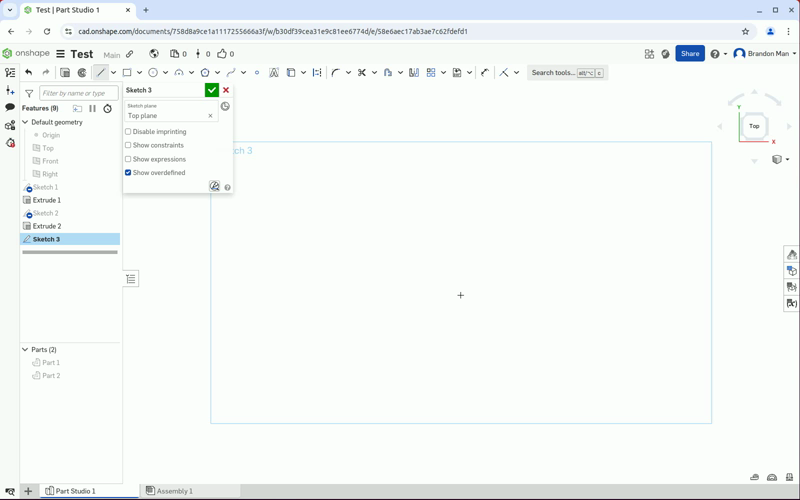
key_up(shift)
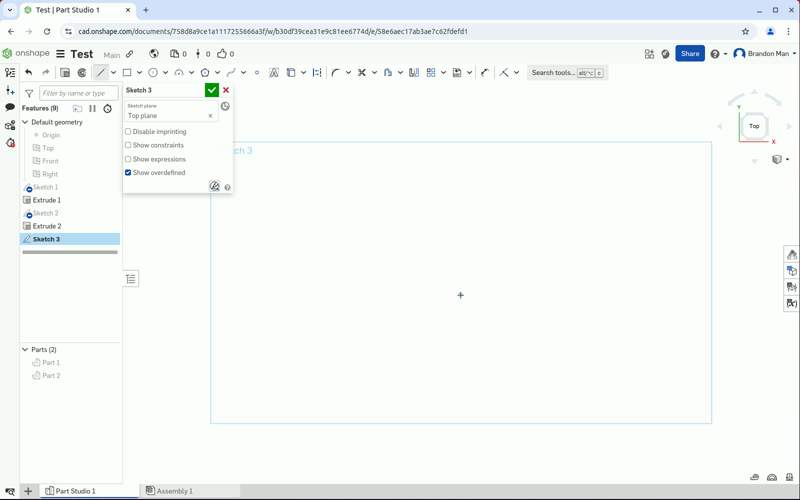
key_down(shift)
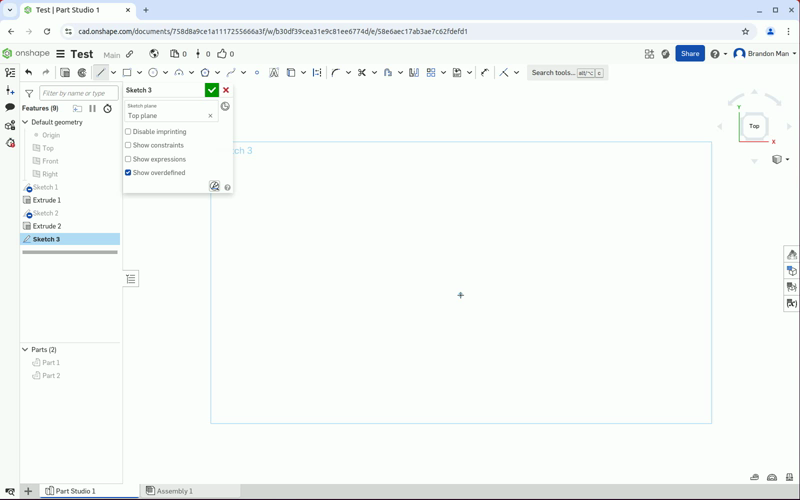
mouse_move(565, 294)
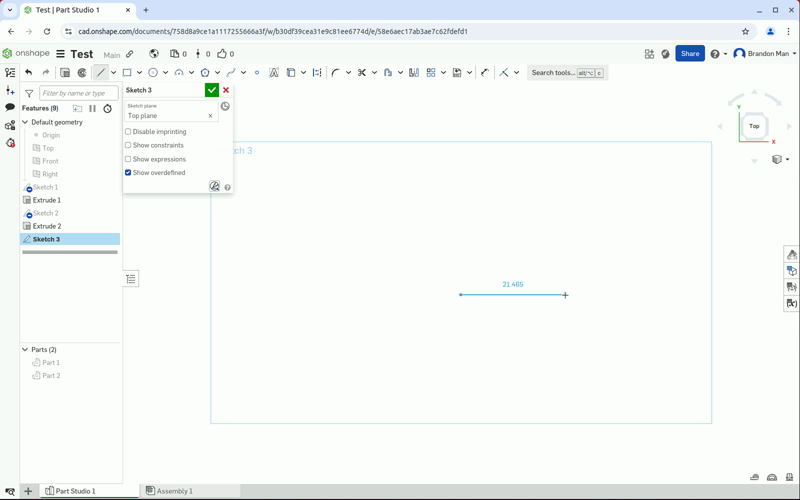
click(565, 294)
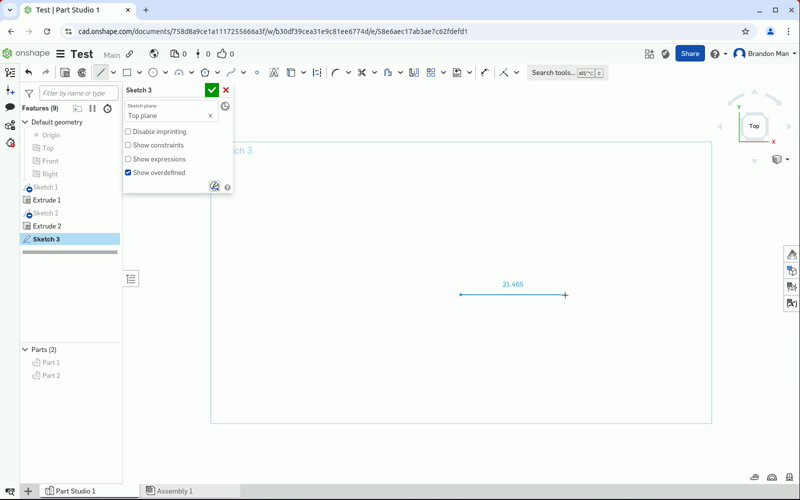
key_up(shift)
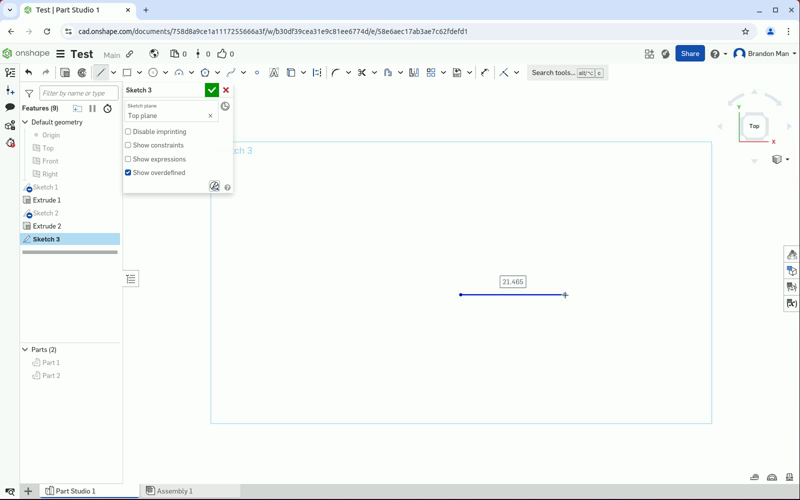
key(esc)
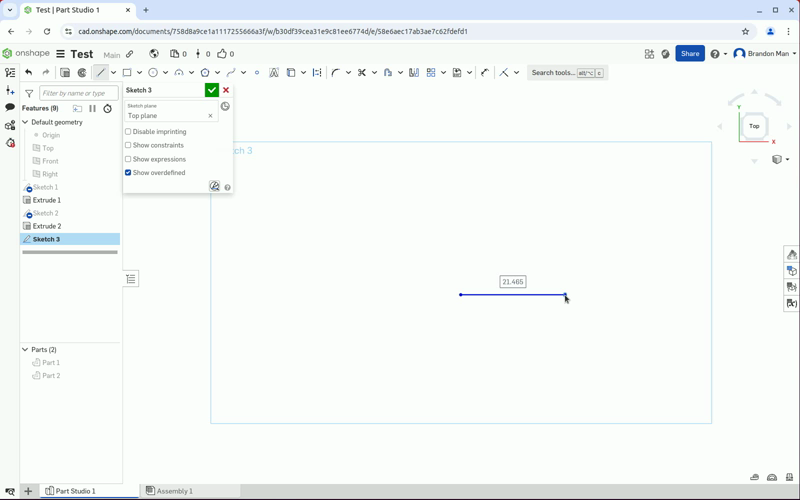
key(a)
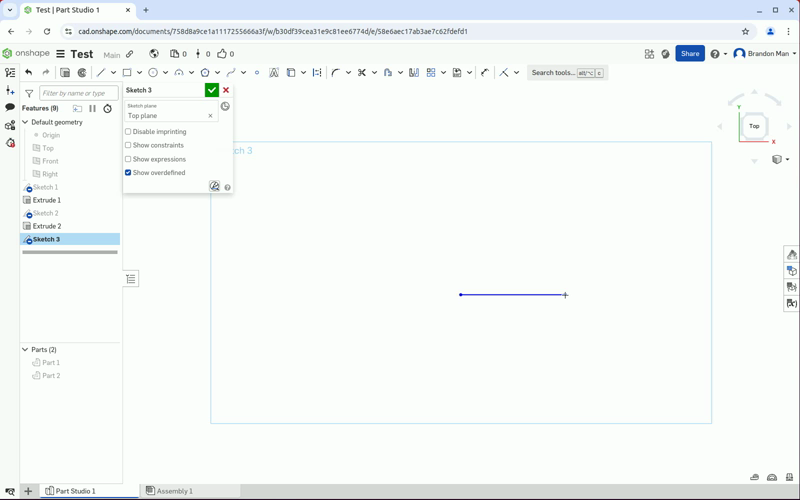
mouse_move(565, 294)
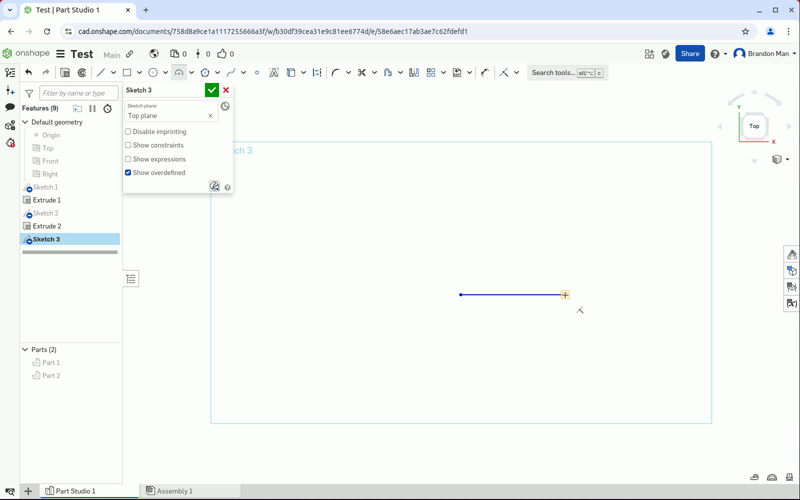
click(565, 294)
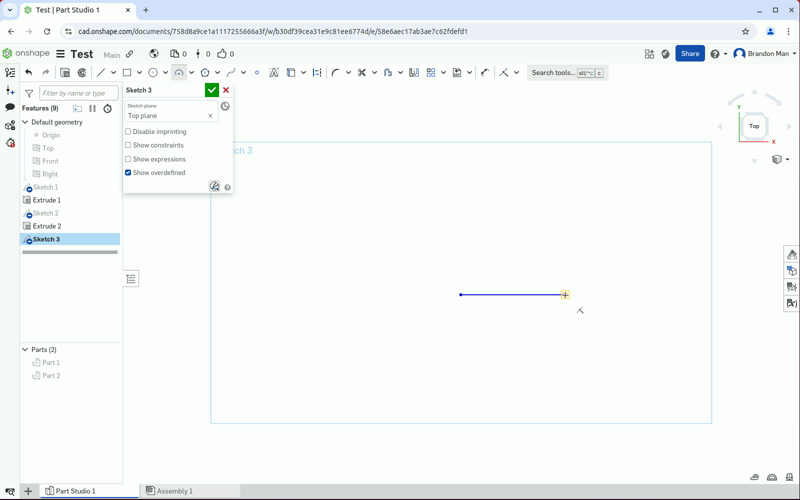
key_down(shift)
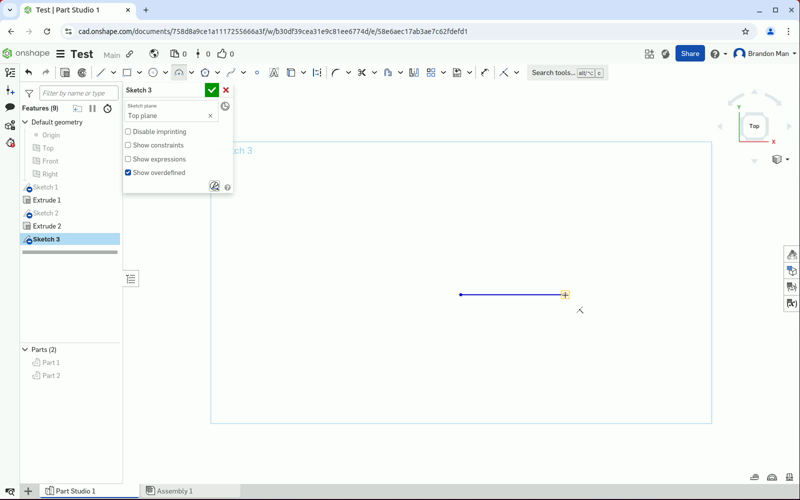
mouse_move(565, 270)
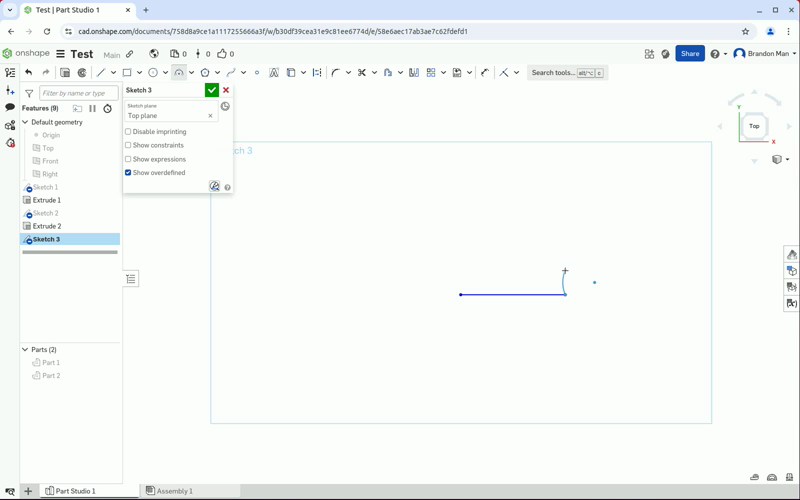
click(565, 270)
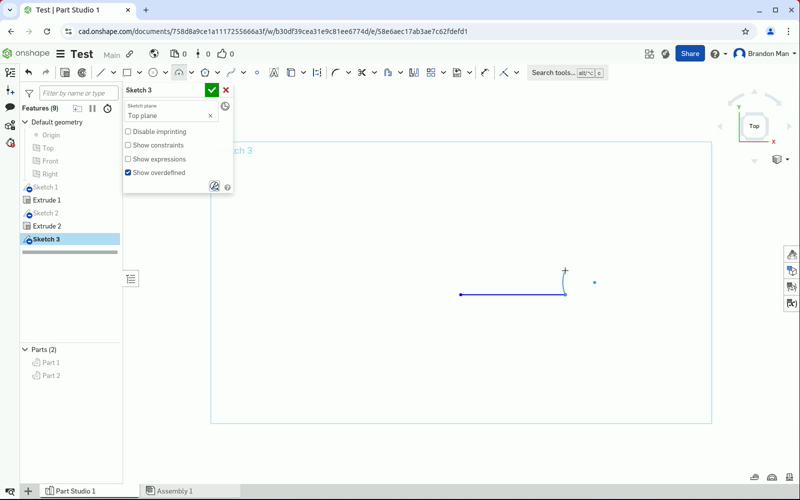
mouse_move(565, 282)
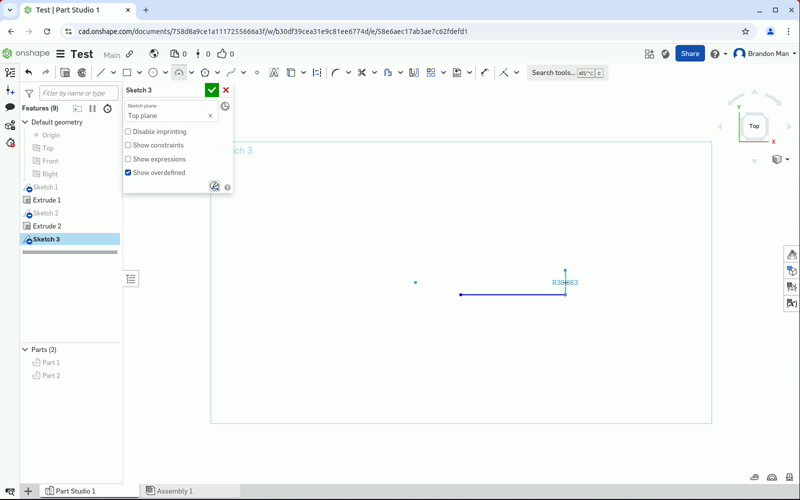
click(565, 282)
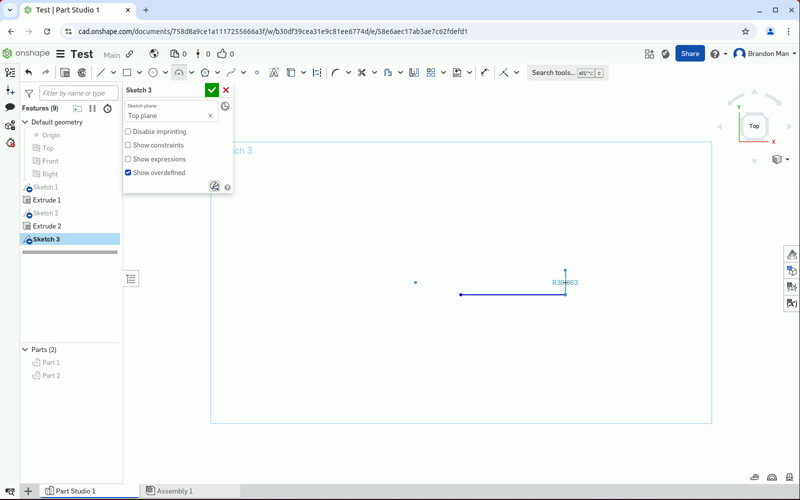
key_up(shift)
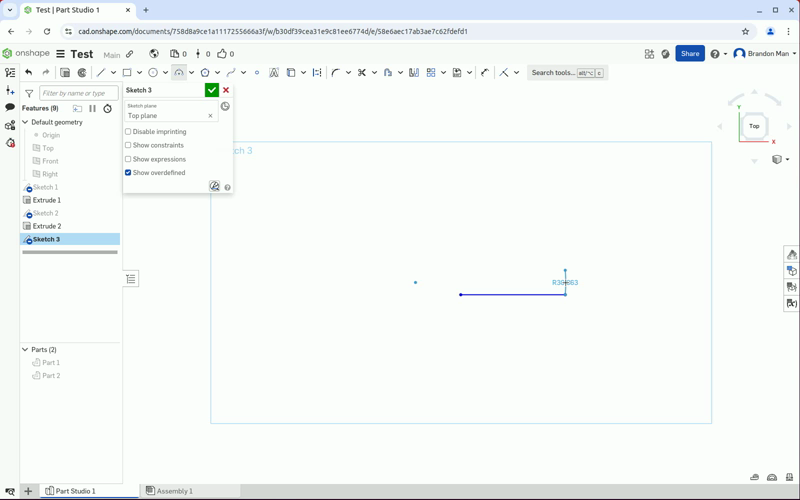
key(esc)
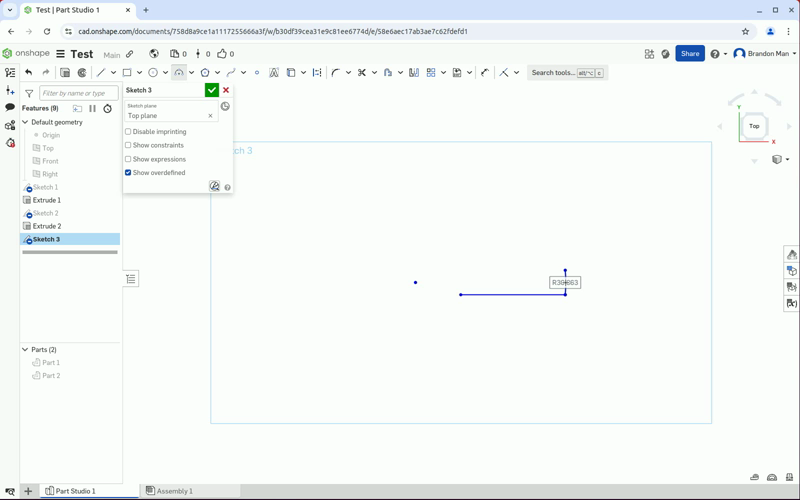
key(l)
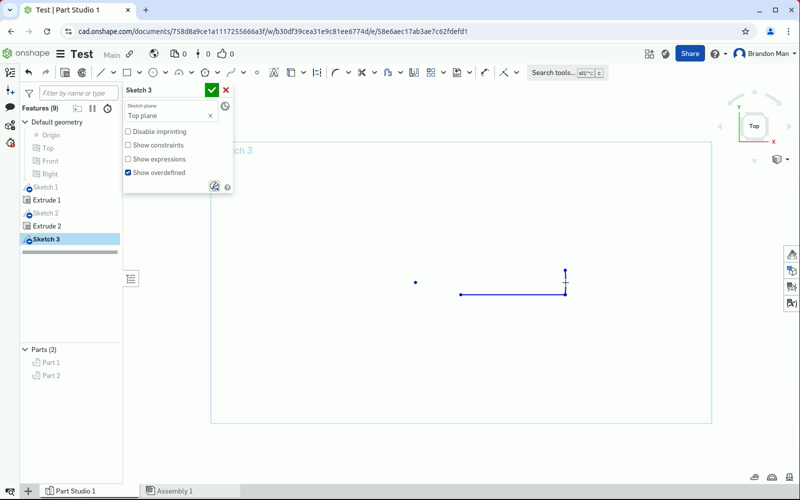
mouse_move(565, 270)
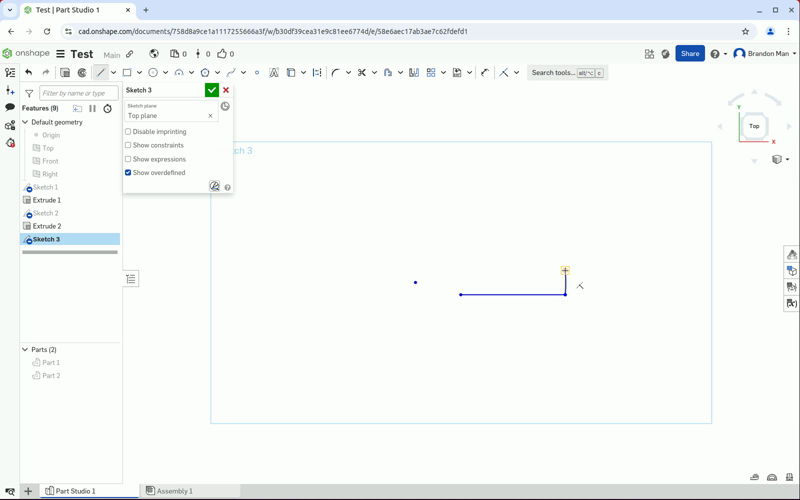
click(565, 270)
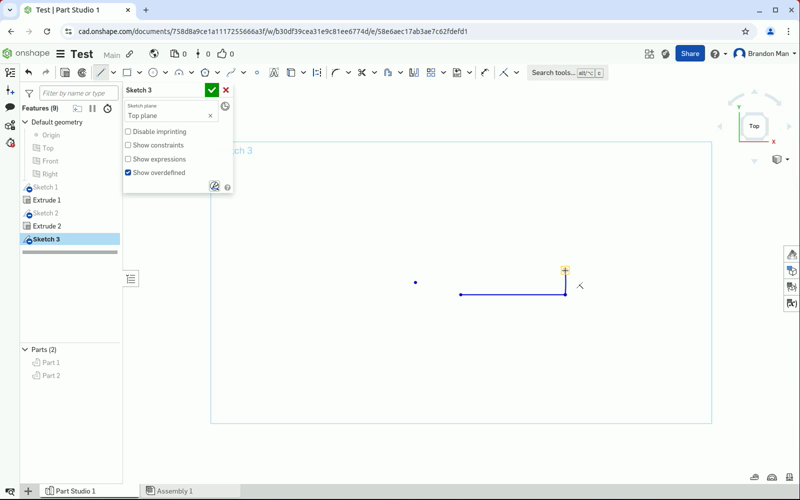
key_down(shift)
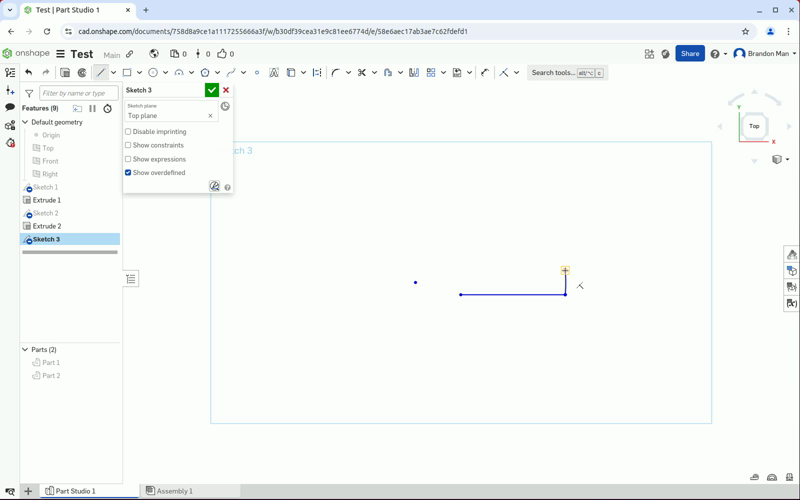
mouse_move(460, 270)
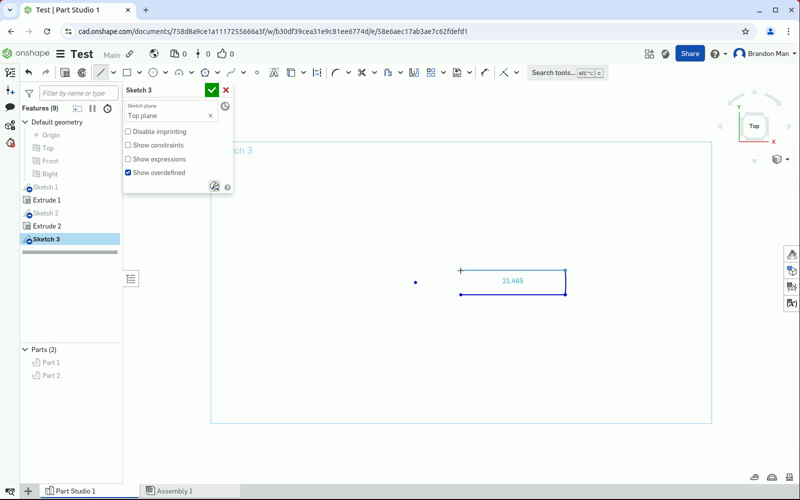
click(460, 270)
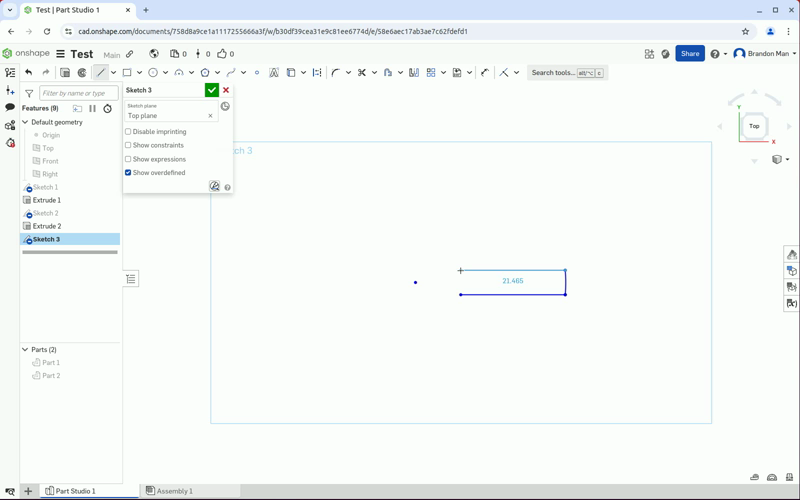
key_up(shift)
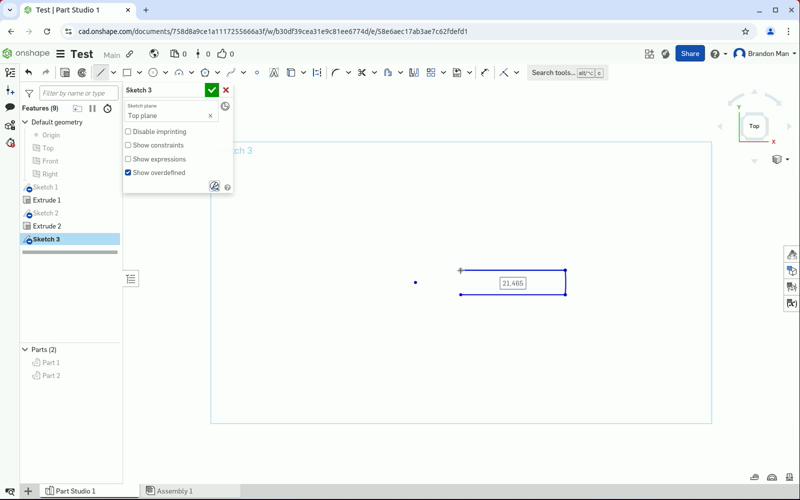
key(esc)
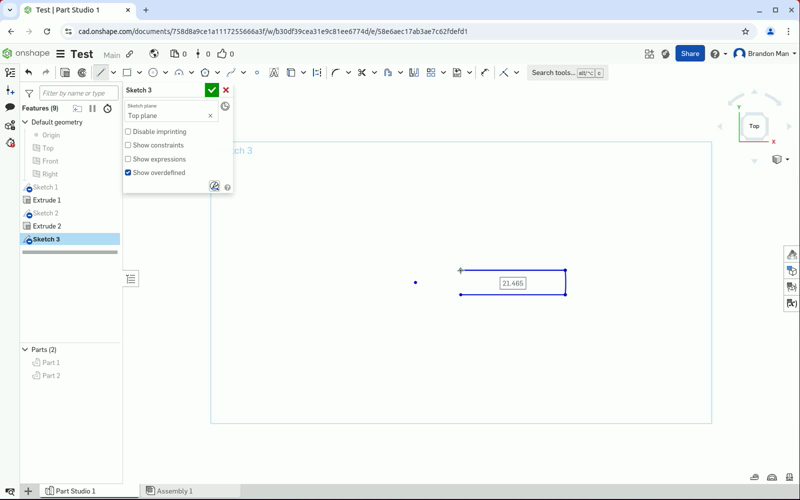
key(a)
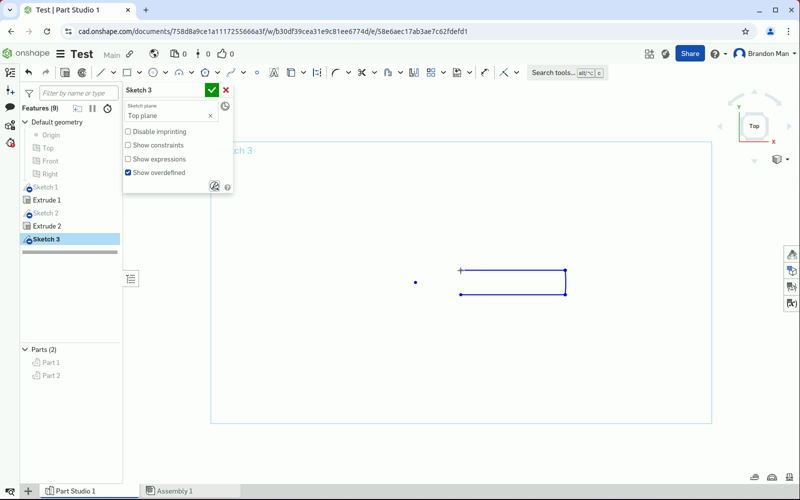
mouse_move(460, 270)
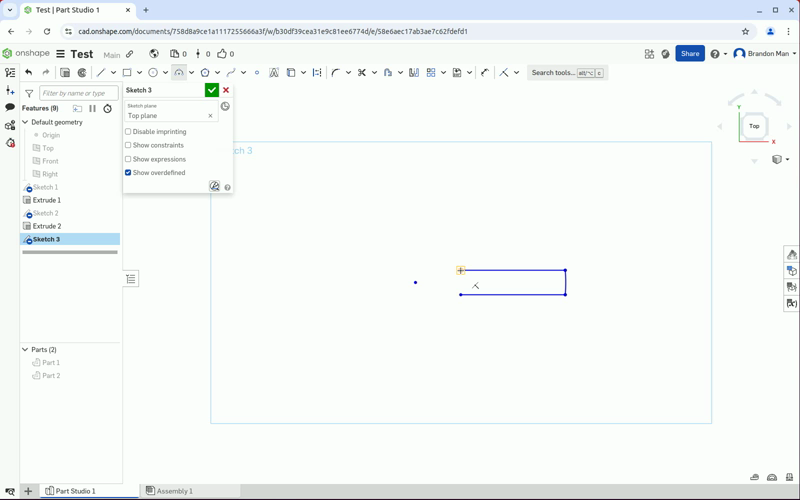
click(460, 270)
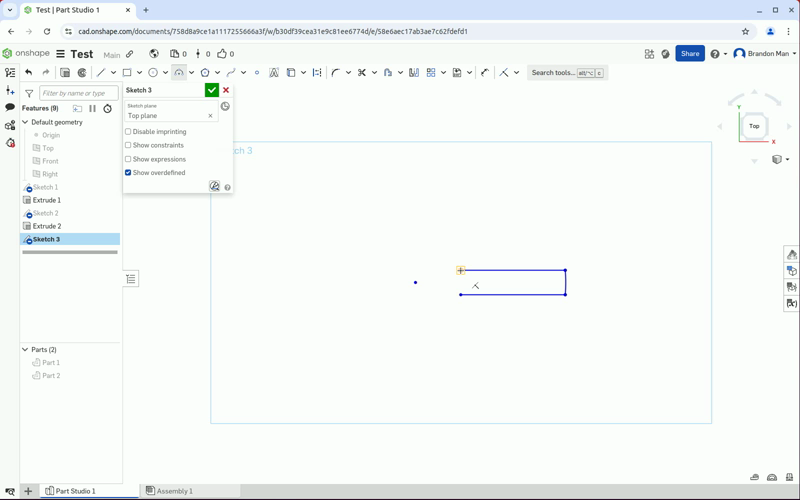
mouse_move(460, 294)
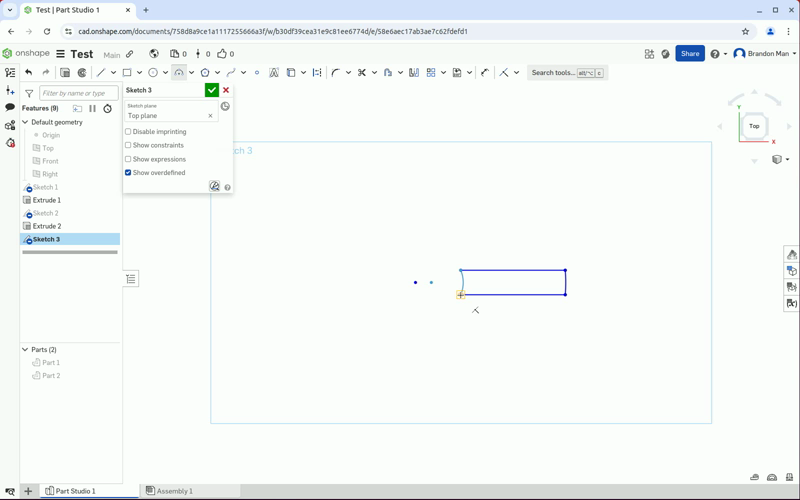
click(460, 294)
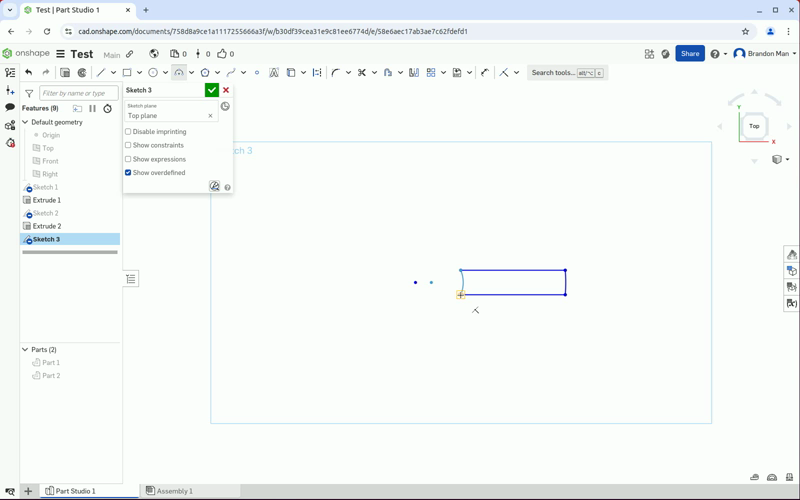
key_down(shift)
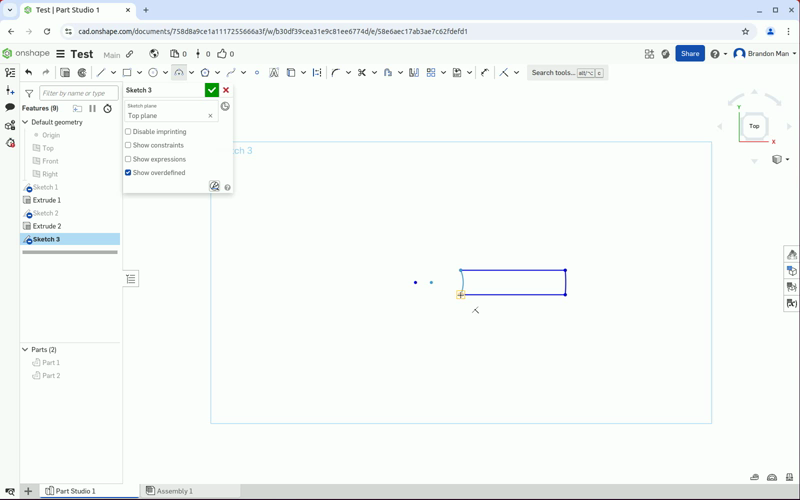
mouse_move(473, 282)
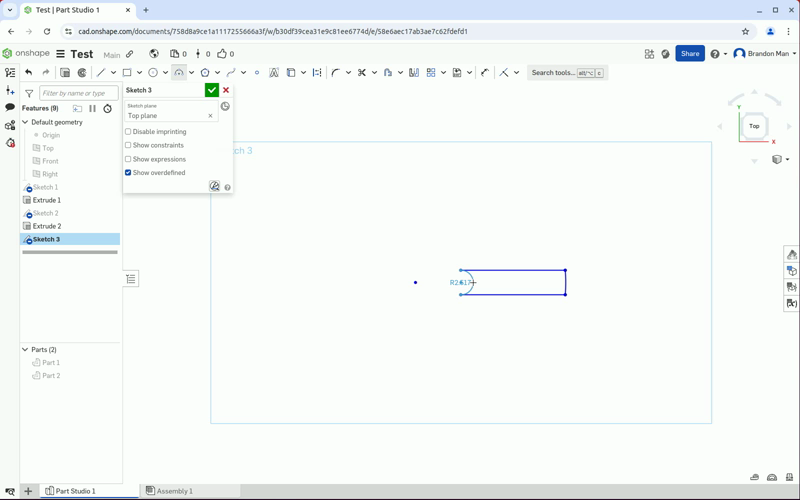
click(473, 282)
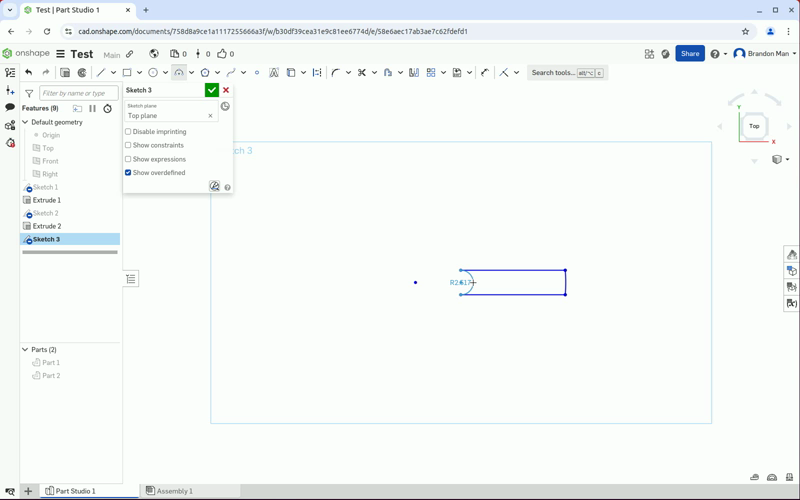
key_up(shift)
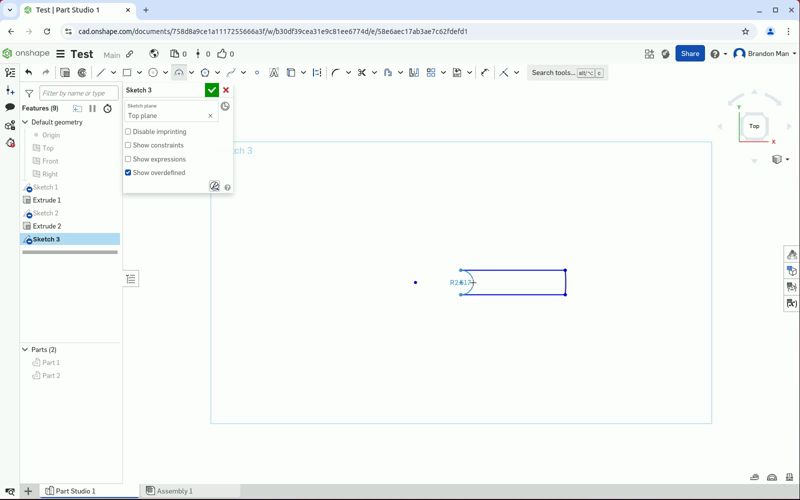
key(esc)
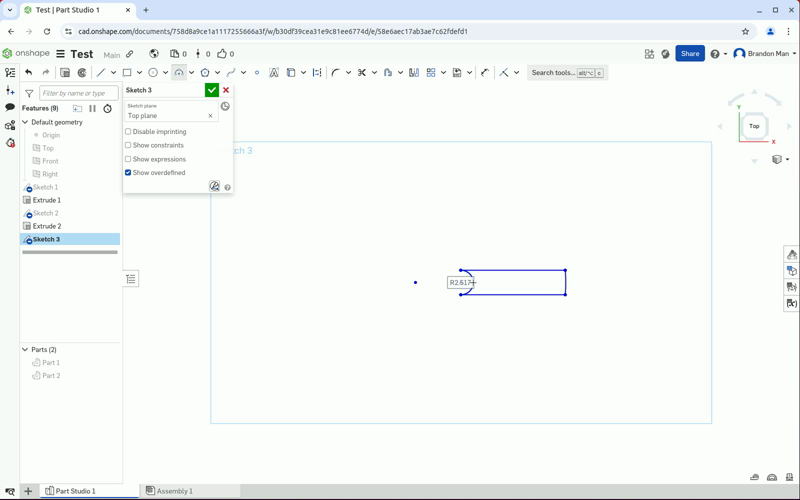
key(l)
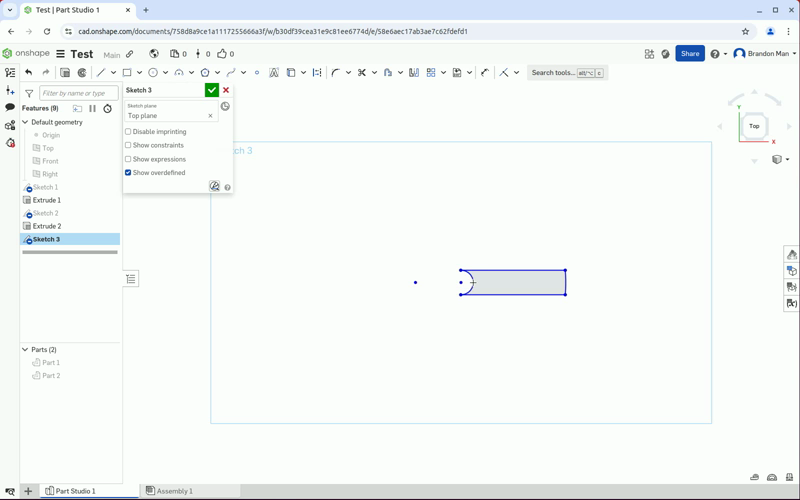
key_down(shift)
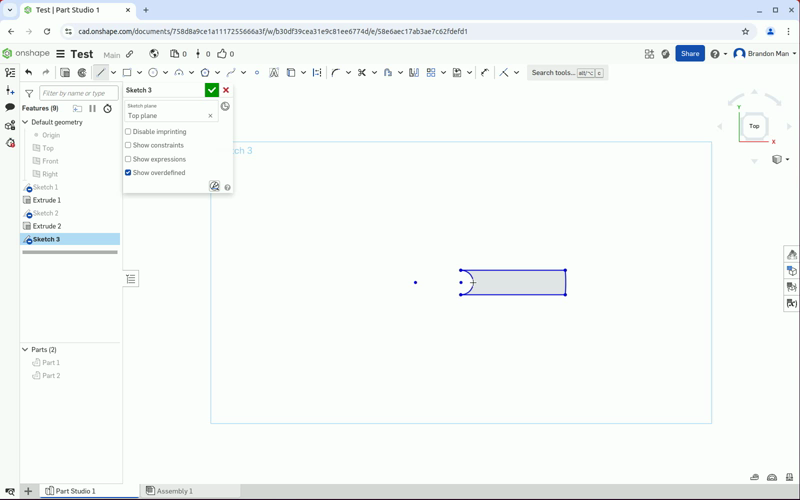
mouse_move(499, 282)
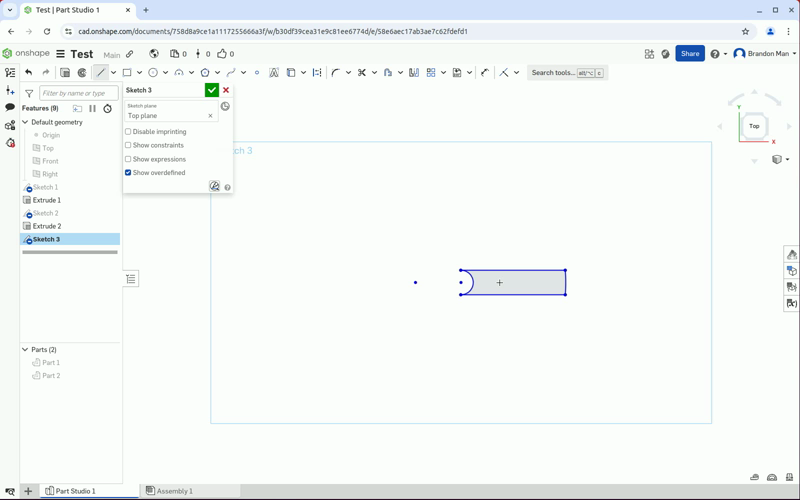
click(499, 282)
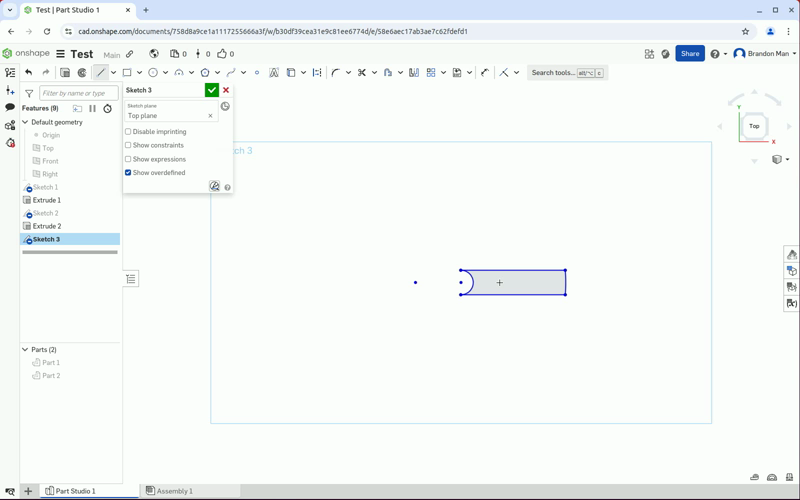
key_up(shift)
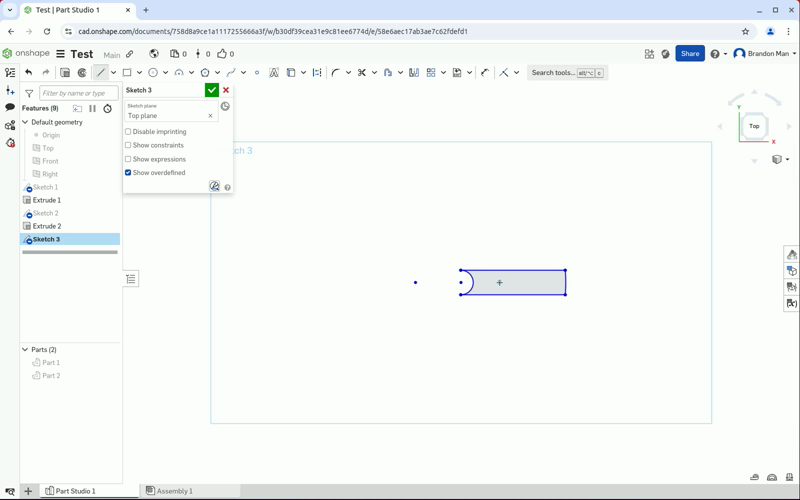
key_down(shift)
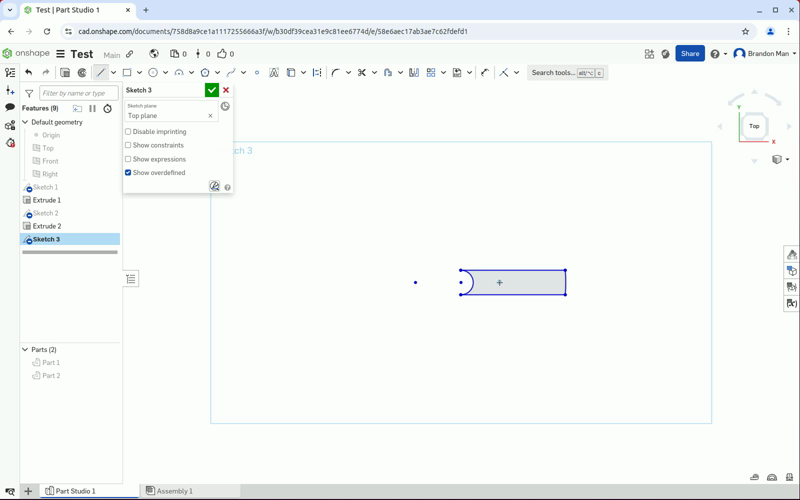
mouse_move(529, 282)
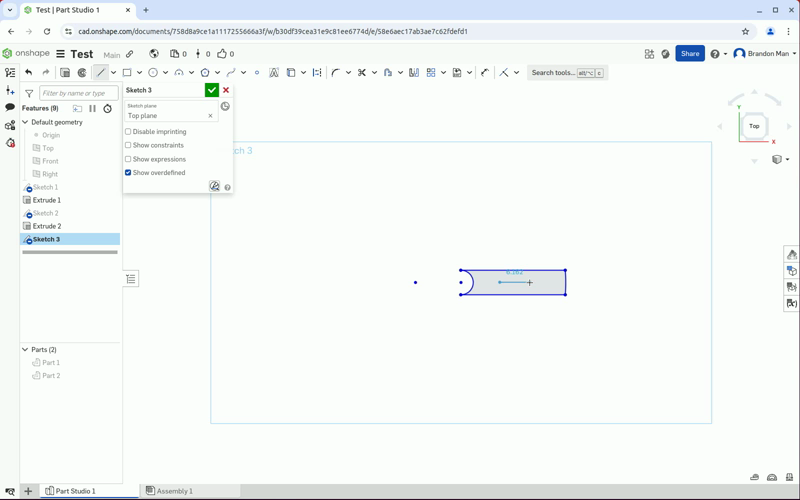
mouse_move(537, 288)
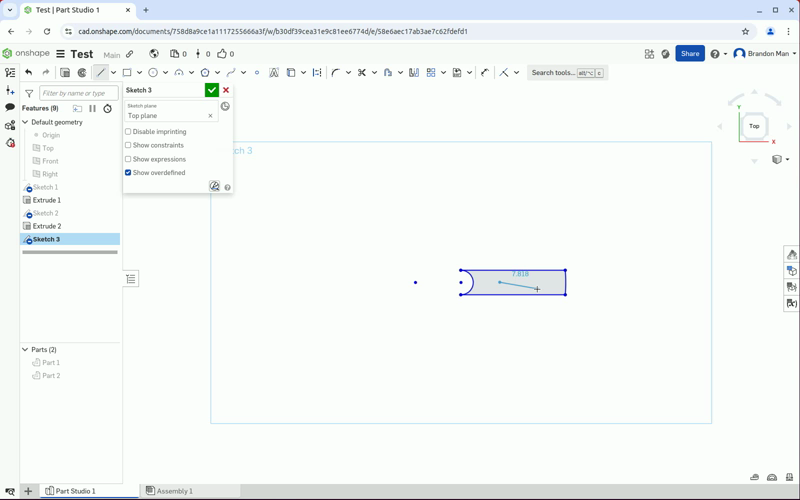
click(537, 288)
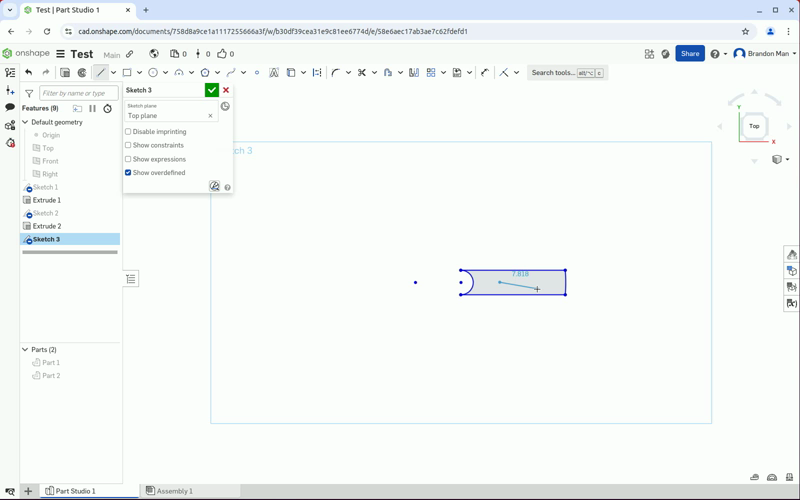
key_up(shift)
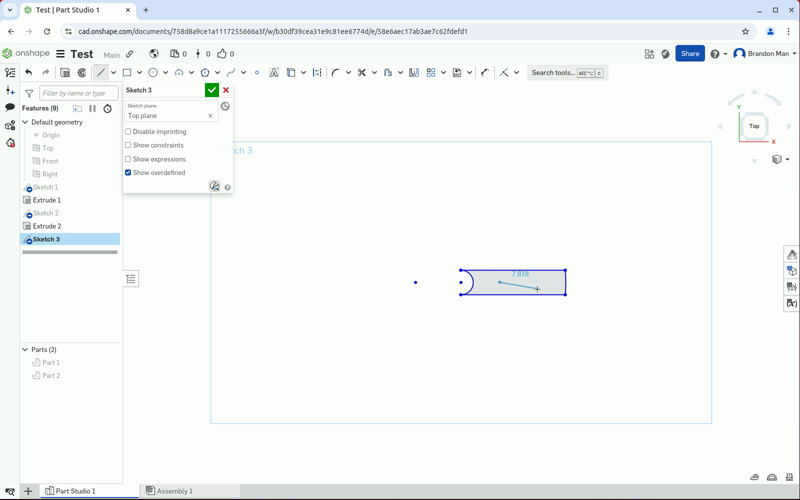
key_down(shift)
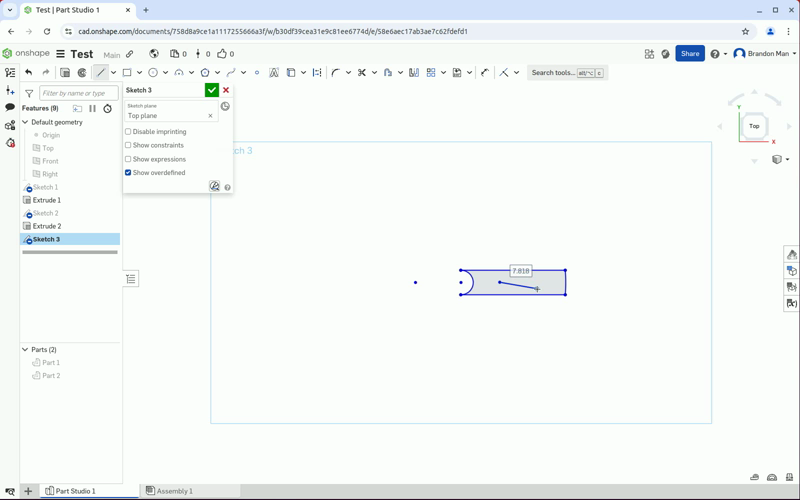
mouse_move(567, 288)
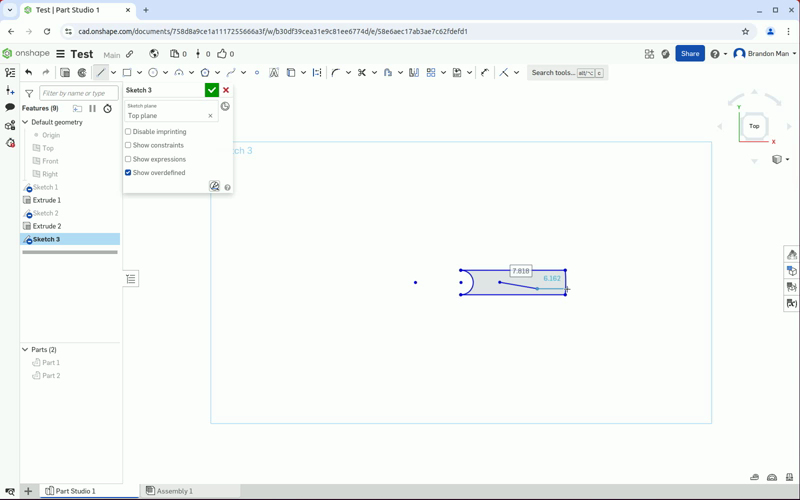
mouse_move(537, 275)
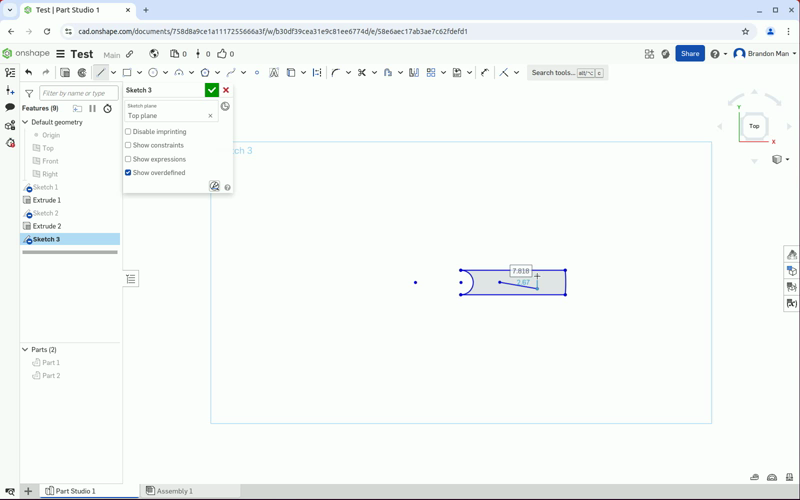
click(537, 275)
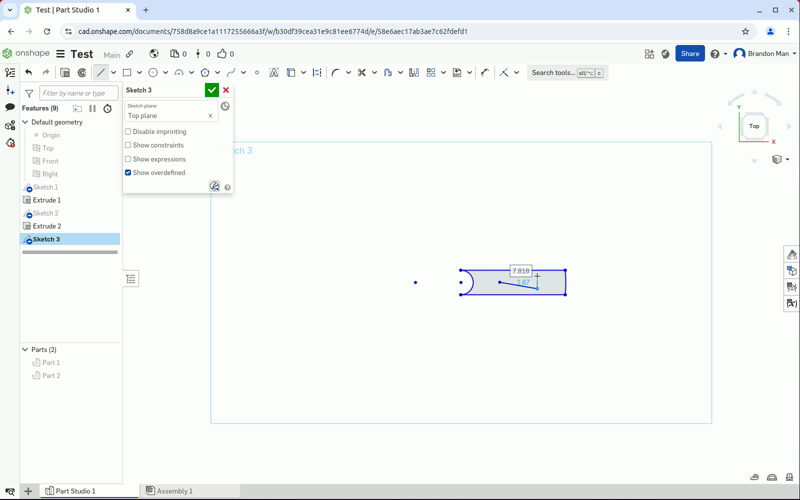
key_up(shift)
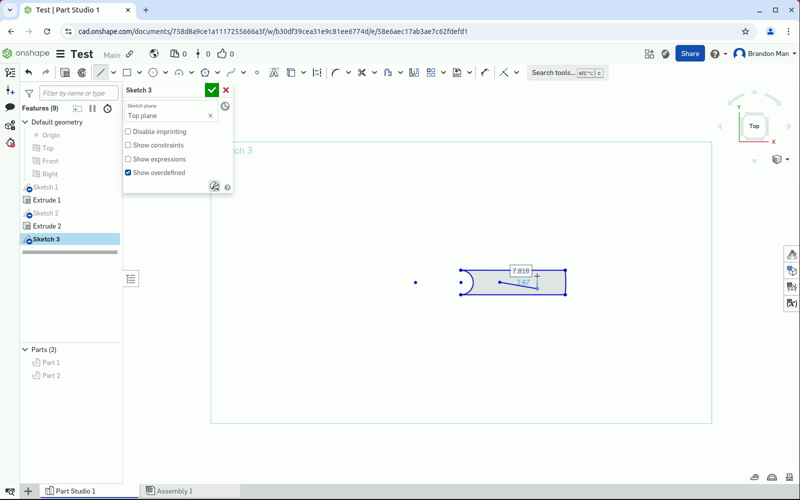
mouse_move(567, 275)
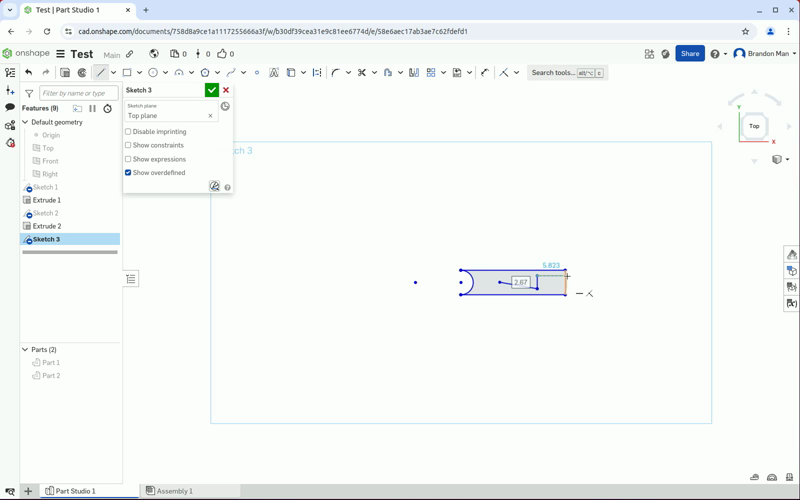
key_down(shift)
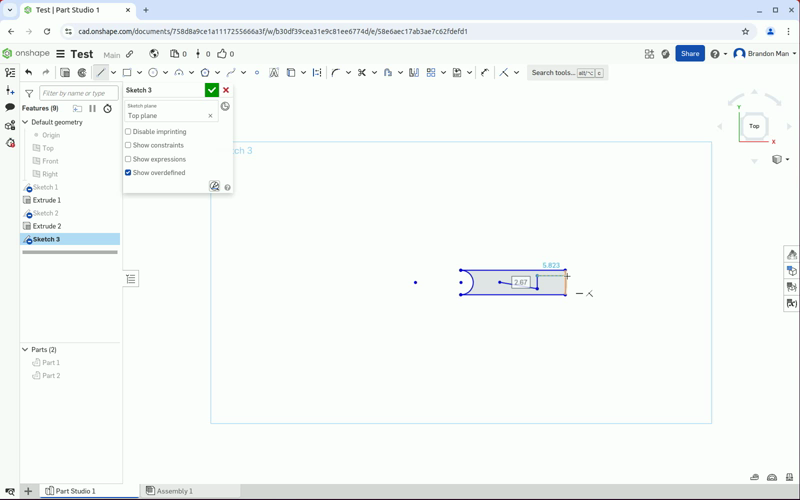
mouse_move(499, 282)
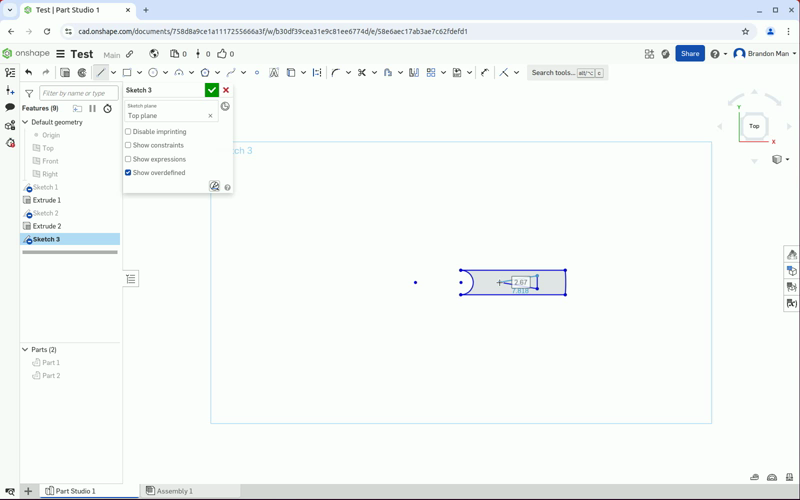
key_up(shift)
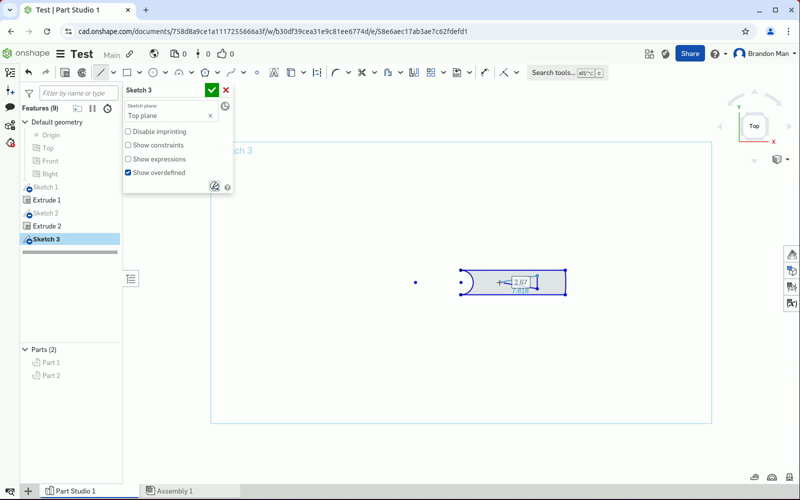
click(499, 282)
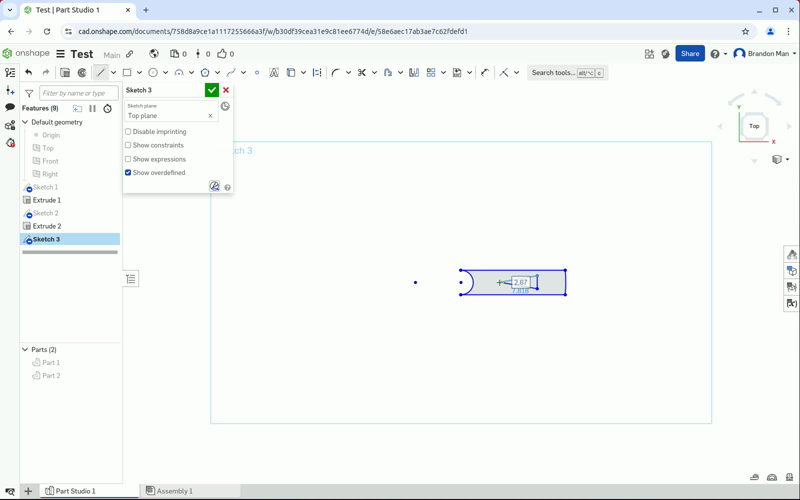
key(esc)
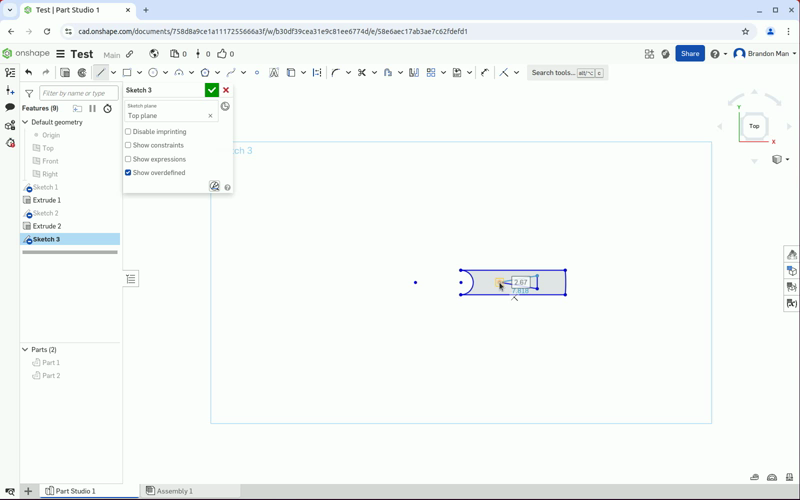
mouse_move(480, 281)
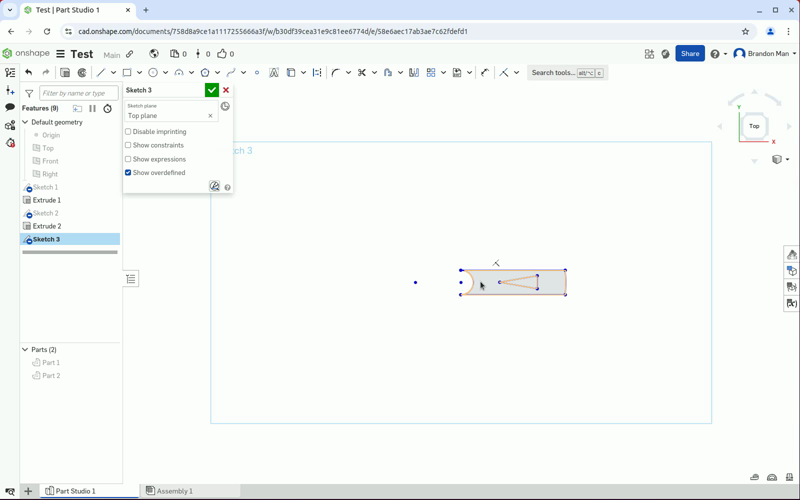
click(480, 281)
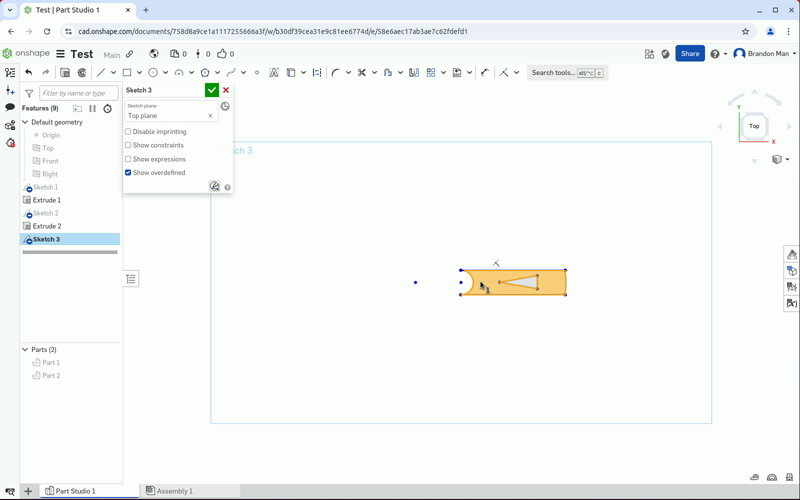
mouse_move(73, 352)
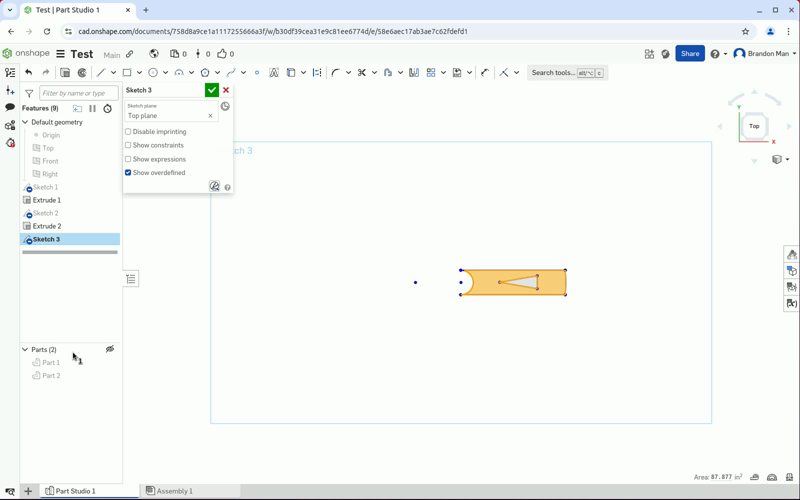
key(shift+y)
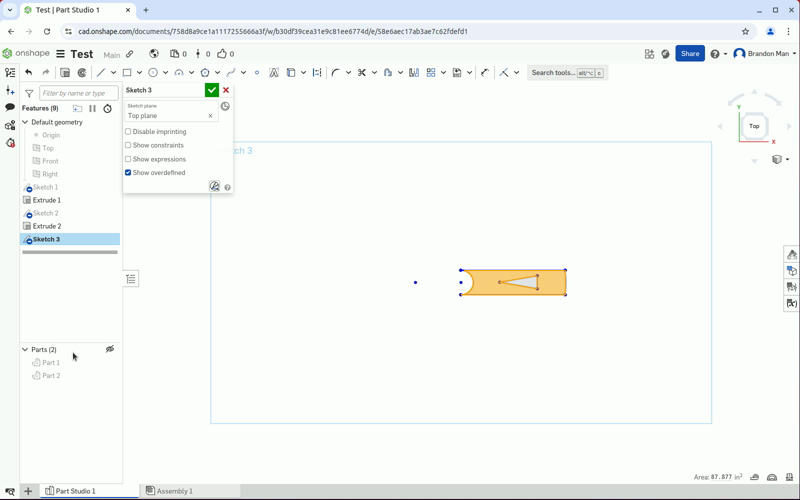
key(shift+e)
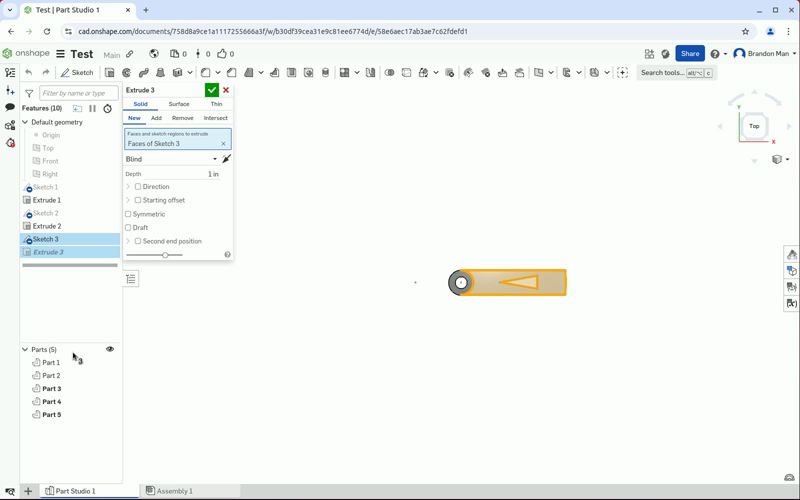
mouse_move(143, 106)
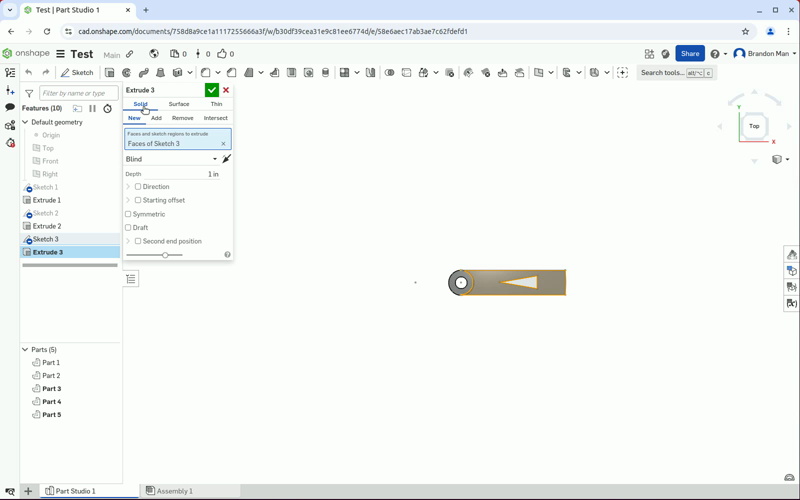
click(143, 106)
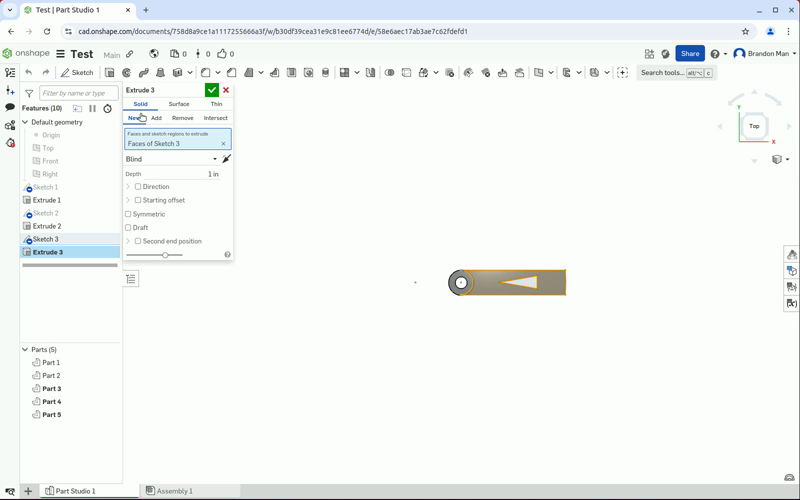
mouse_move(137, 120)
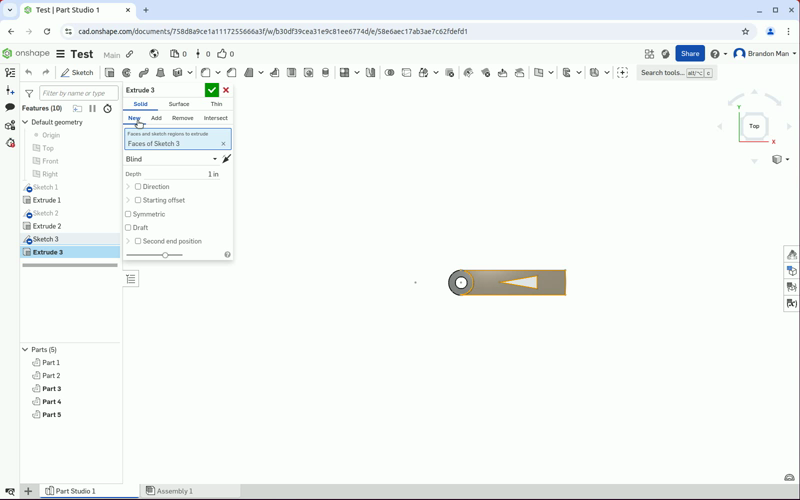
click(137, 120)
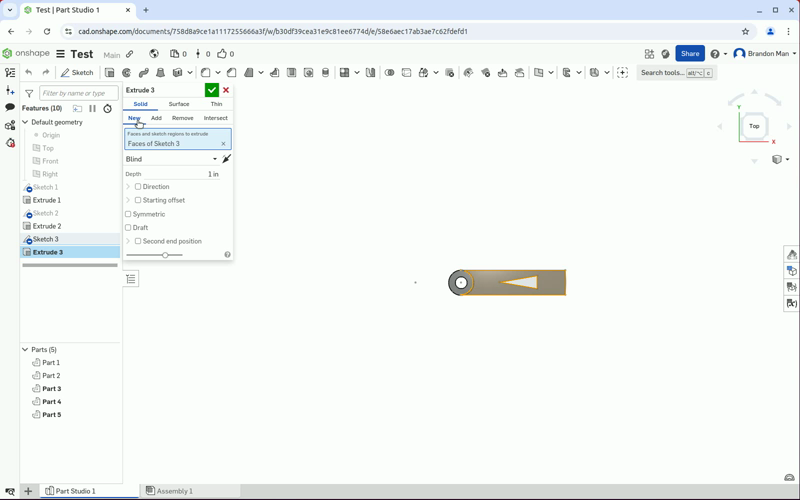
key(tab, 4)
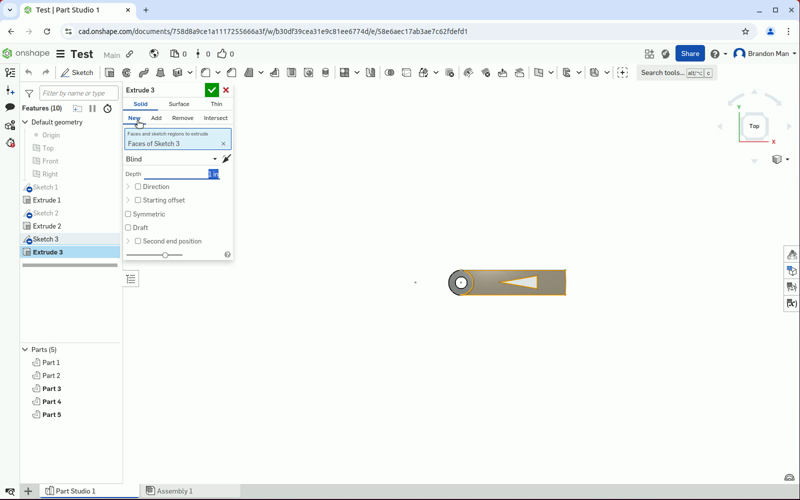
text(1.926)
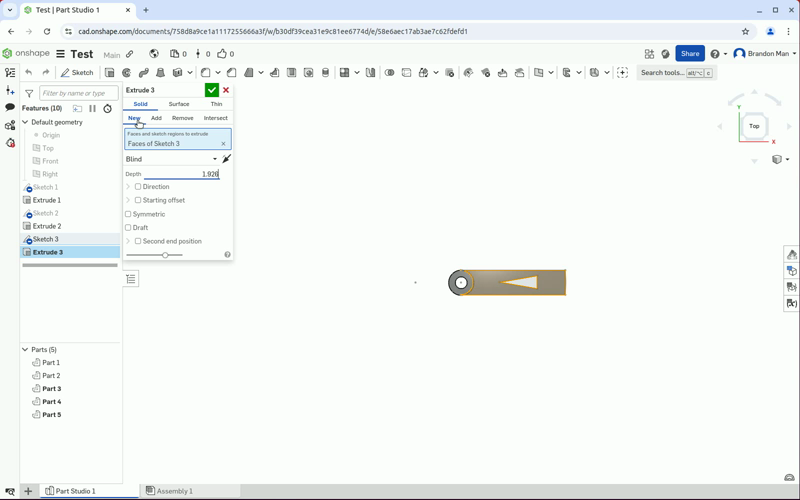
key(enter)
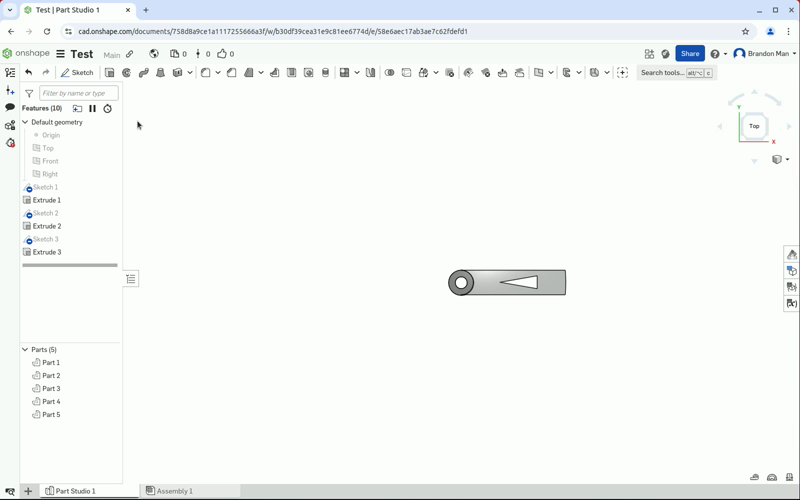
key(shift+h)
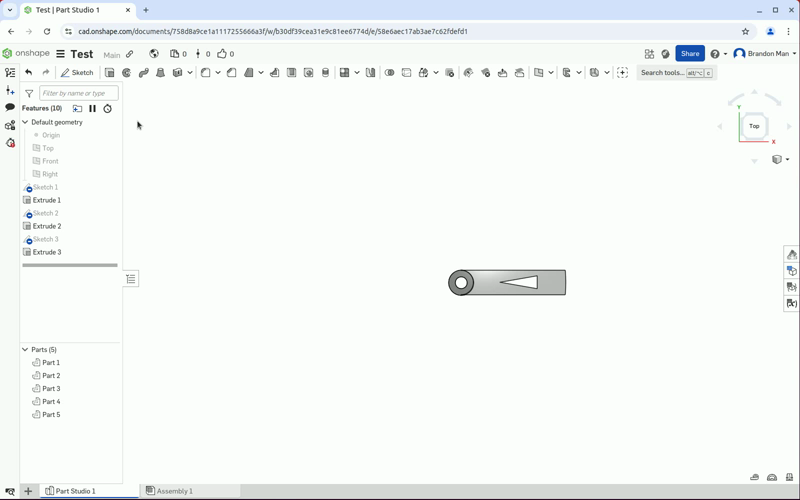
key(shift+h)
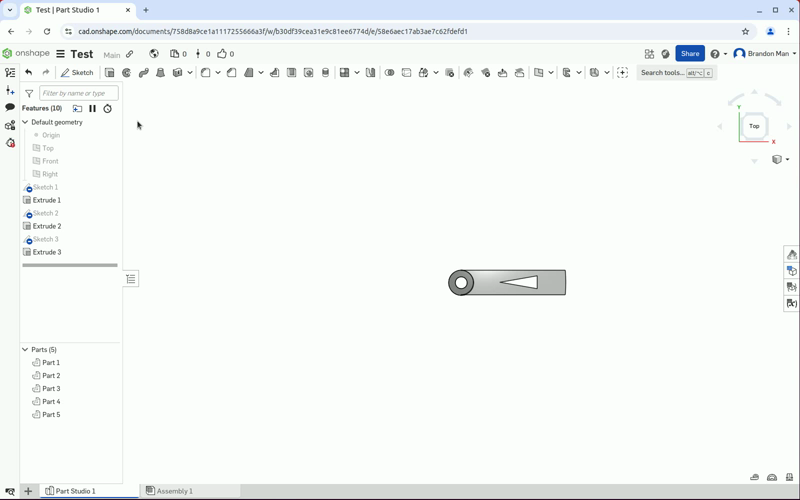
mouse_move(73, 189)
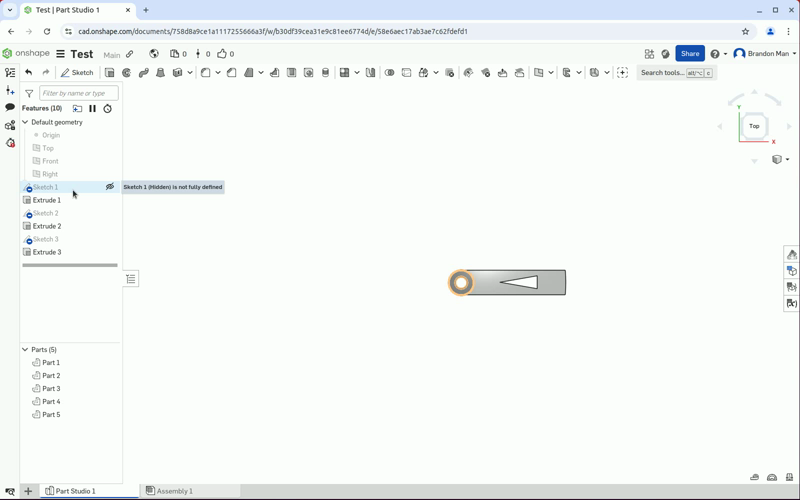
click(73, 189)
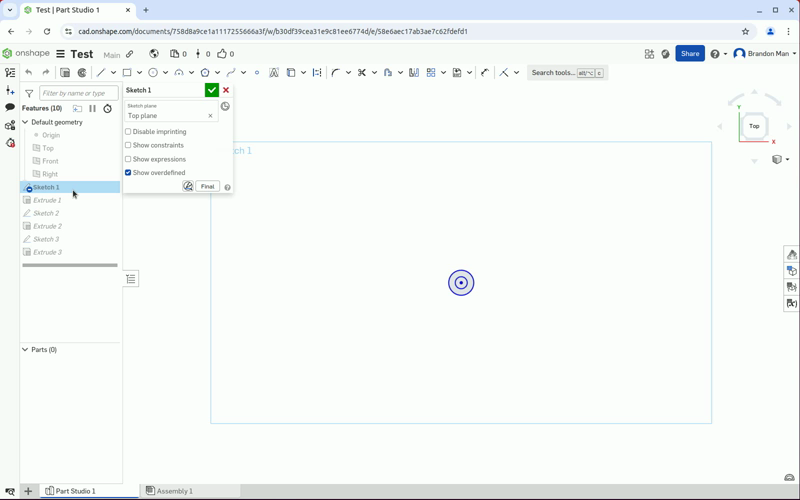
mouse_move(229, 92)
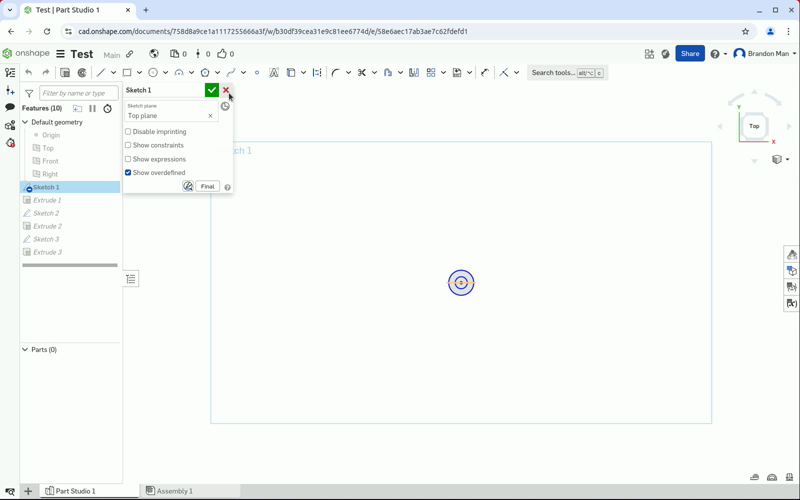
click(229, 92)
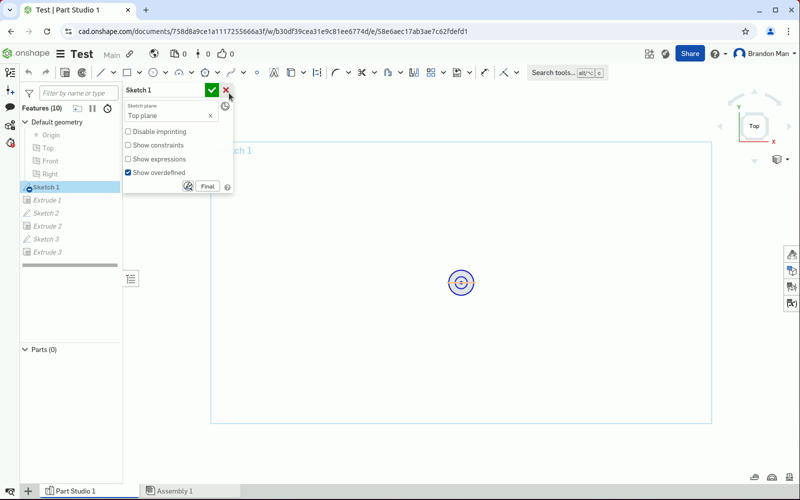
key(shift+s)
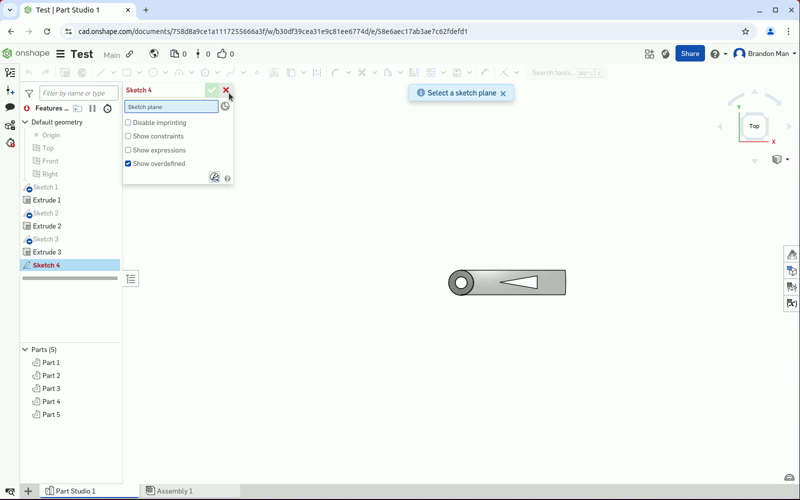
mouse_move(73, 150)
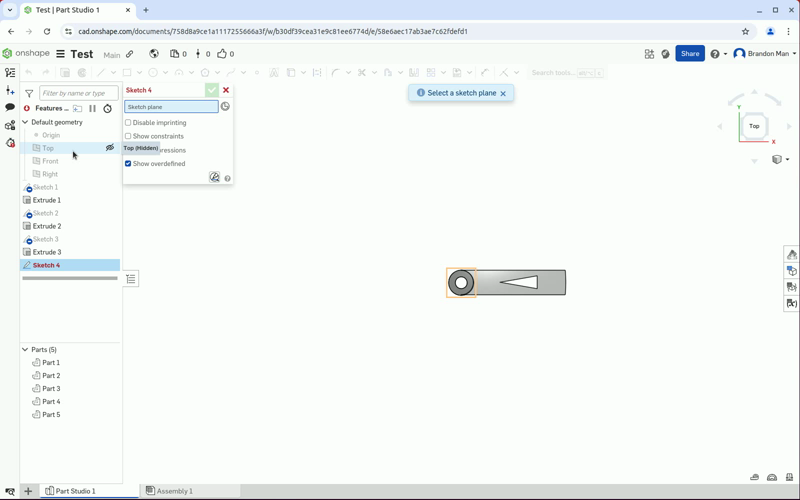
click(73, 150)
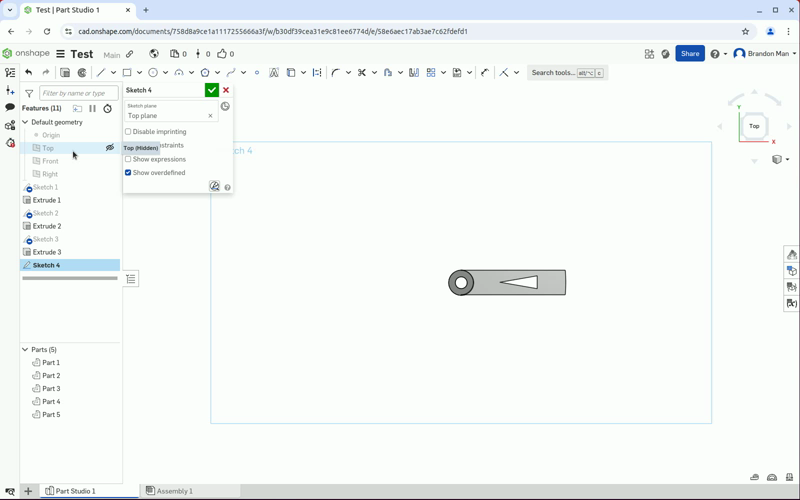
mouse_move(73, 352)
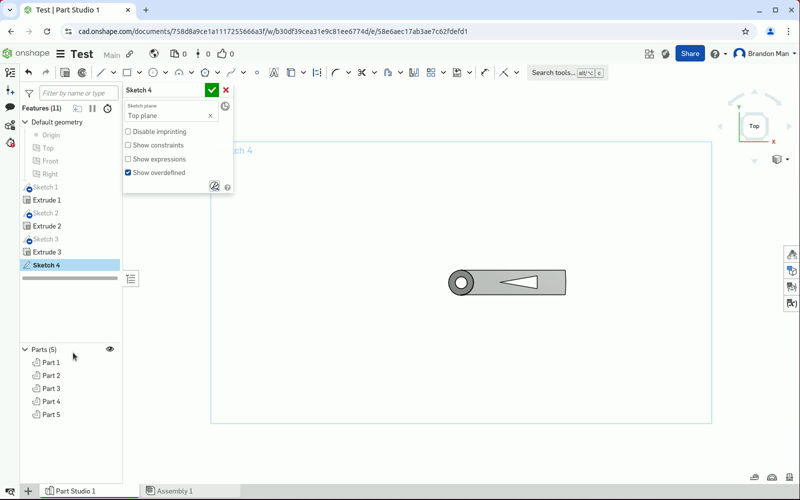
key(y)
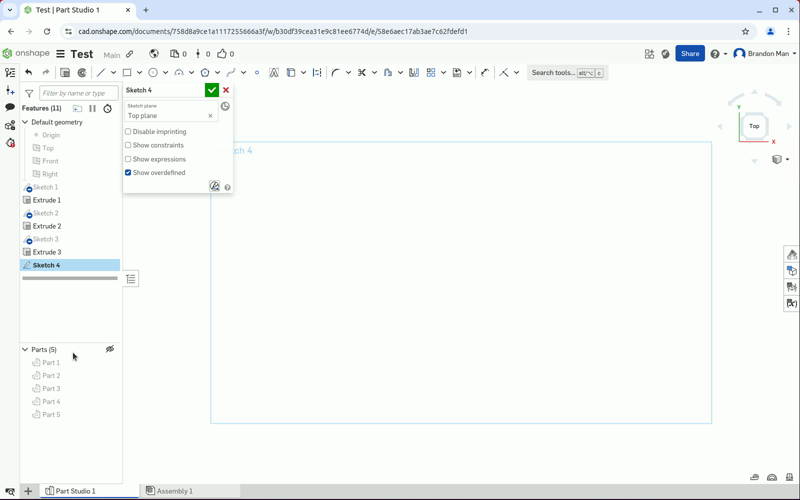
key(l)
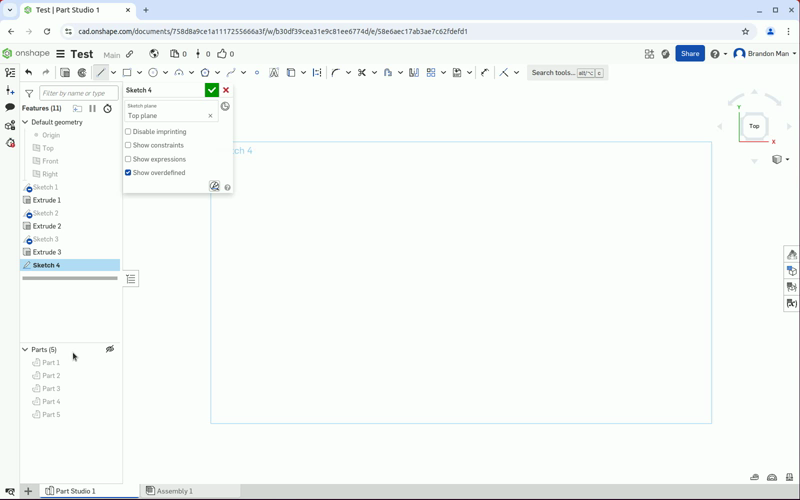
key_down(shift)
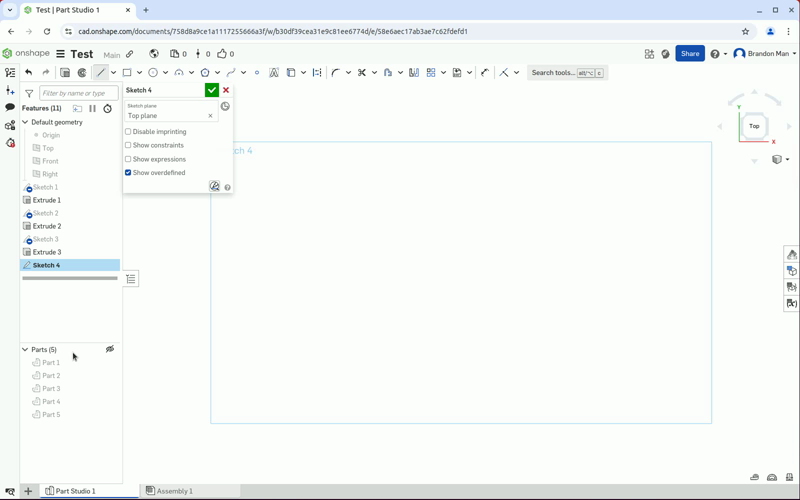
mouse_move(356, 294)
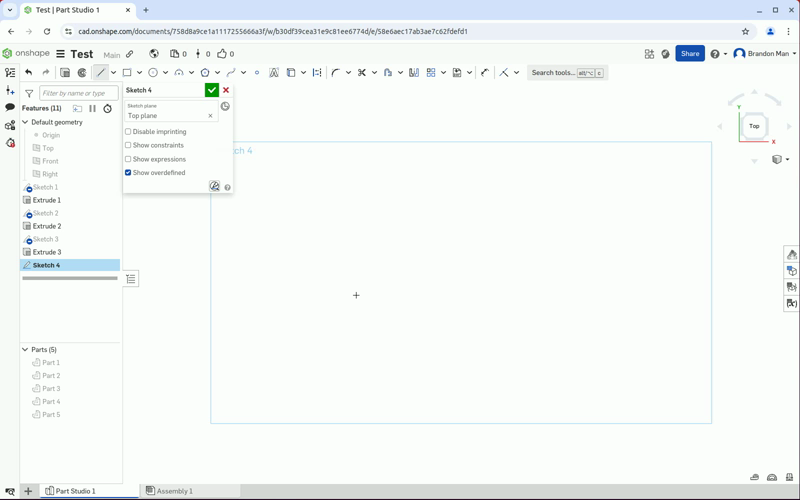
click(356, 294)
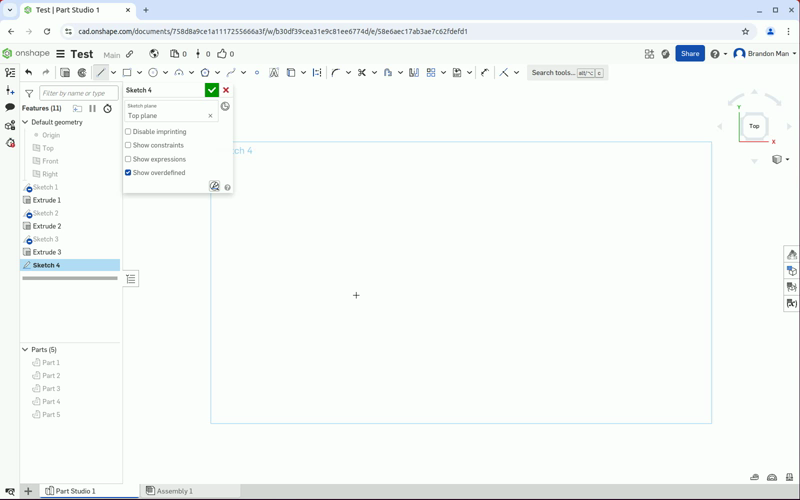
key_up(shift)
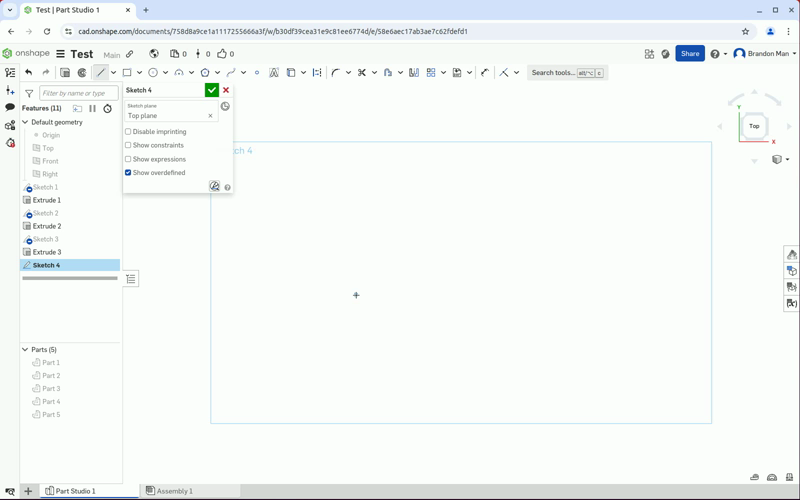
key_down(shift)
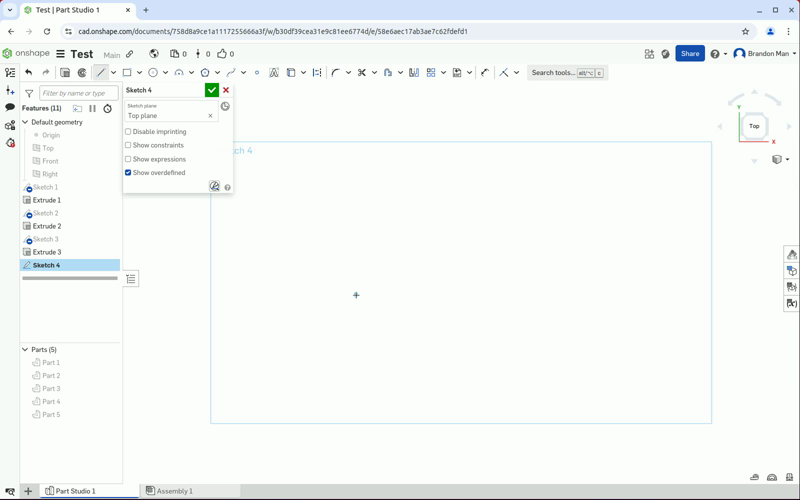
mouse_move(460, 294)
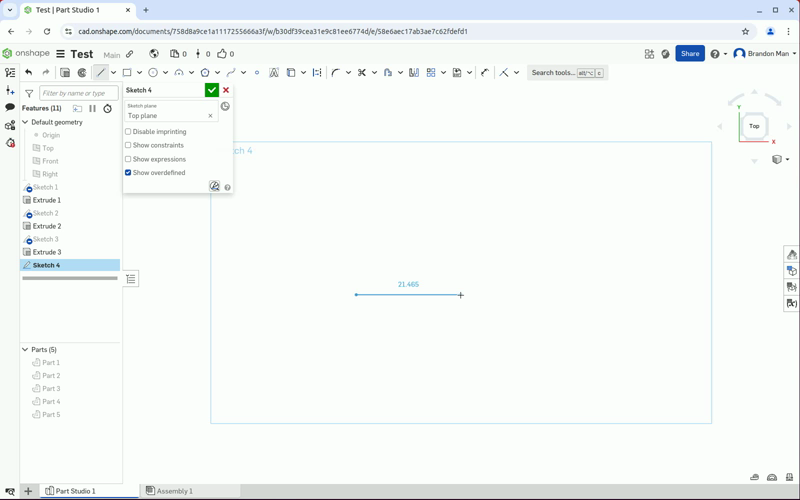
click(460, 294)
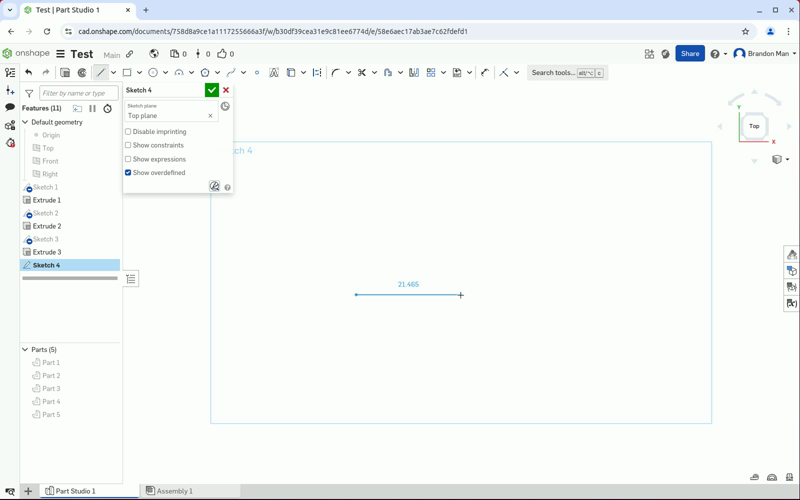
key_up(shift)
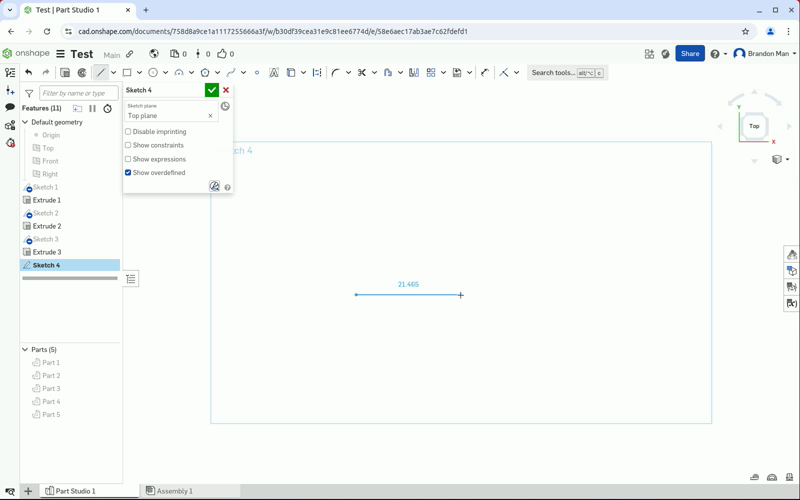
key(esc)
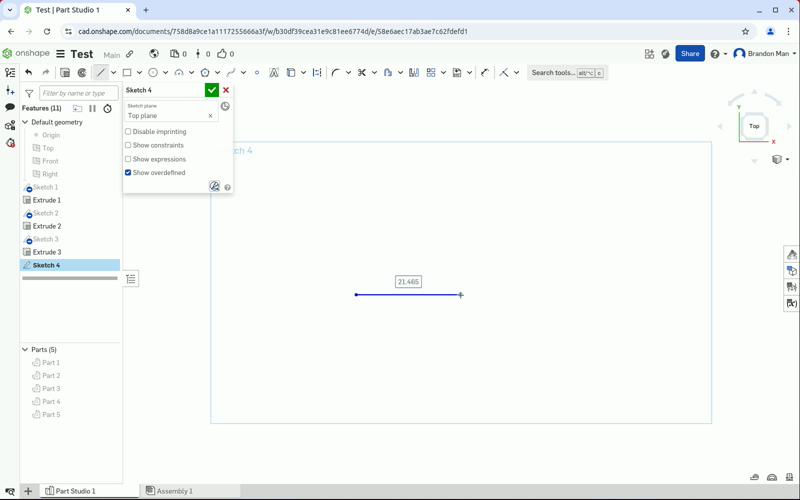
key(a)
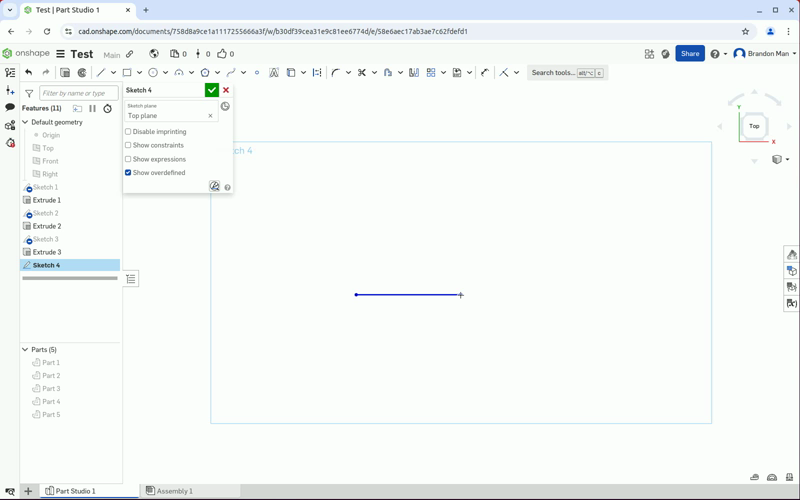
mouse_move(460, 294)
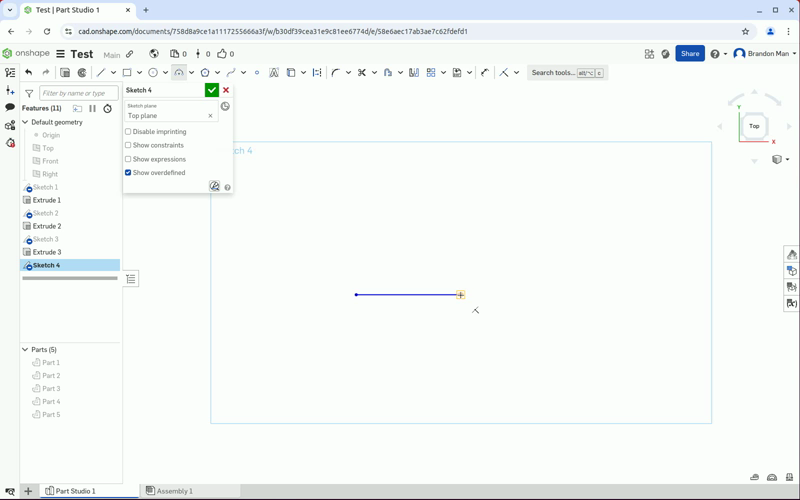
click(460, 294)
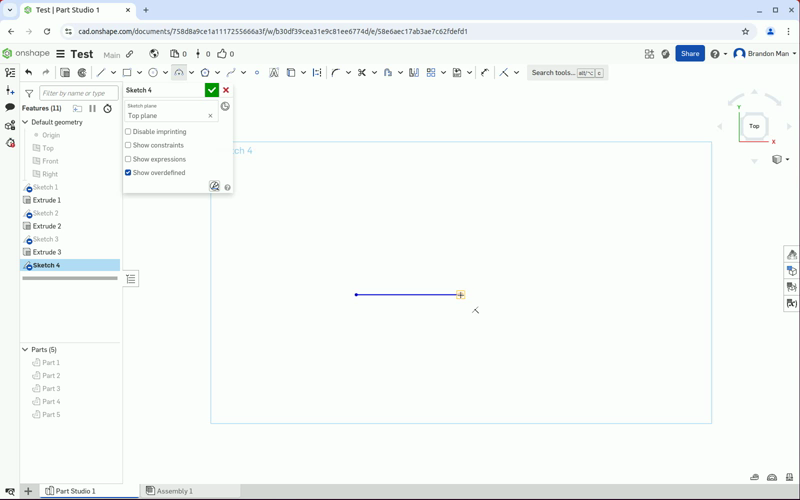
key_down(shift)
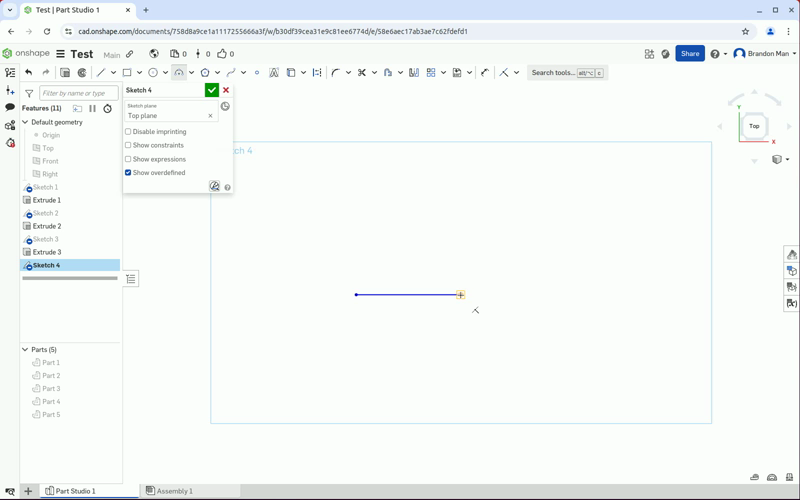
mouse_move(460, 270)
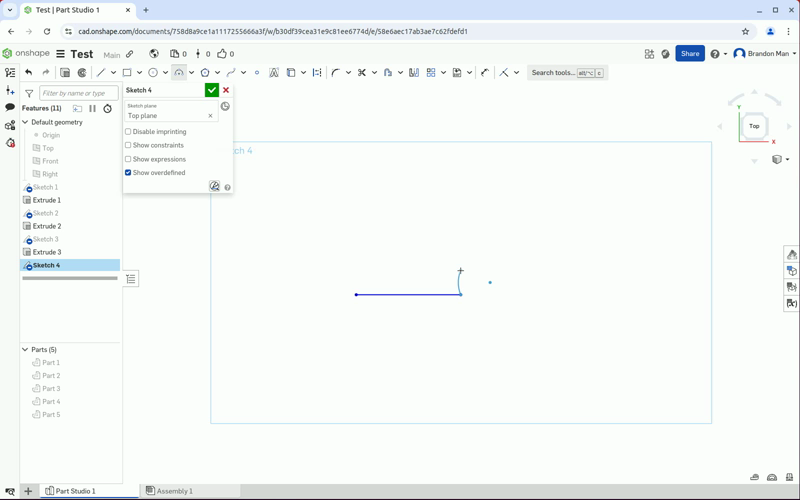
click(460, 270)
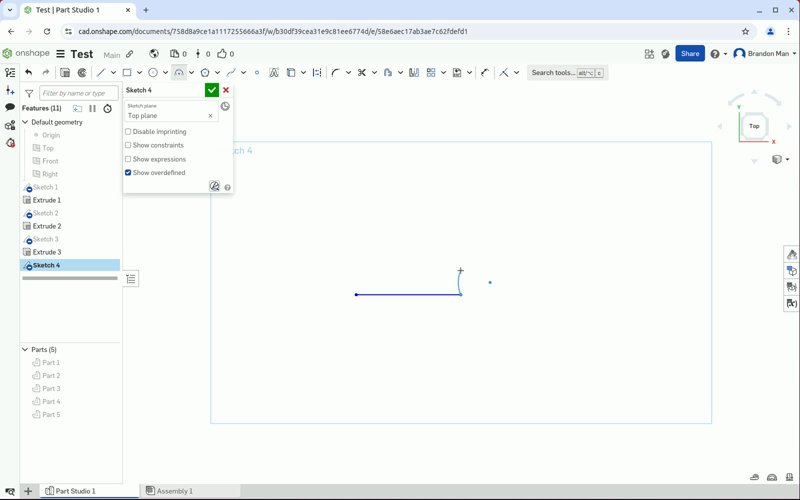
mouse_move(448, 282)
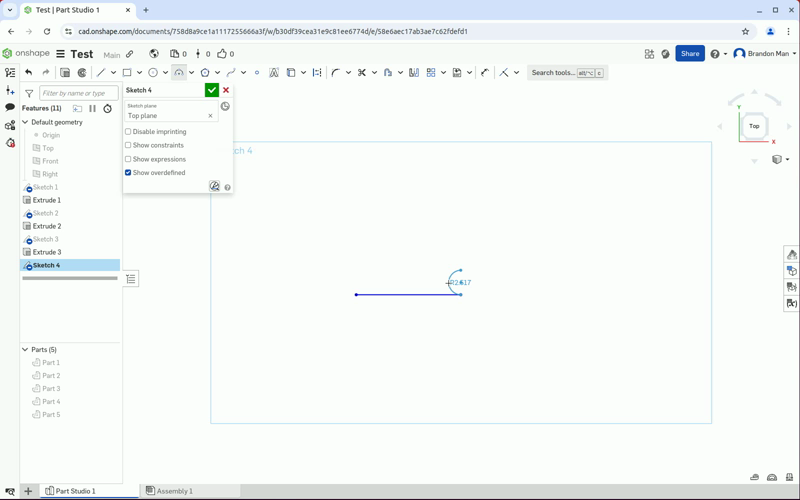
click(448, 282)
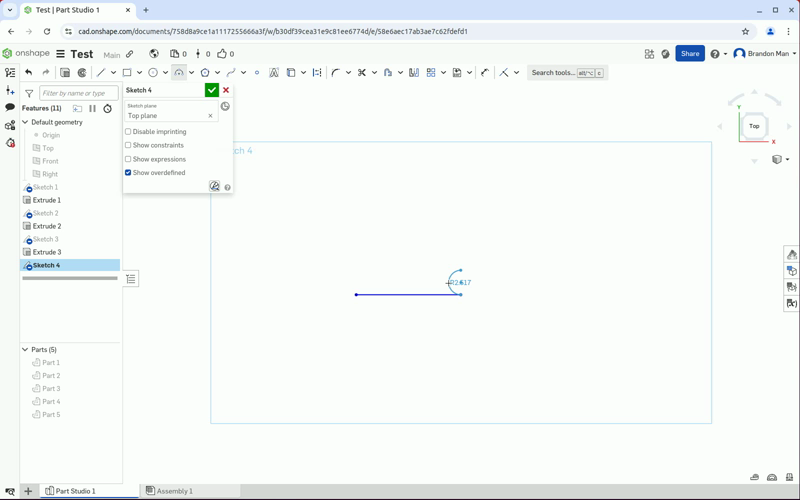
key_up(shift)
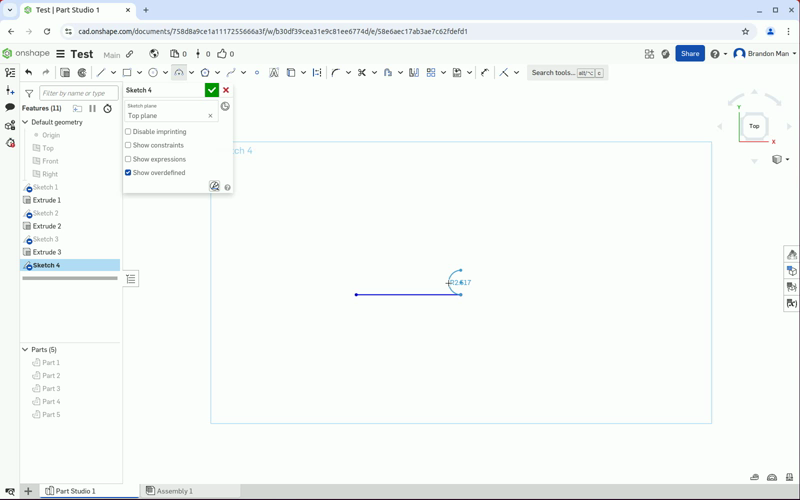
key(esc)
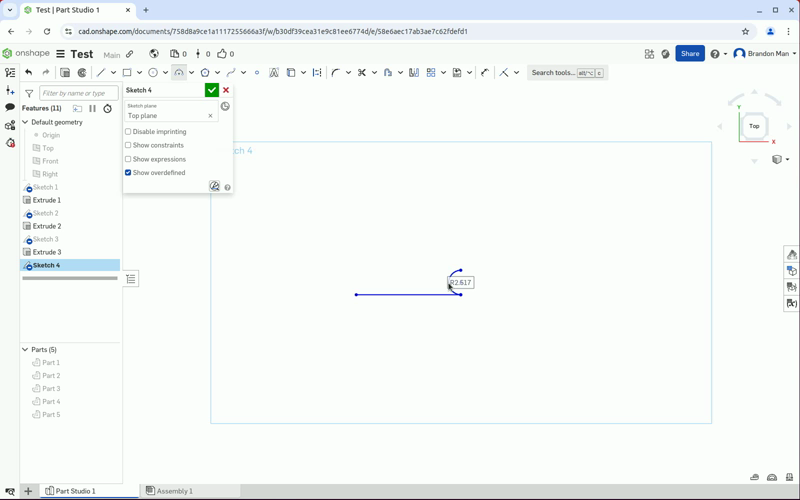
key(l)
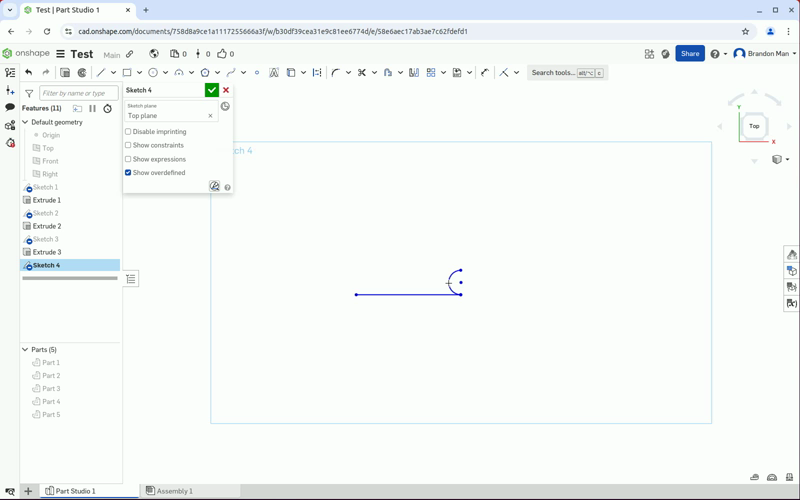
mouse_move(460, 270)
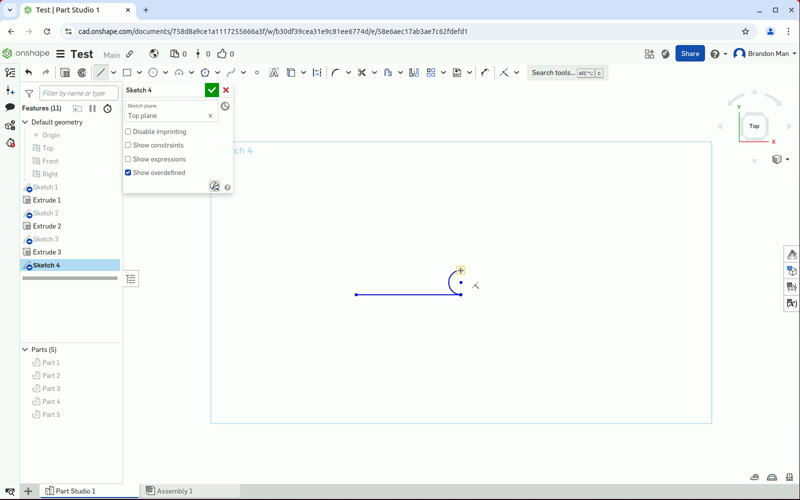
click(460, 270)
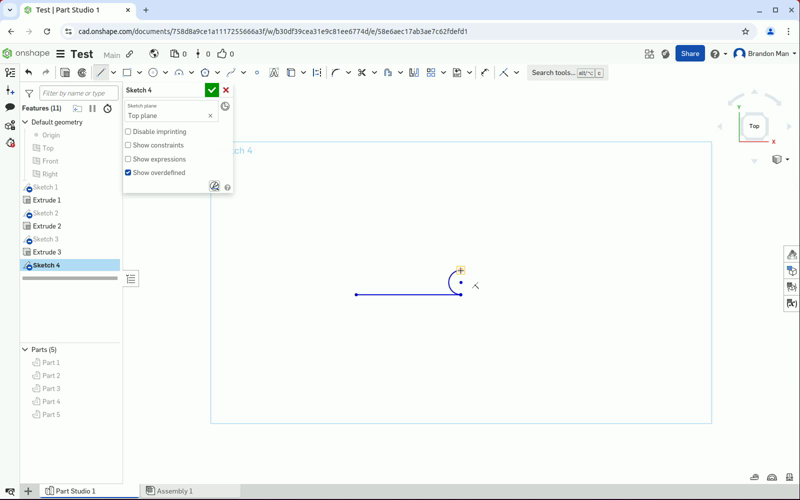
key_down(shift)
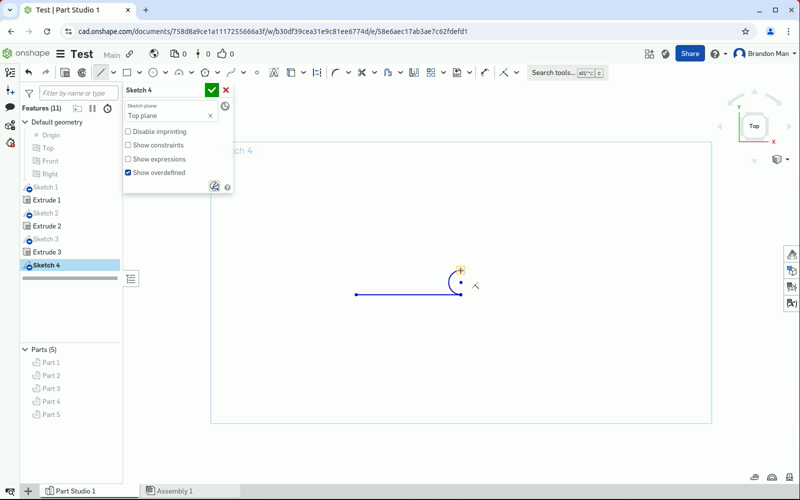
mouse_move(356, 270)
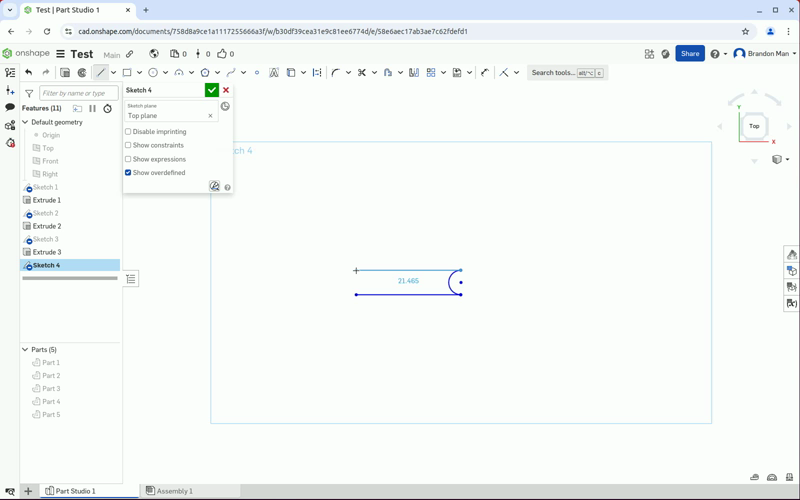
click(356, 270)
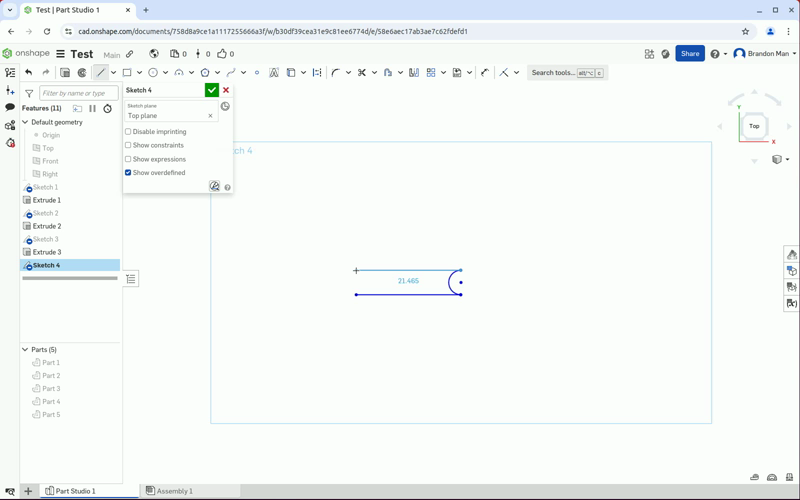
key_up(shift)
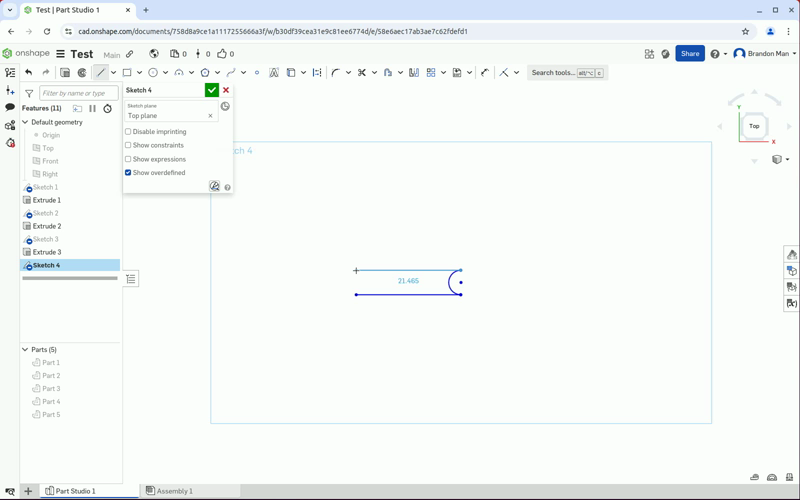
key(esc)
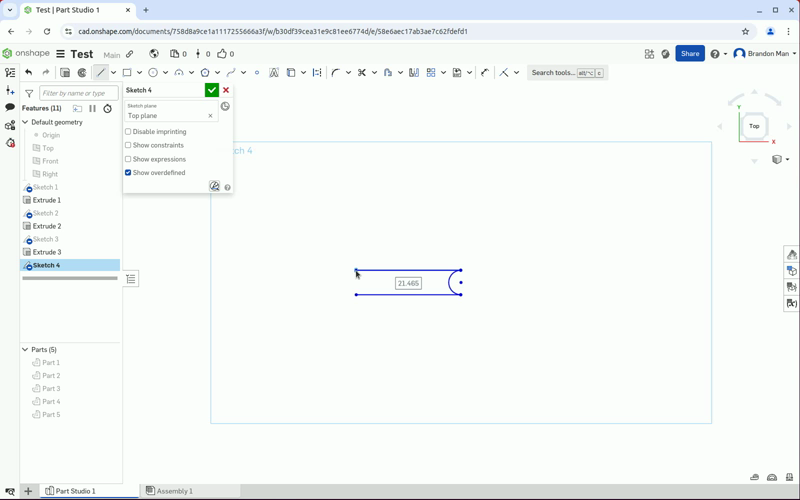
key(a)
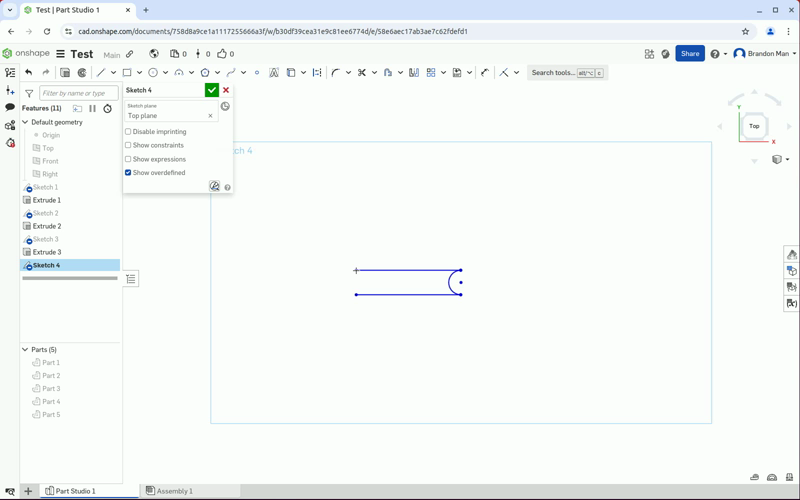
mouse_move(356, 270)
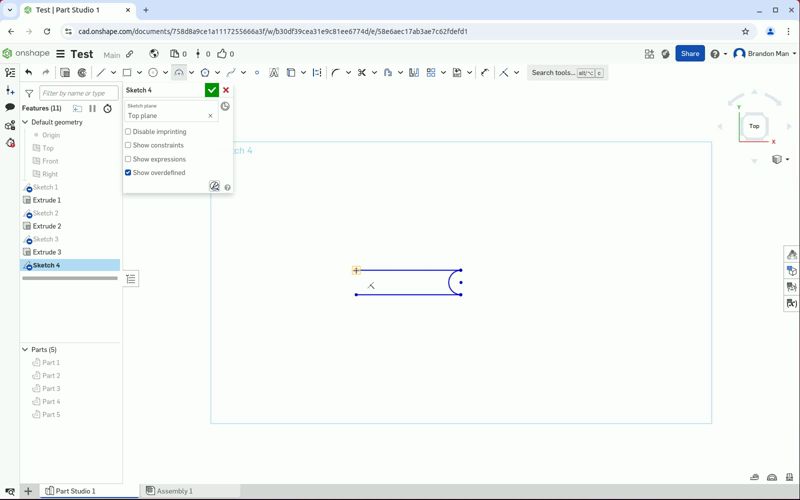
click(356, 270)
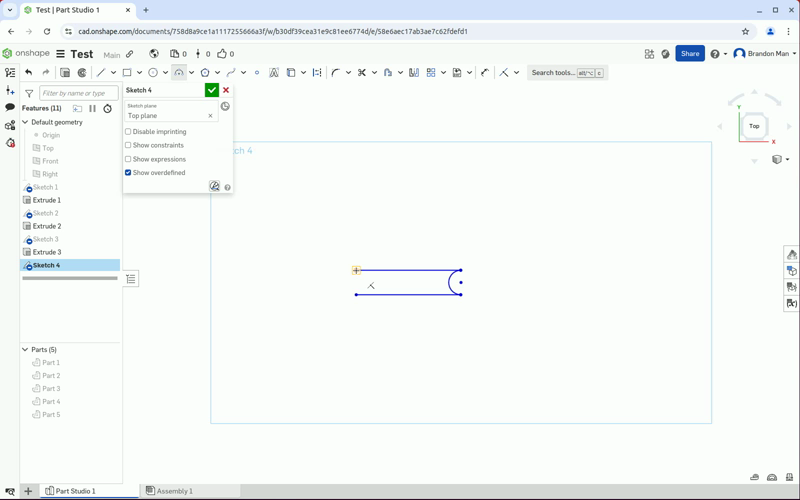
mouse_move(356, 294)
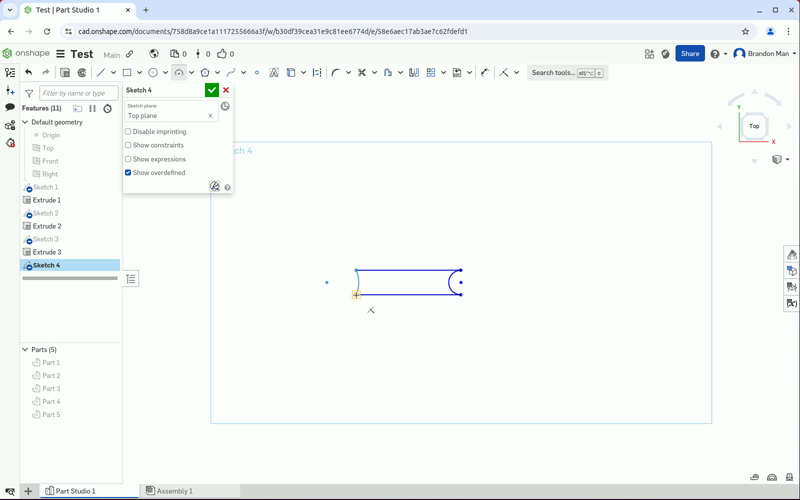
click(356, 294)
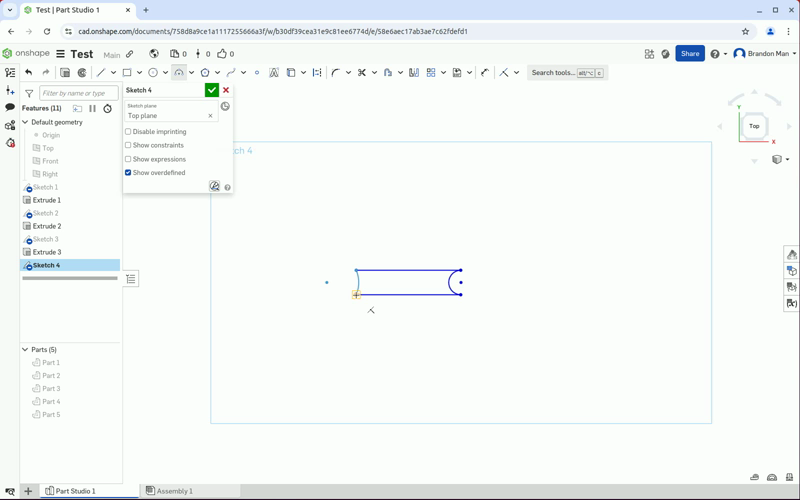
key_down(shift)
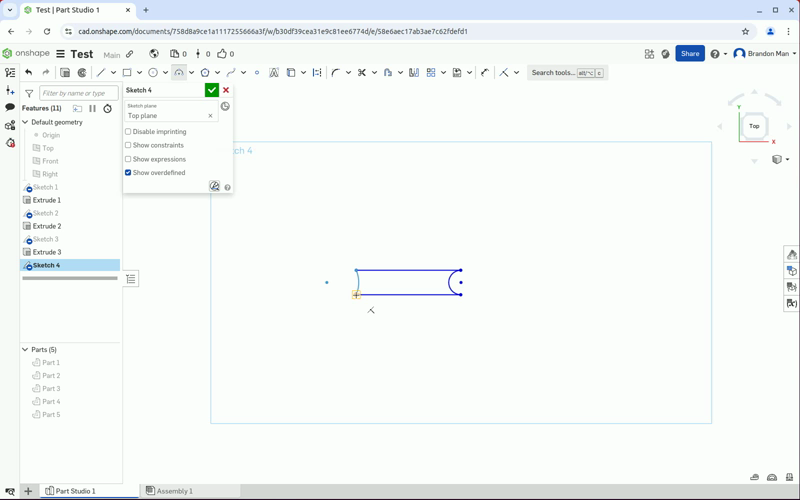
mouse_move(355, 282)
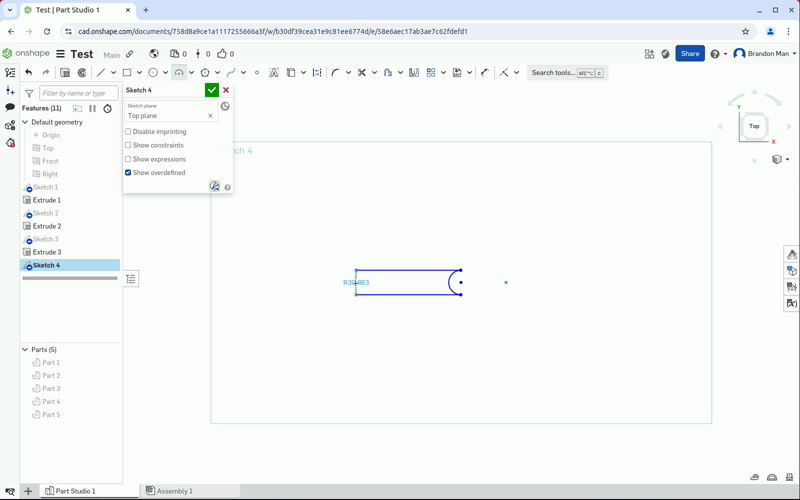
click(355, 282)
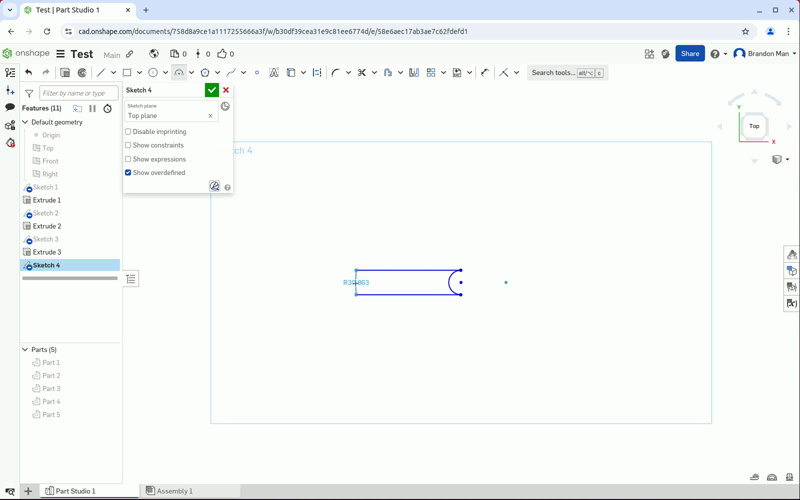
key_up(shift)
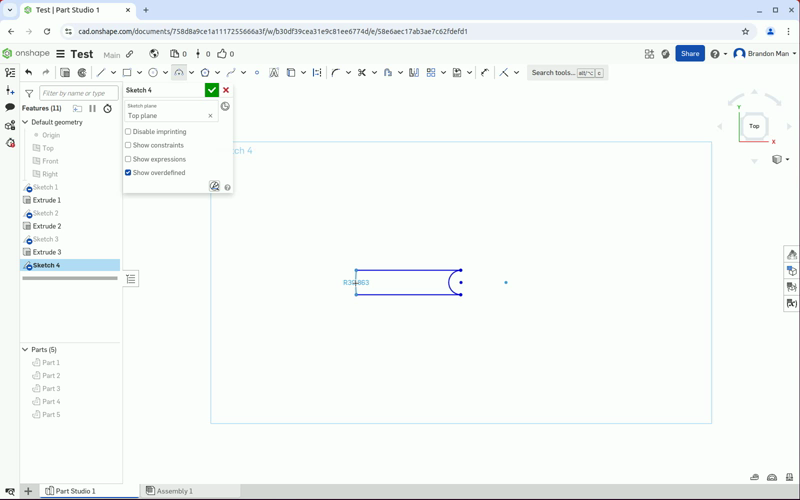
key(esc)
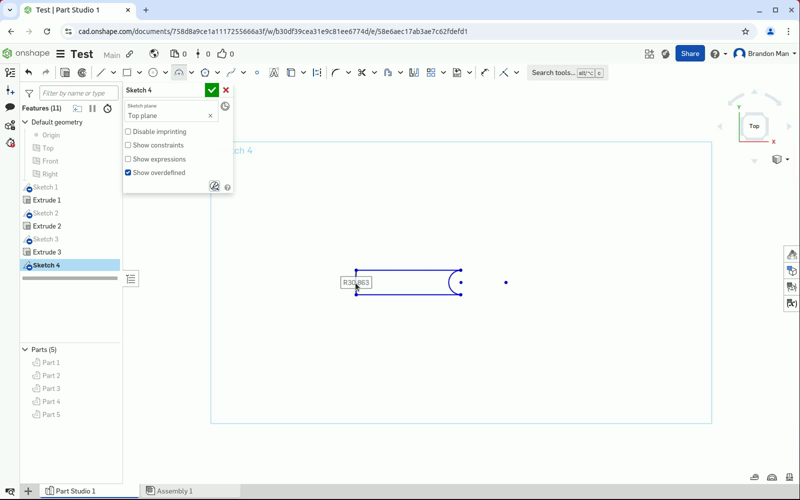
key(l)
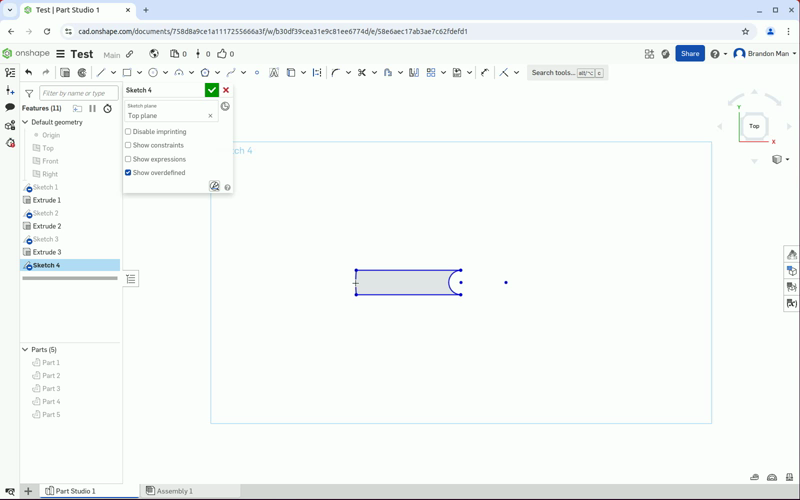
key_down(shift)
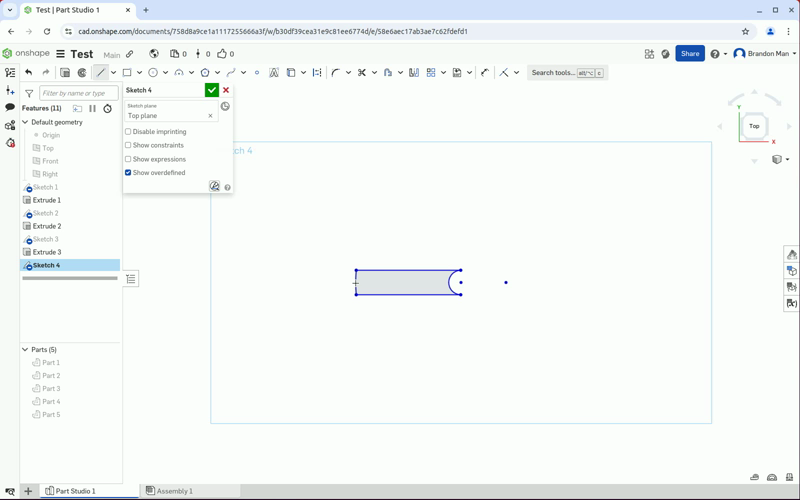
mouse_move(385, 289)
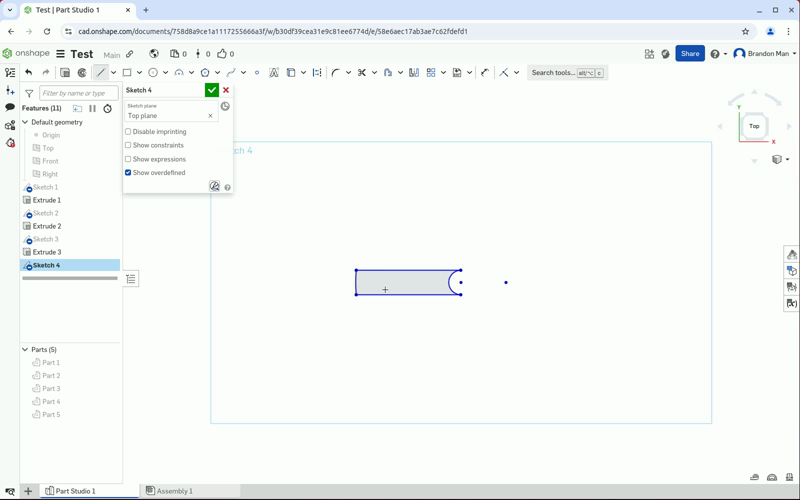
click(385, 289)
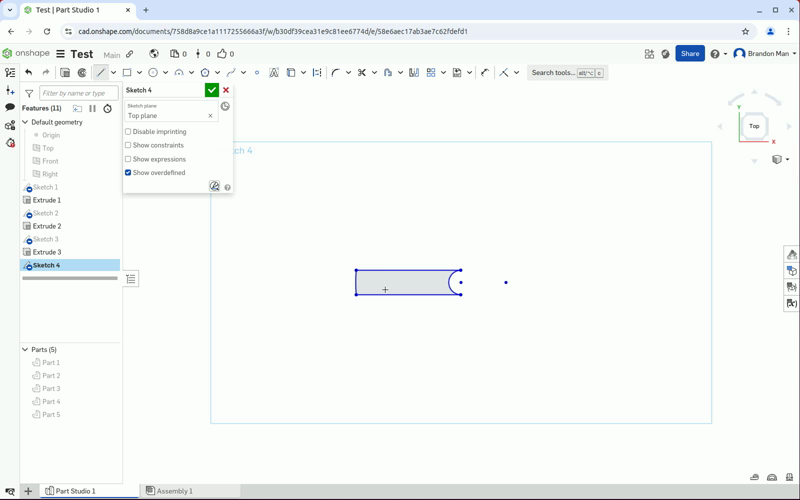
key_up(shift)
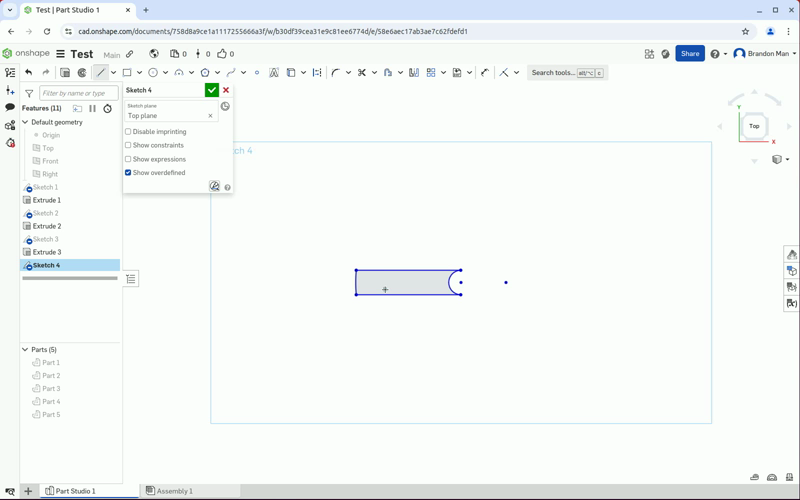
key_down(shift)
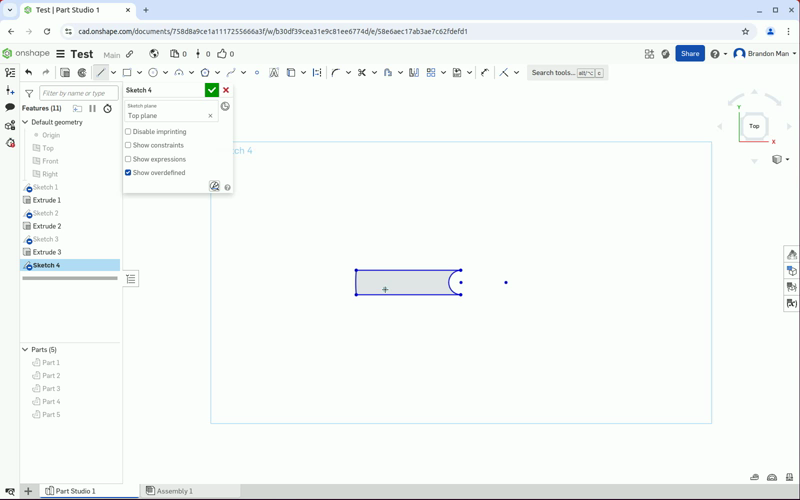
mouse_move(415, 289)
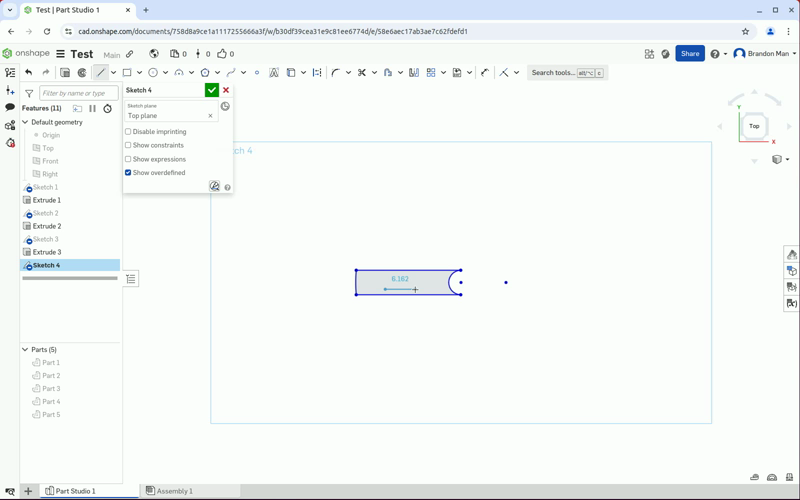
mouse_move(422, 282)
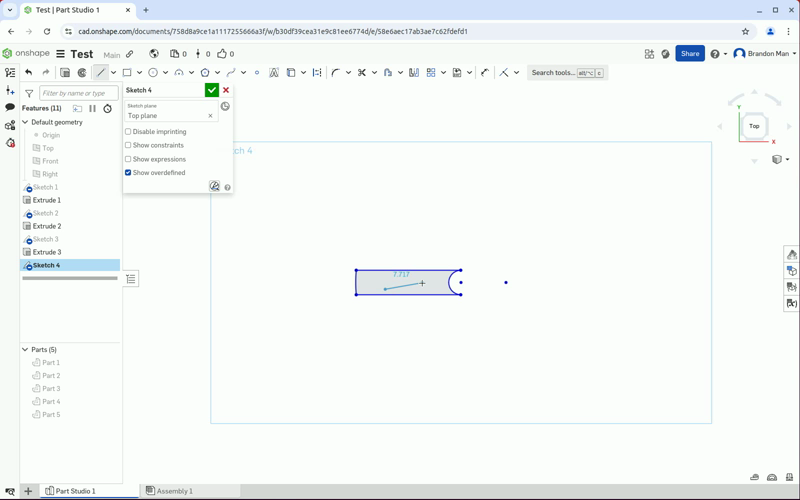
click(422, 282)
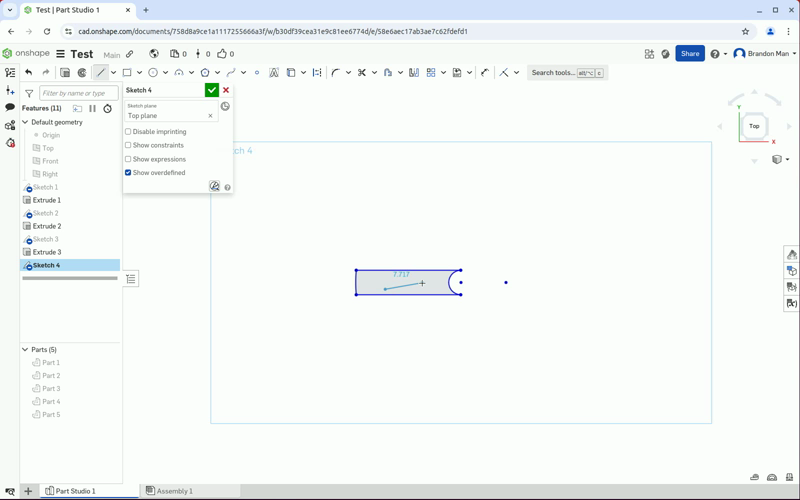
key_up(shift)
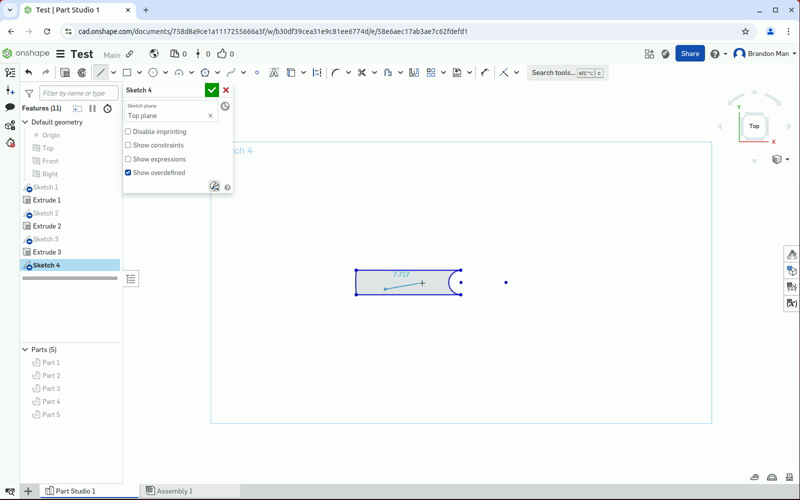
key_down(shift)
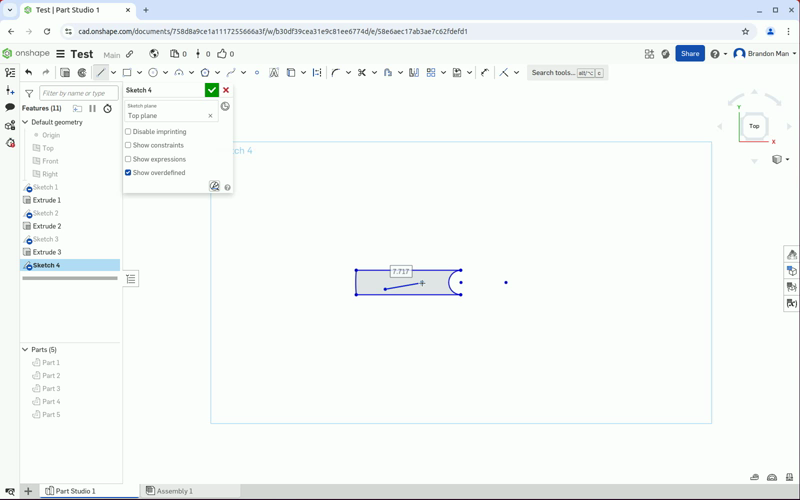
mouse_move(452, 282)
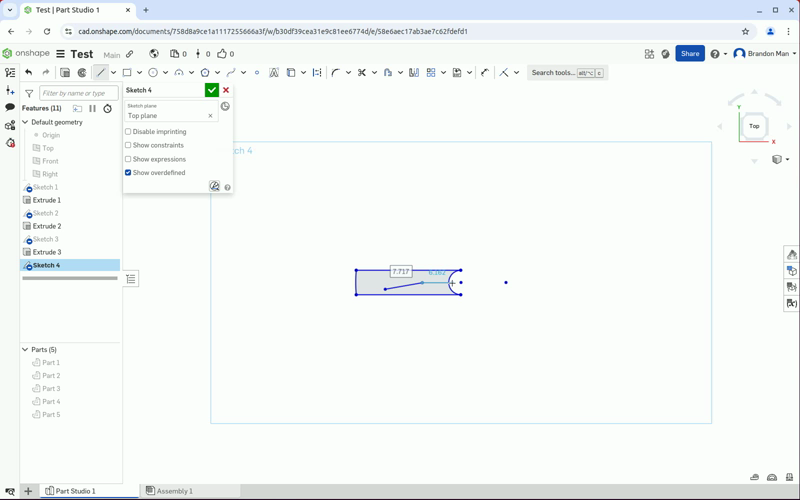
mouse_move(385, 276)
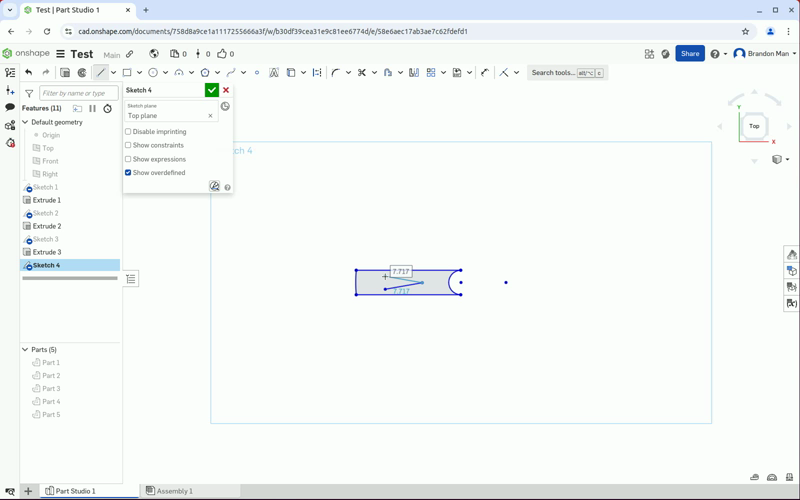
click(385, 276)
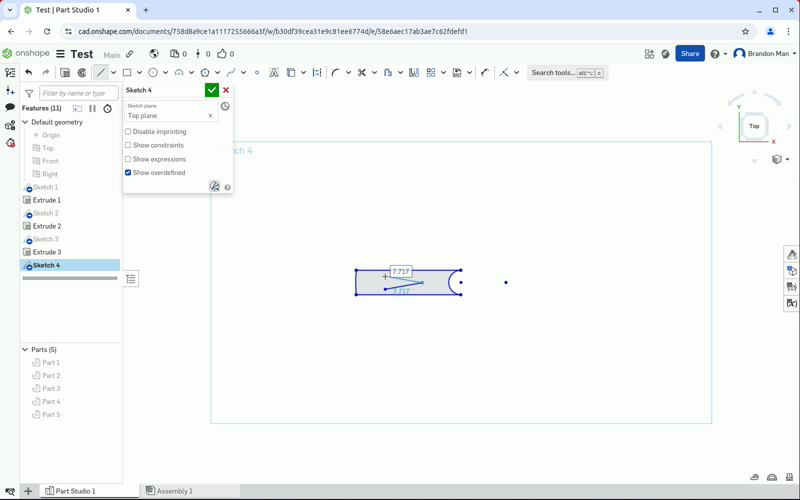
key_up(shift)
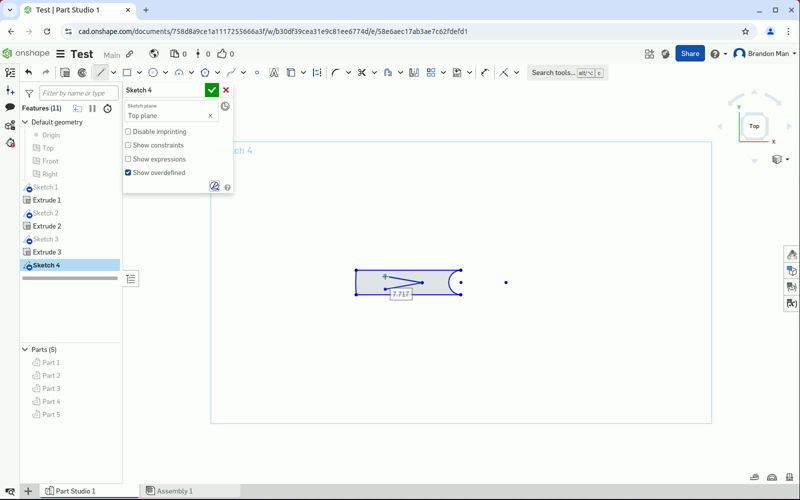
mouse_move(415, 276)
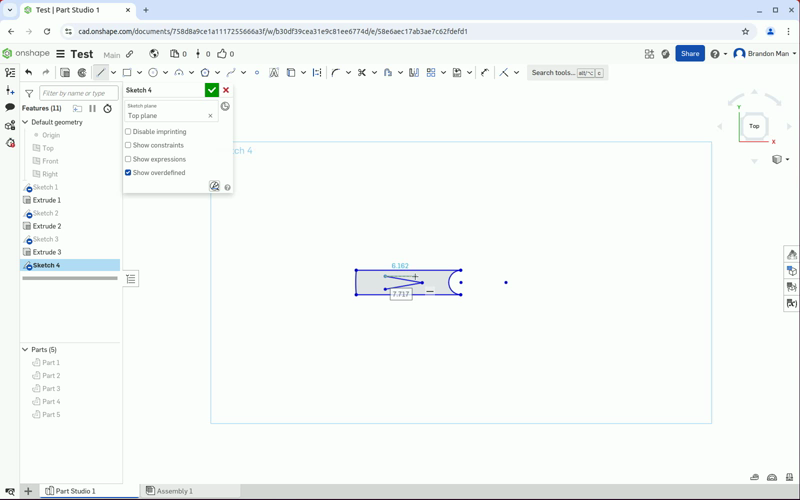
key_down(shift)
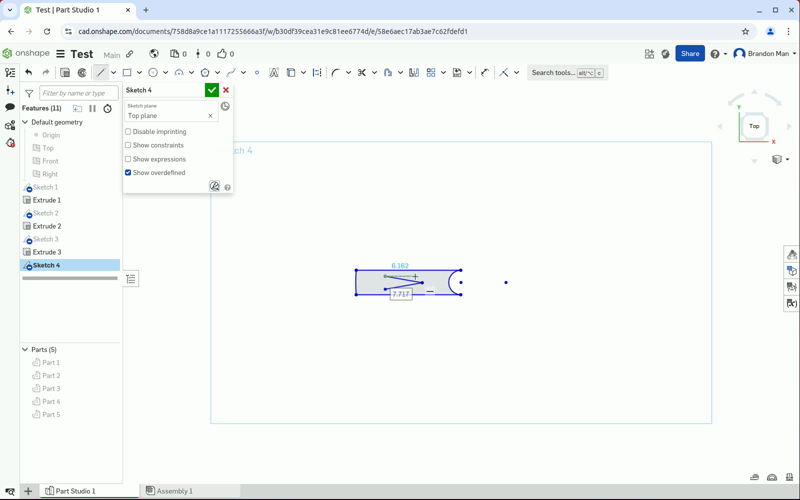
mouse_move(385, 289)
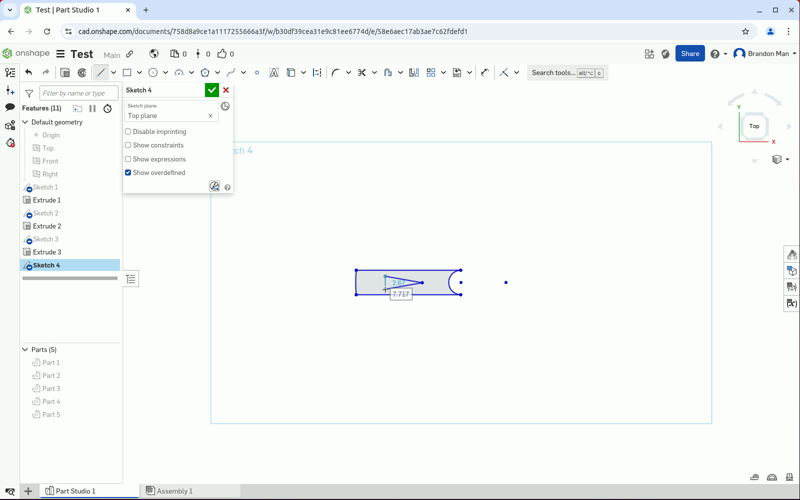
key_up(shift)
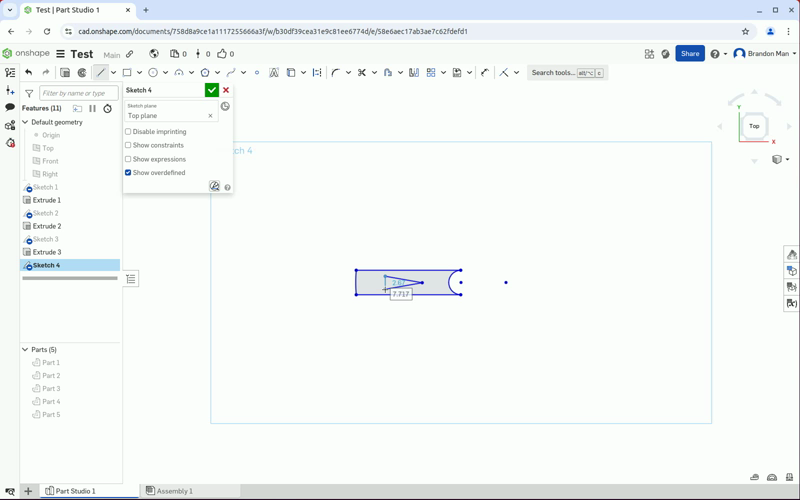
click(385, 289)
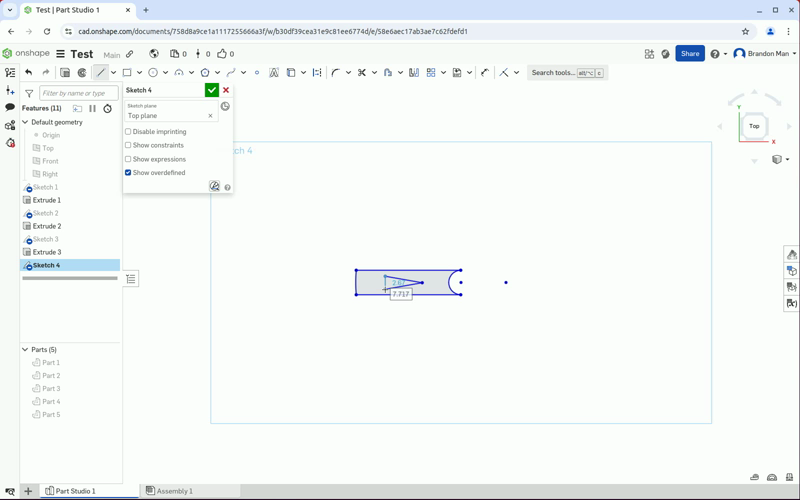
key(esc)
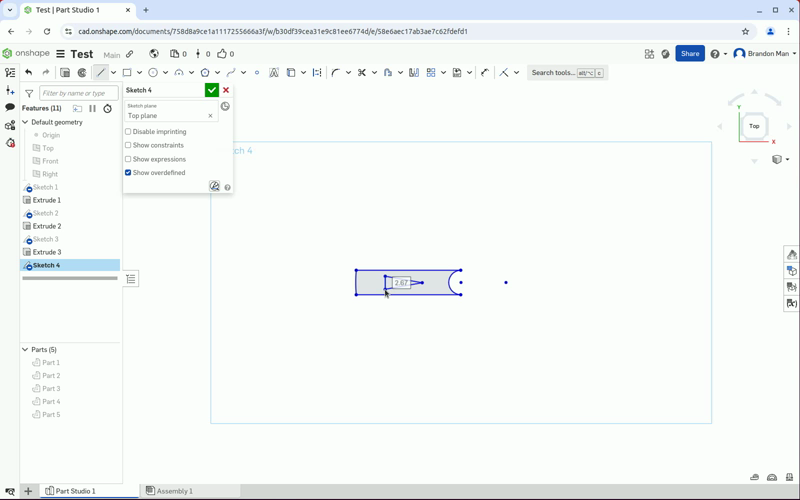
mouse_move(451, 279)
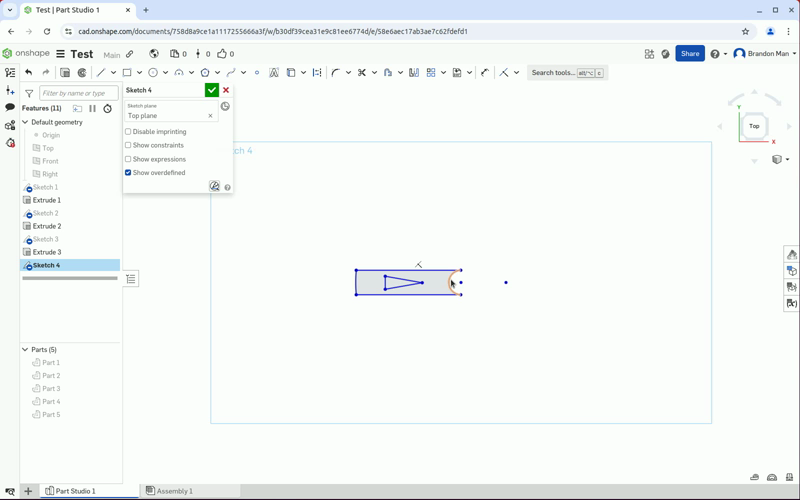
click(451, 279)
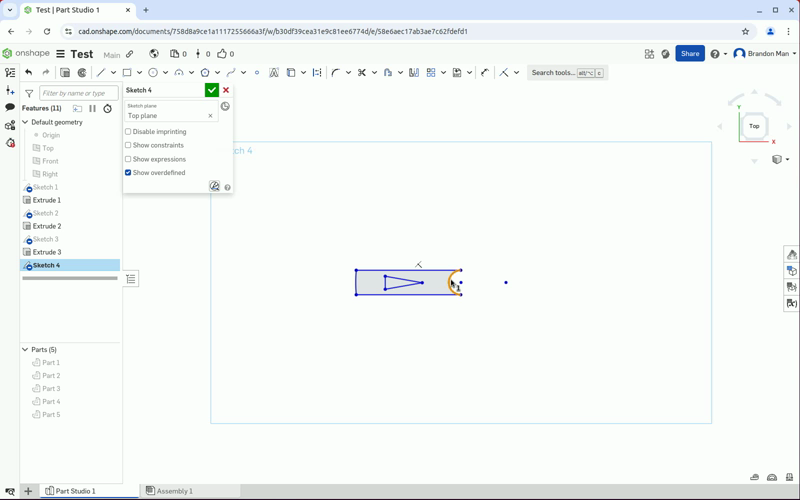
mouse_move(73, 352)
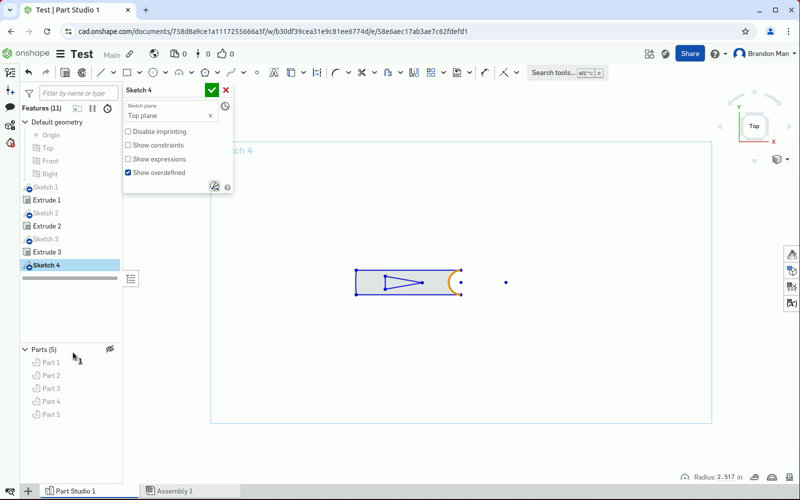
key(shift+y)
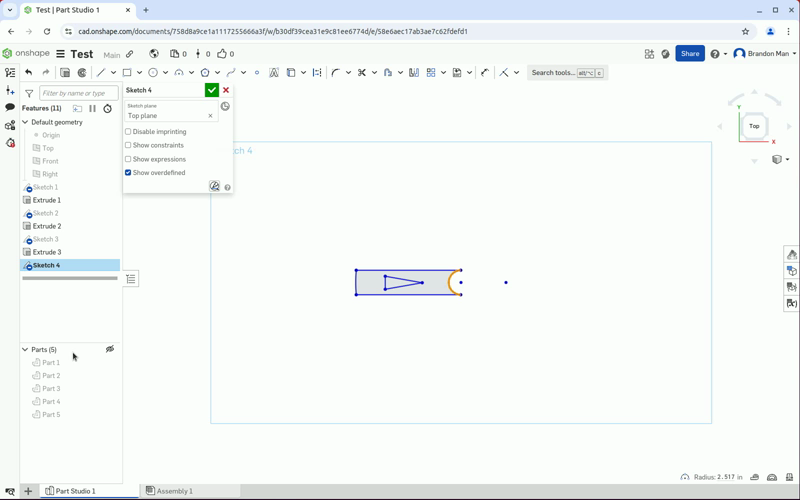
key(shift+e)
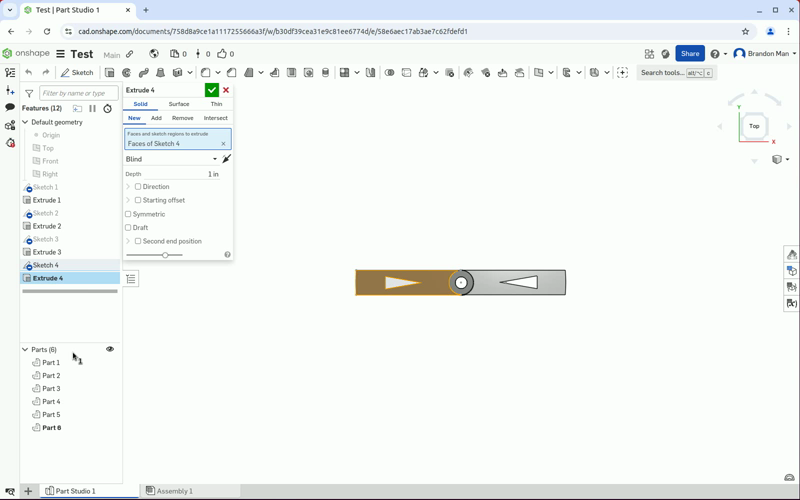
mouse_move(143, 106)
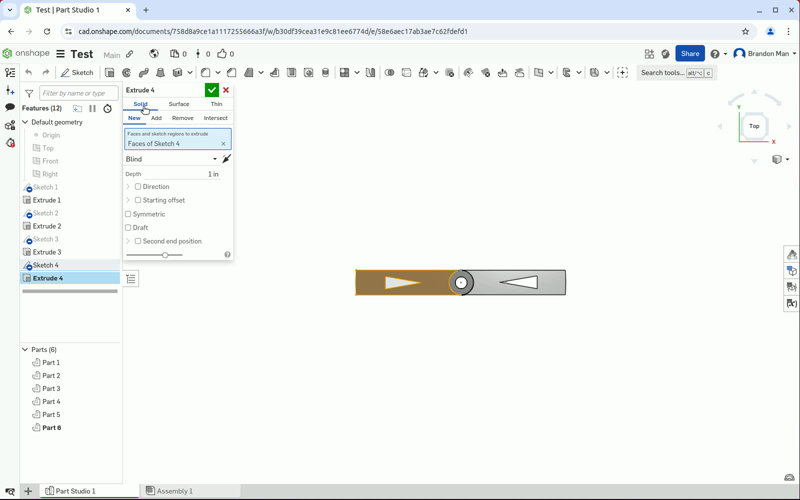
click(143, 106)
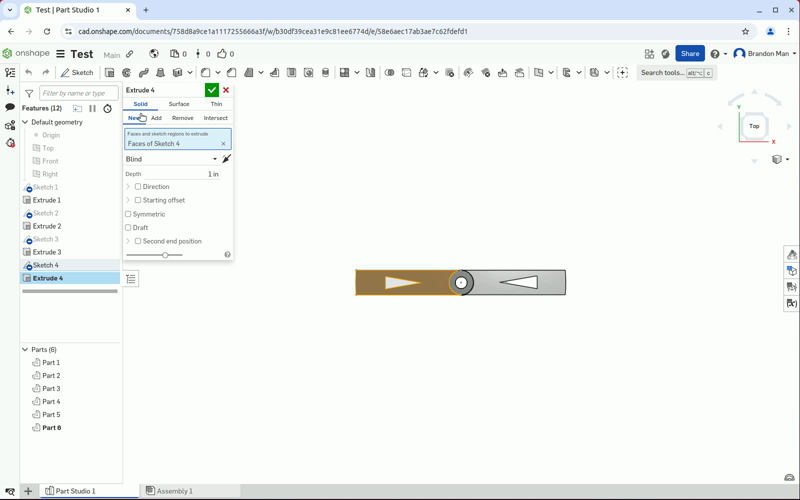
mouse_move(137, 120)
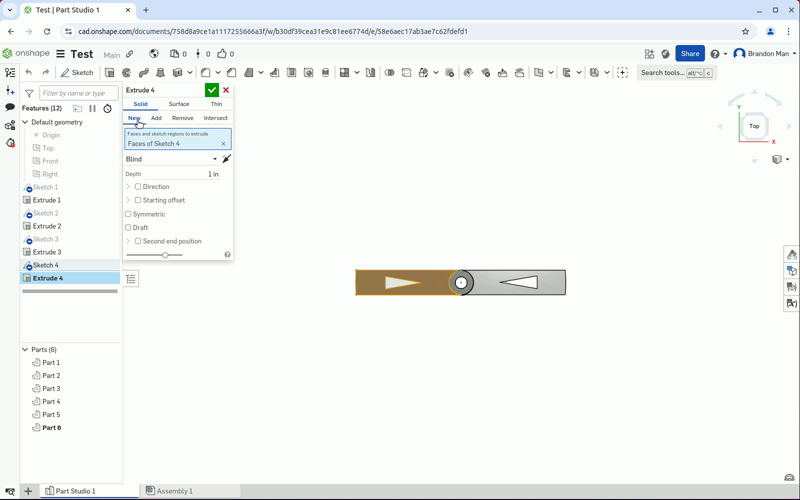
click(137, 120)
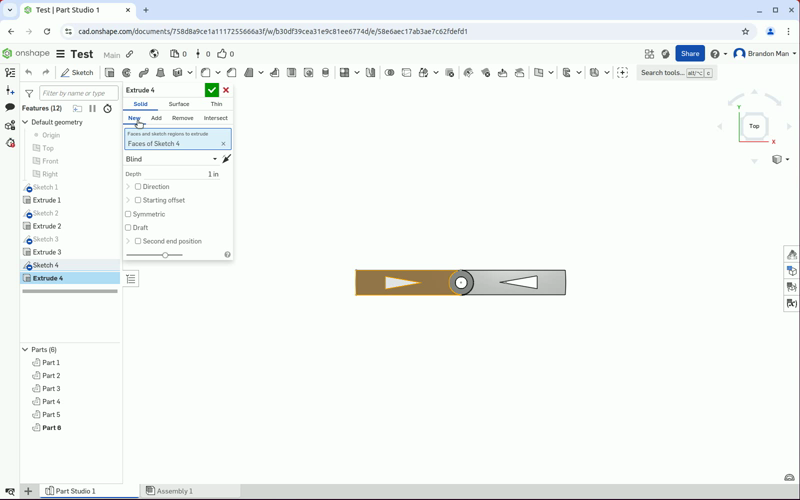
key(tab, 4)
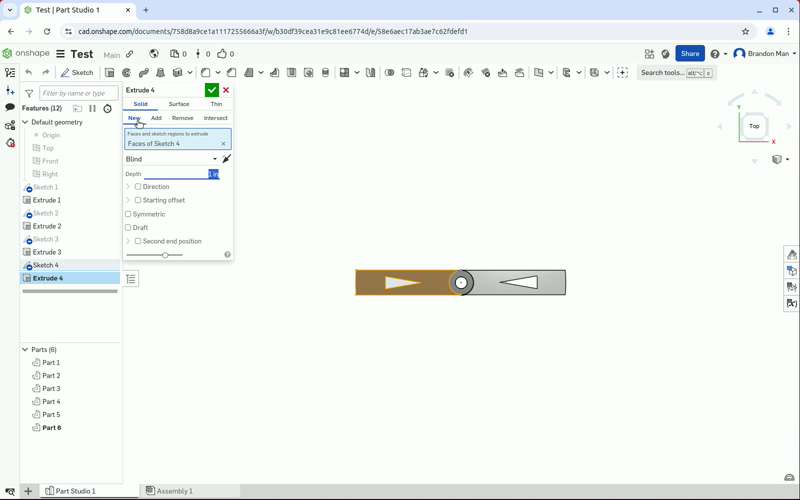
text(1.926)
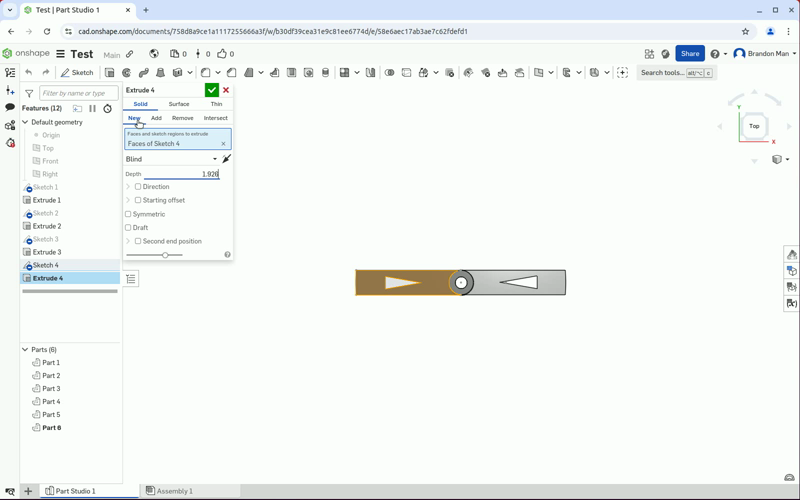
key(enter)
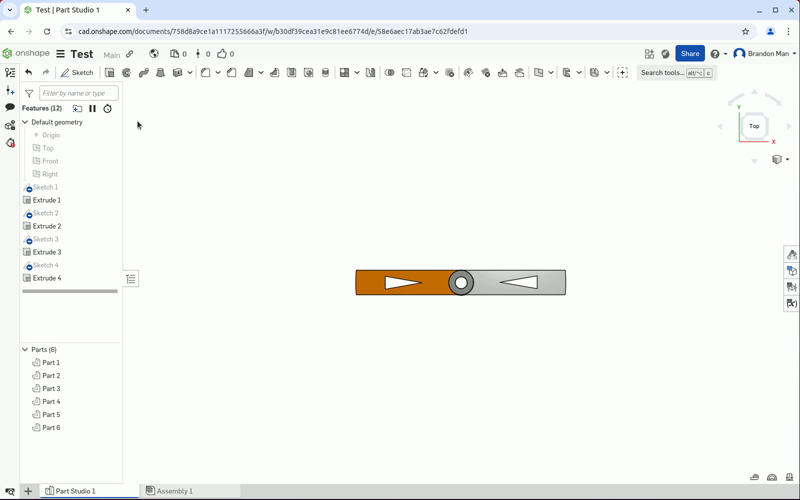
key(shift+h)
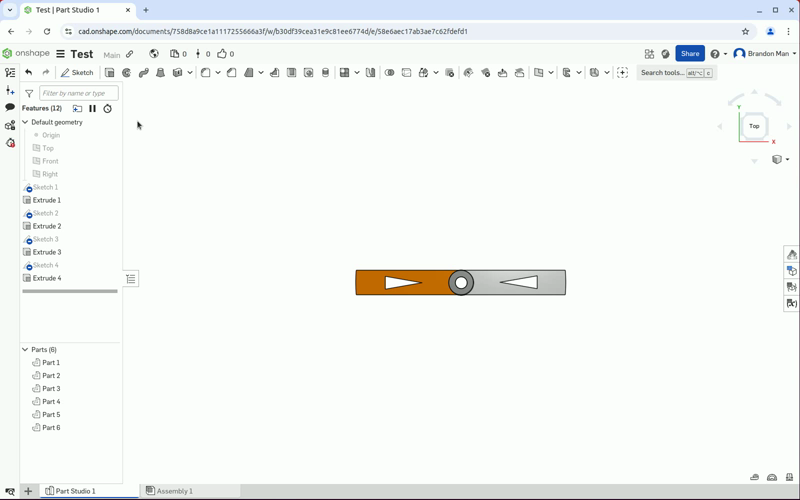
key(shift+h)
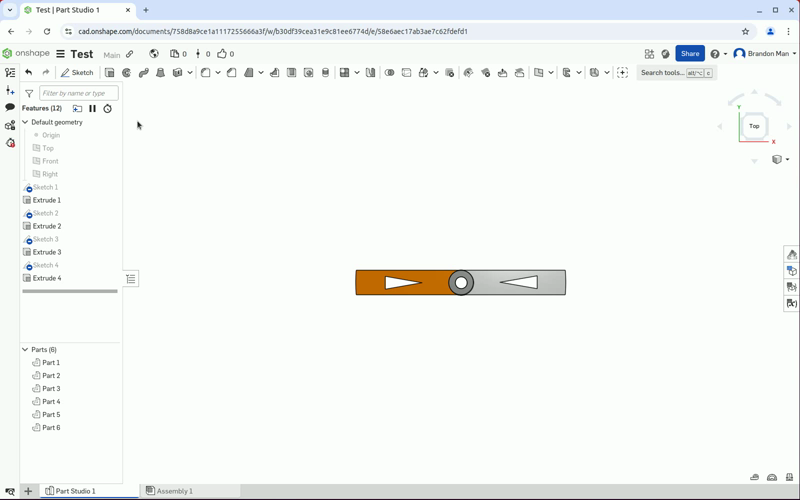
mouse_move(73, 189)
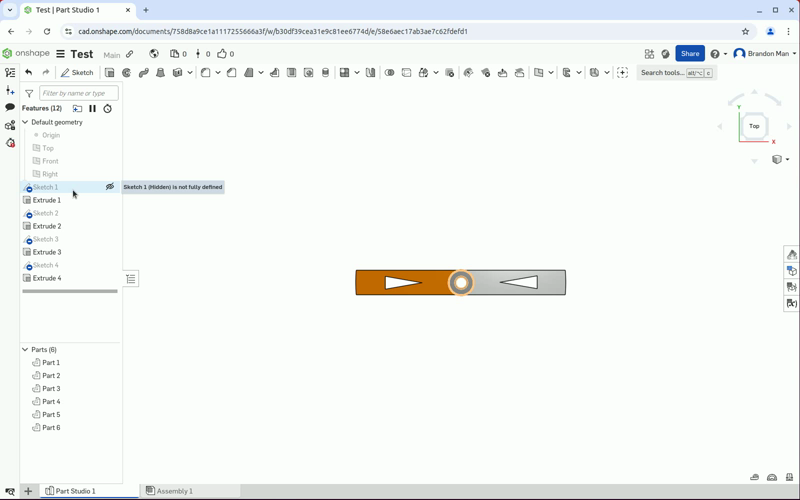
click(73, 189)
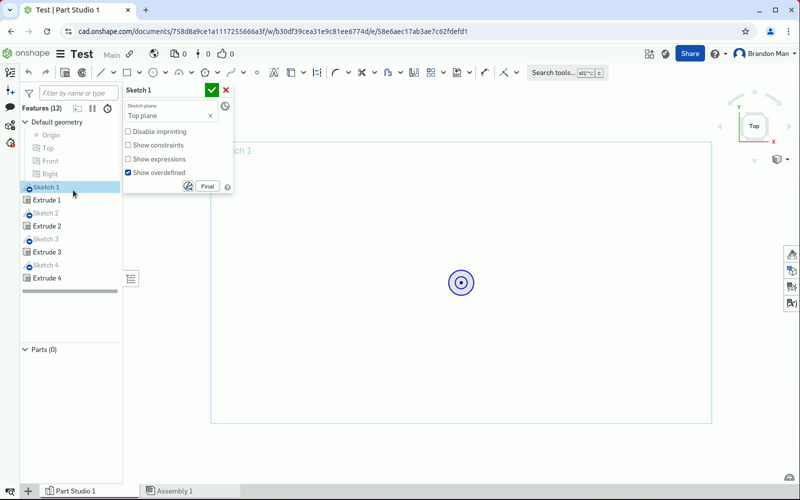
mouse_move(229, 92)
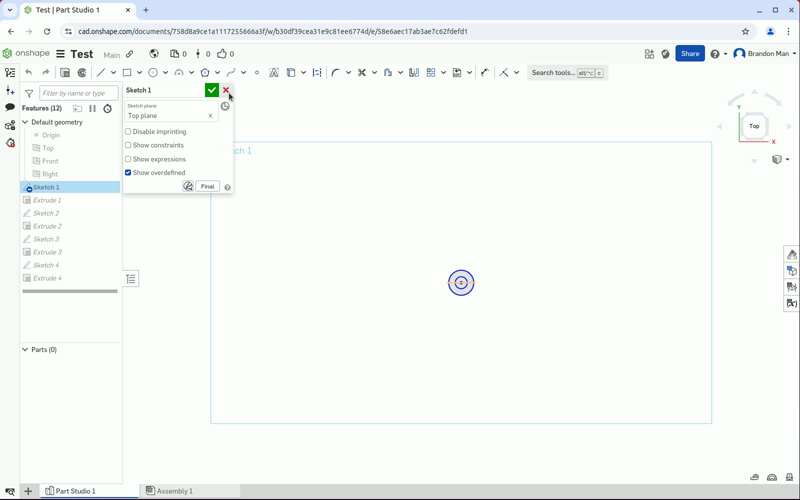
click(229, 92)
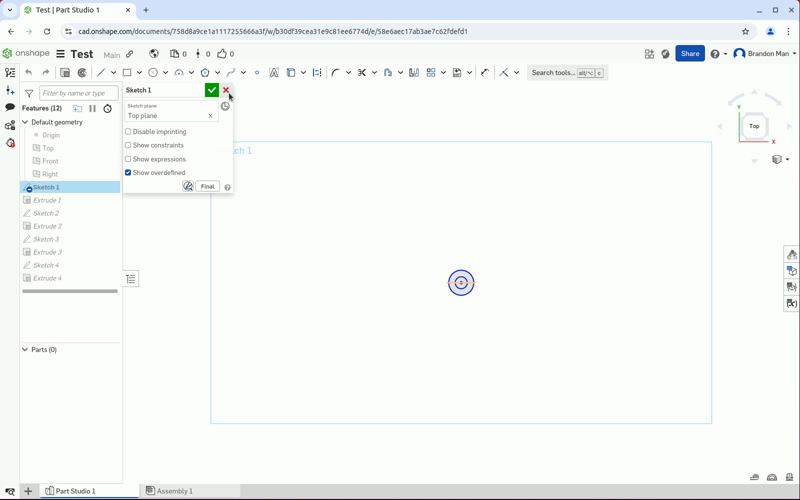
key(shift+s)
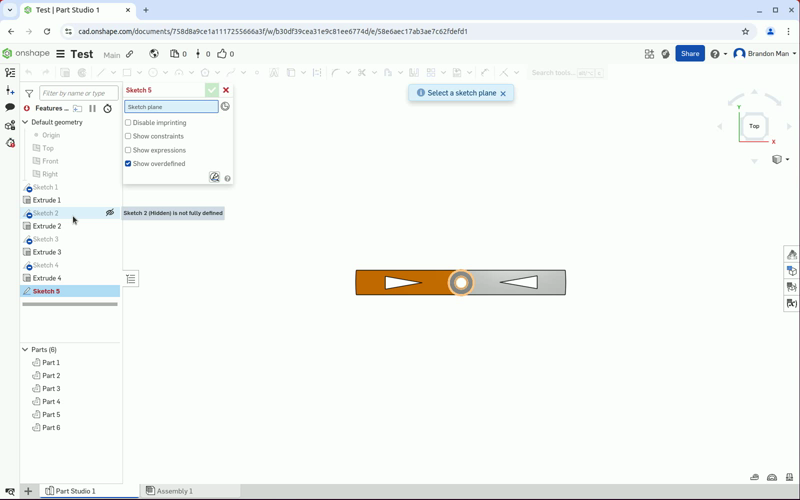
scroll(3)
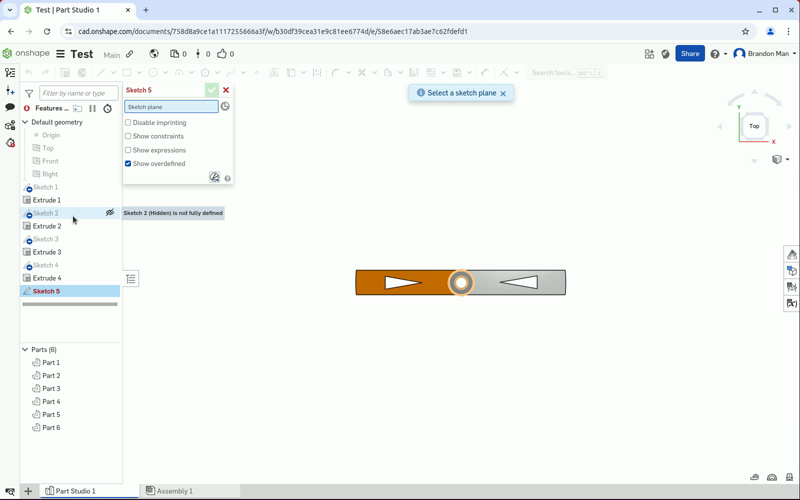
mouse_move(73, 150)
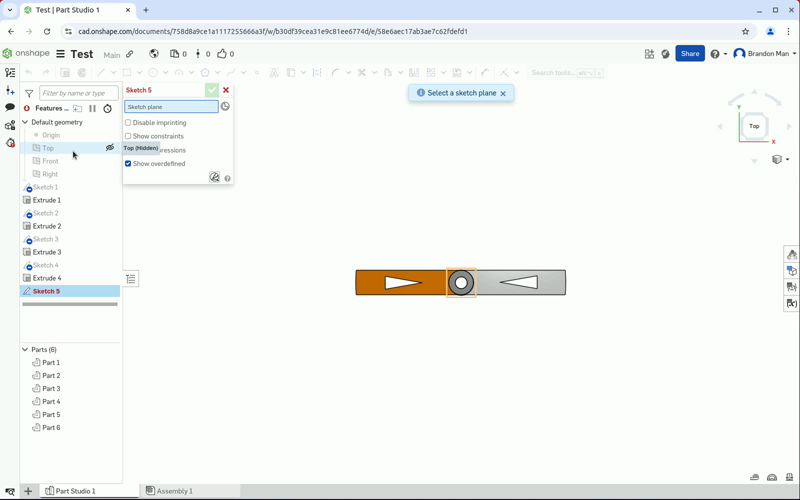
click(73, 150)
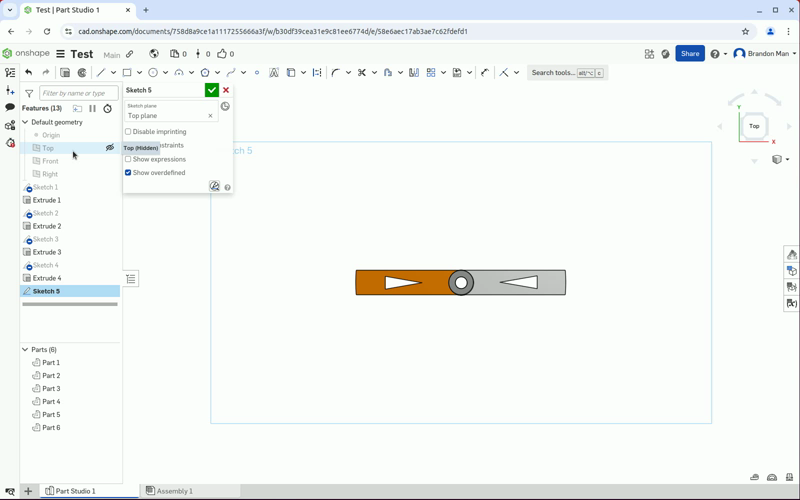
mouse_move(73, 352)
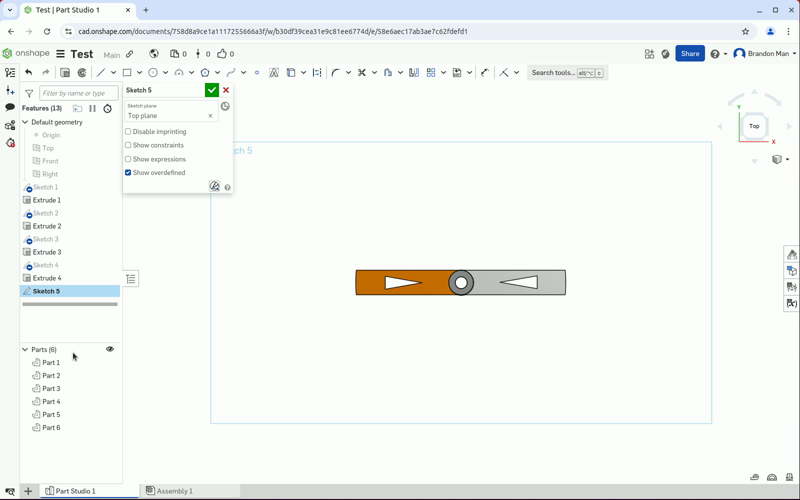
key(y)
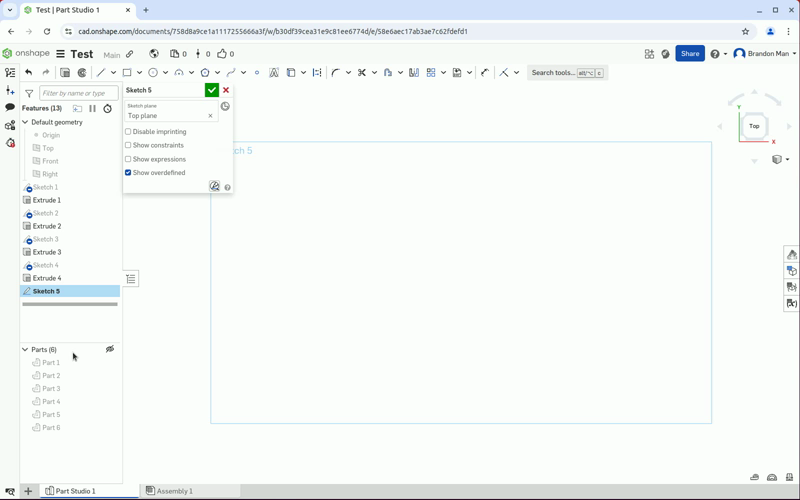
key(c)
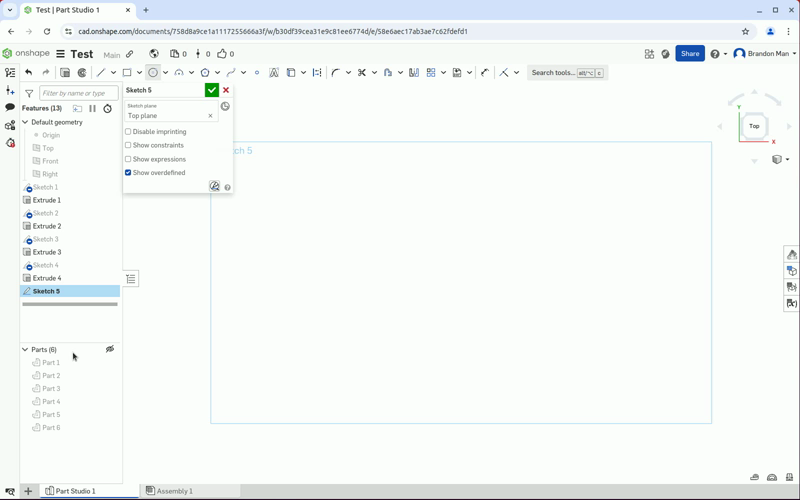
key_down(shift)
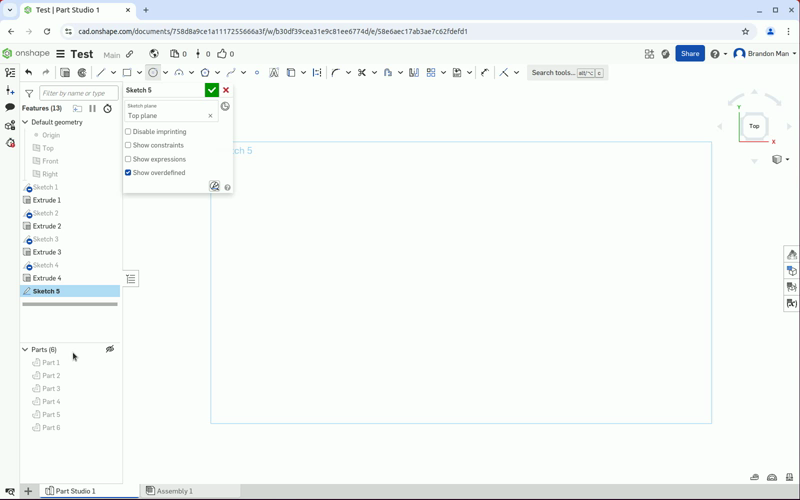
mouse_move(461, 282)
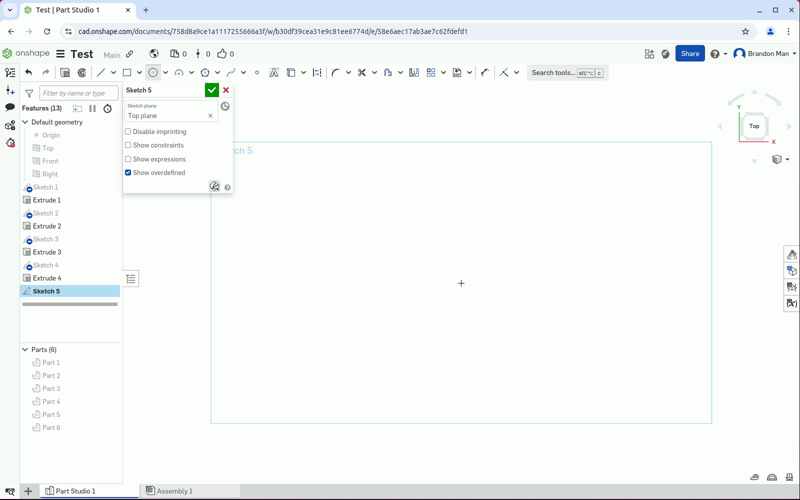
click(461, 282)
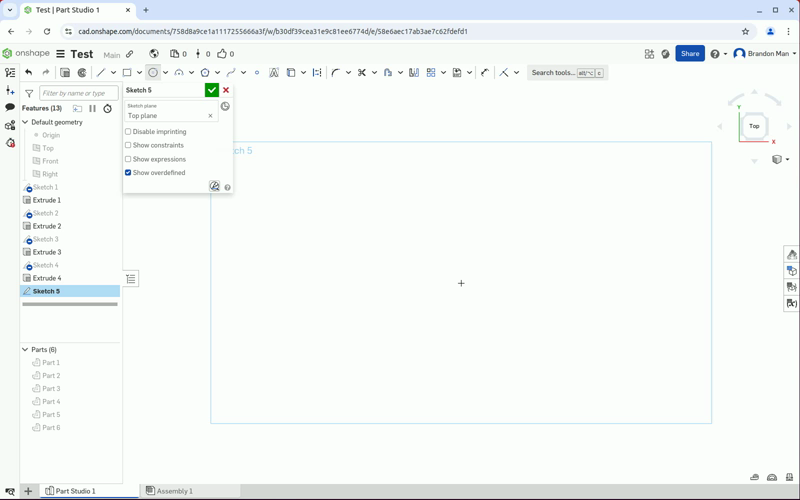
key_up(shift)
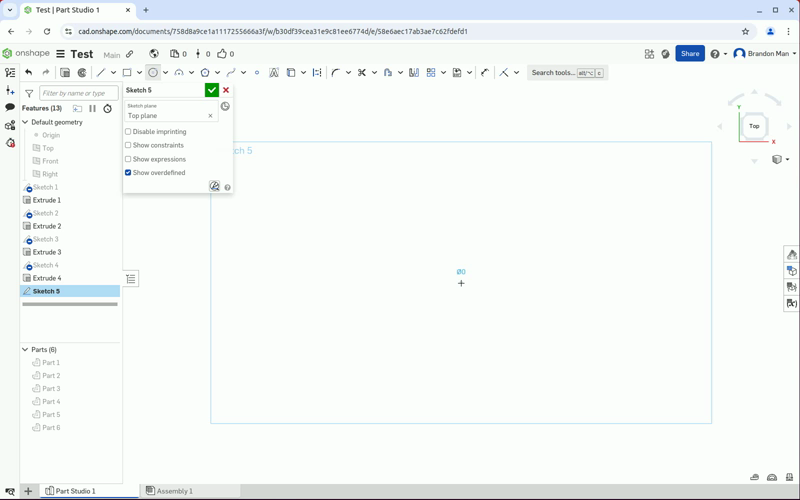
mouse_move(574, 282)
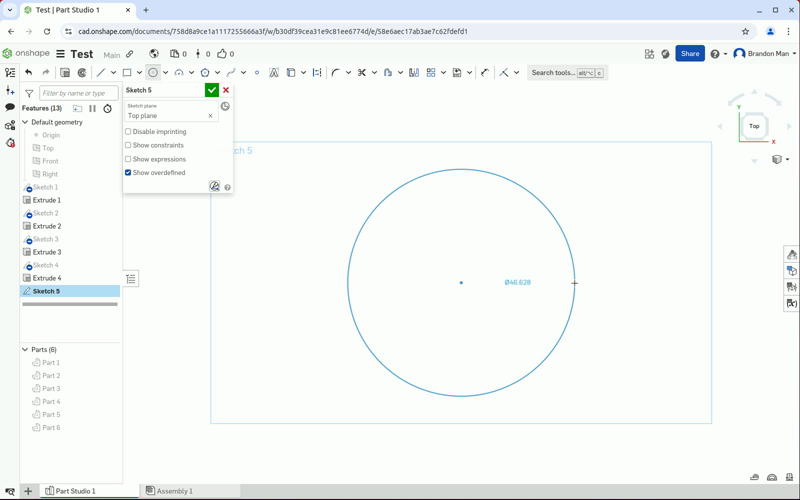
click(574, 282)
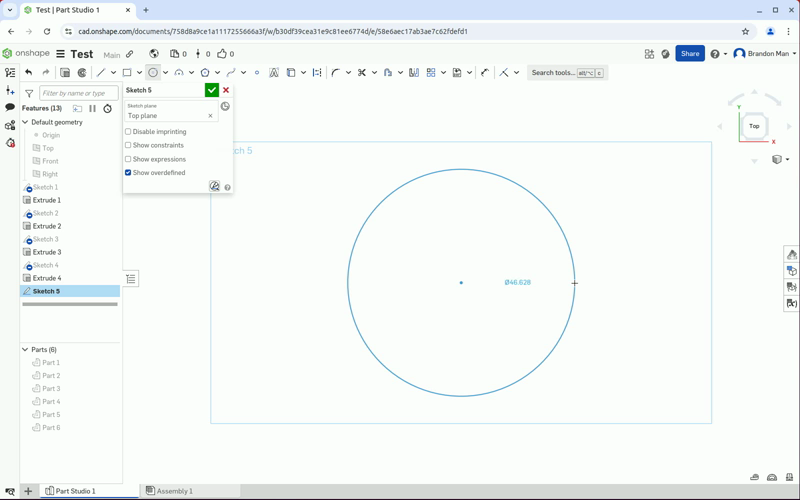
key(esc)
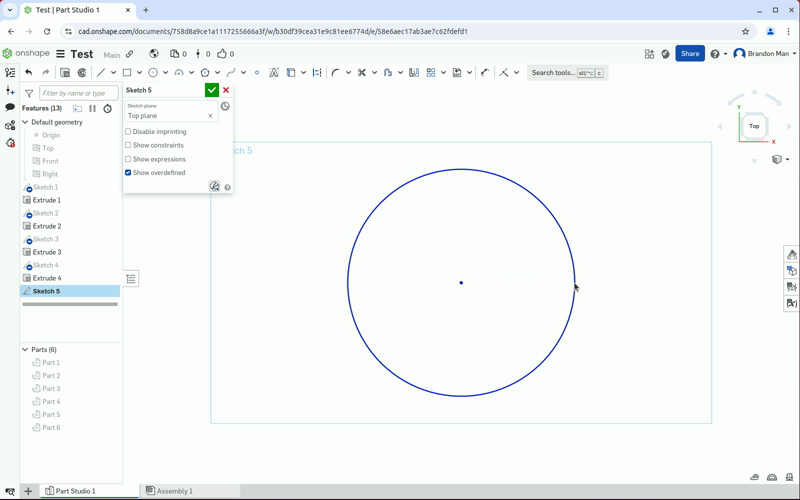
key(c)
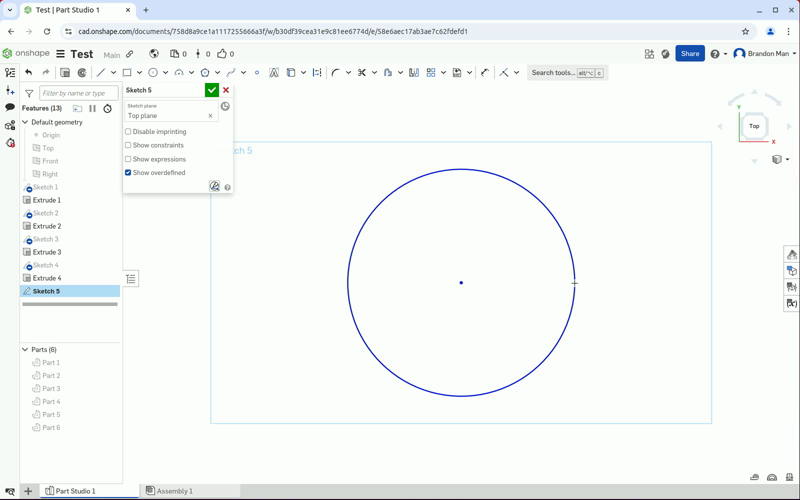
key_down(shift)
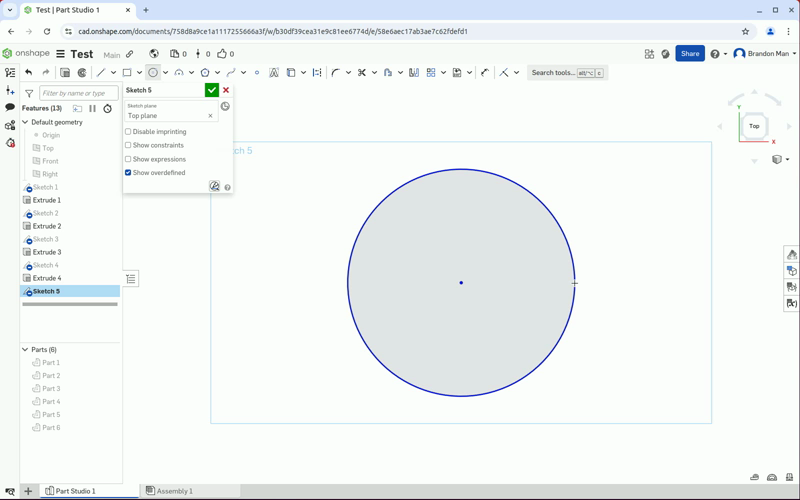
mouse_move(461, 282)
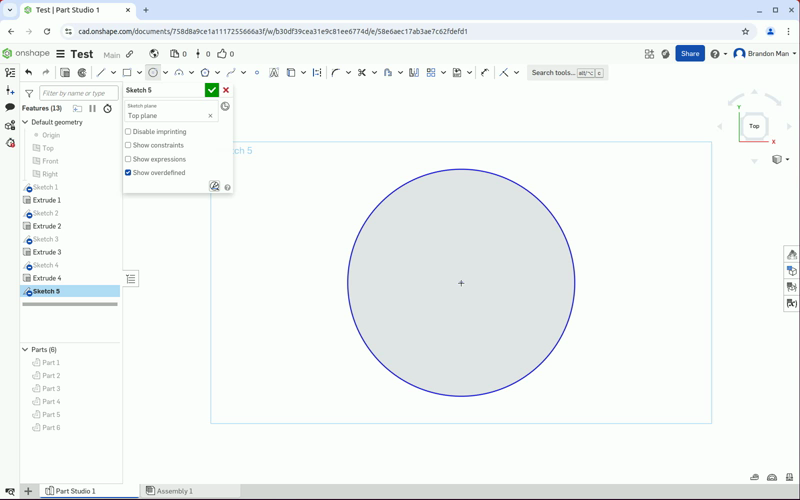
click(461, 282)
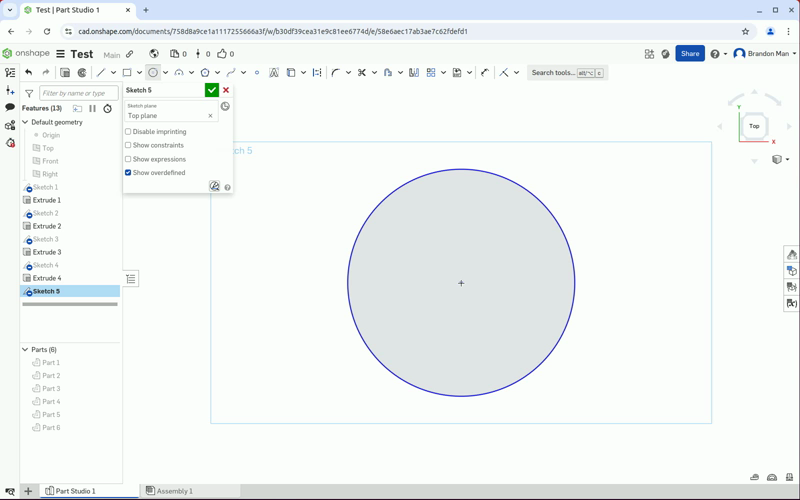
key_up(shift)
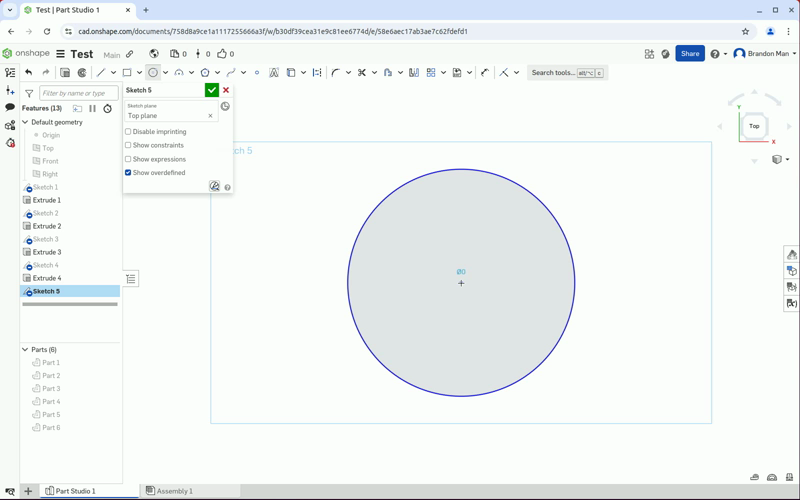
mouse_move(565, 282)
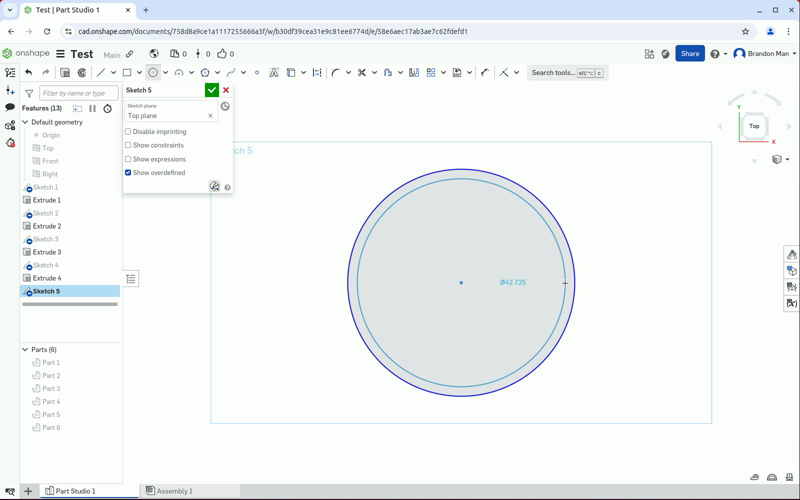
click(565, 282)
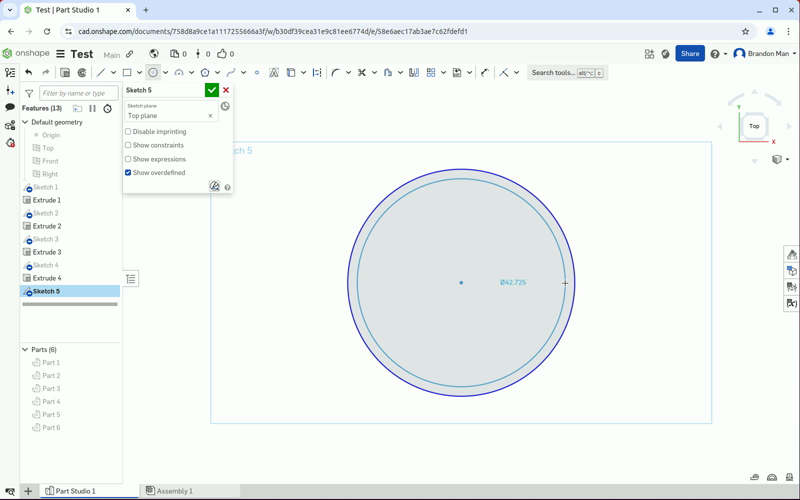
key(esc)
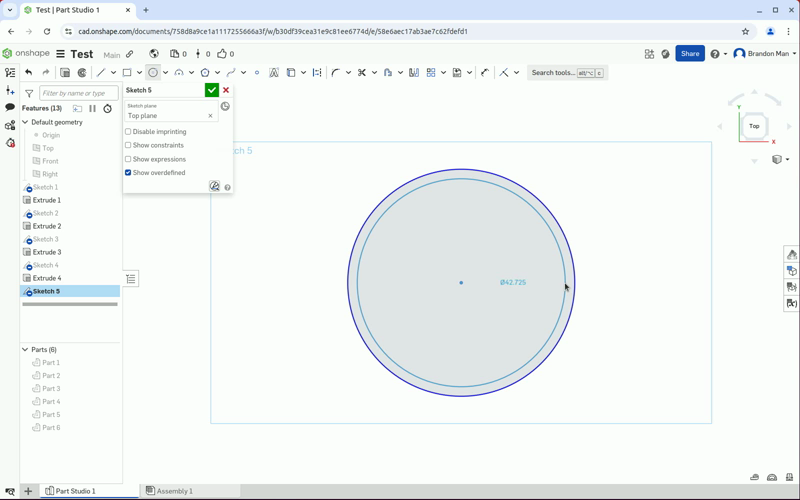
mouse_move(362, 328)
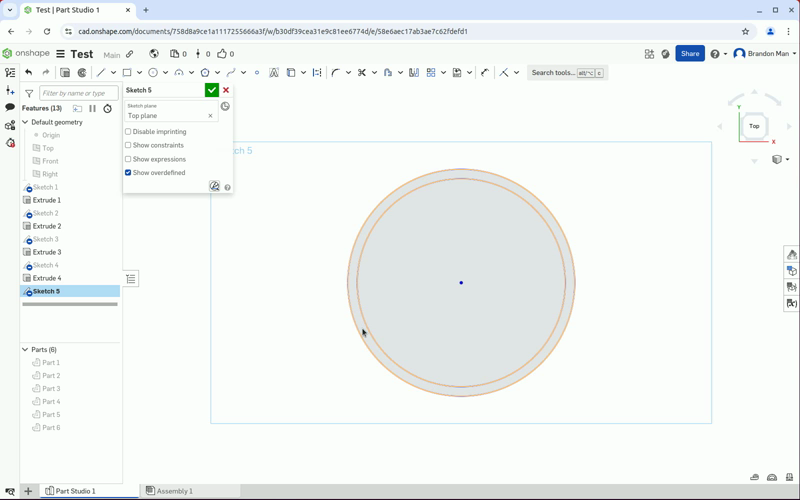
click(362, 328)
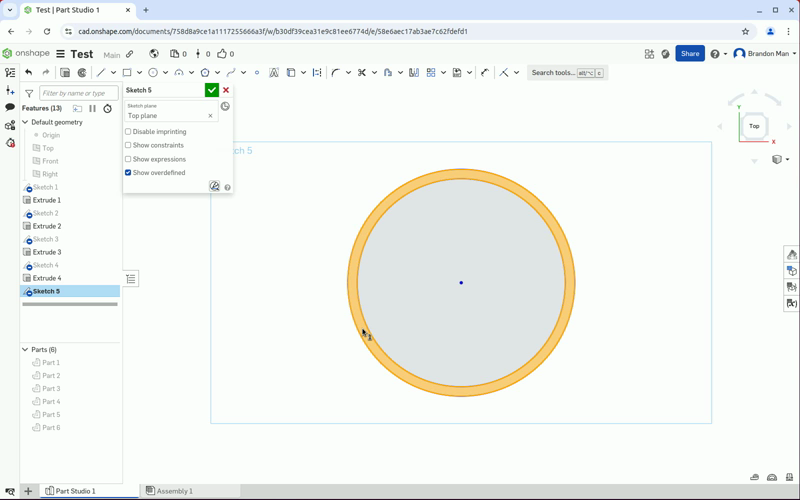
mouse_move(73, 352)
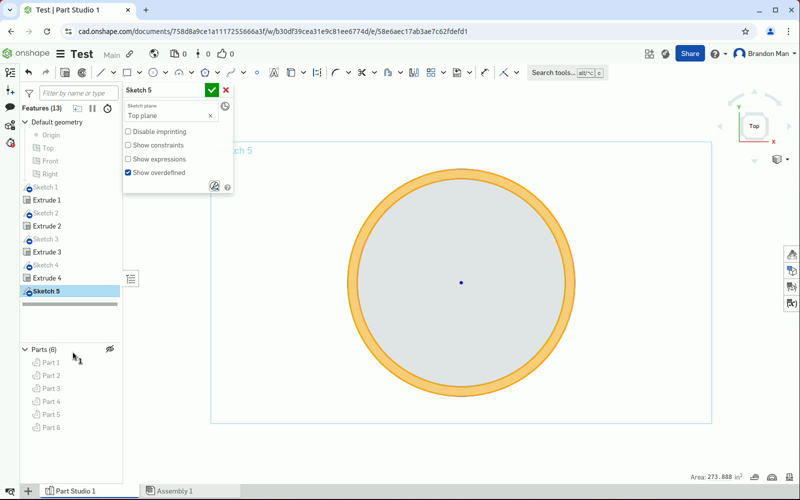
key(shift+y)
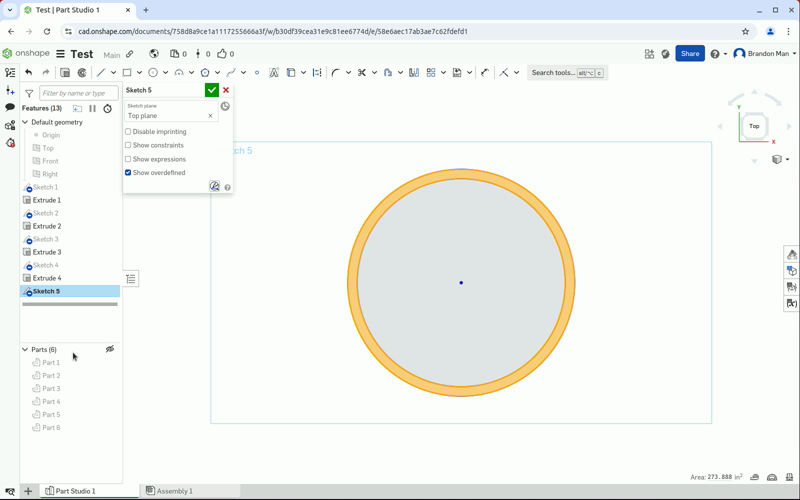
key(shift+e)
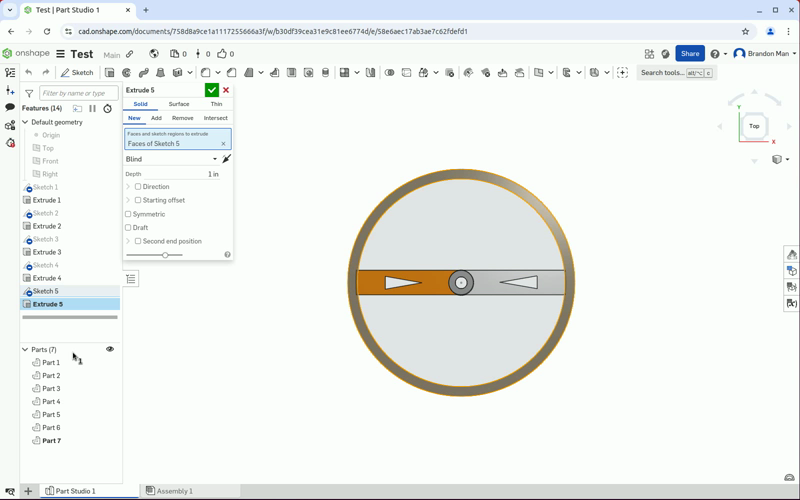
mouse_move(143, 106)
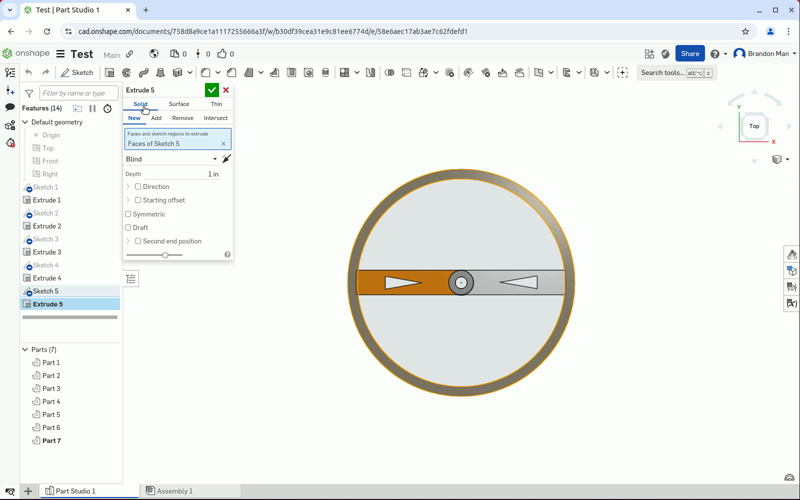
click(143, 106)
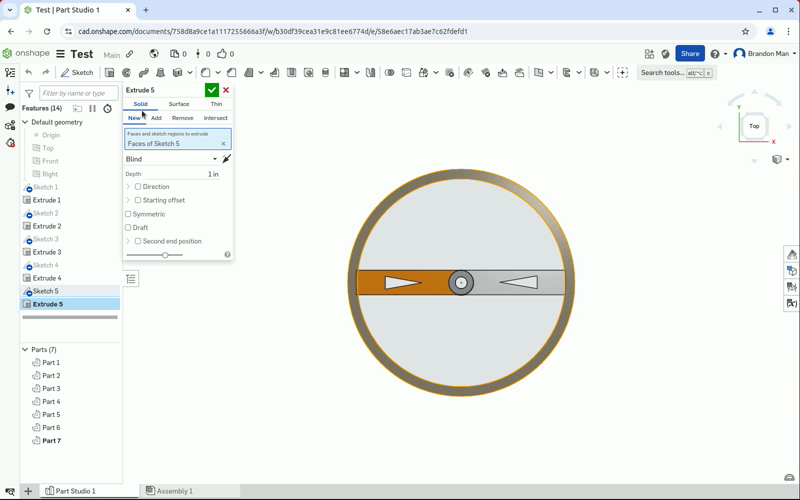
mouse_move(137, 120)
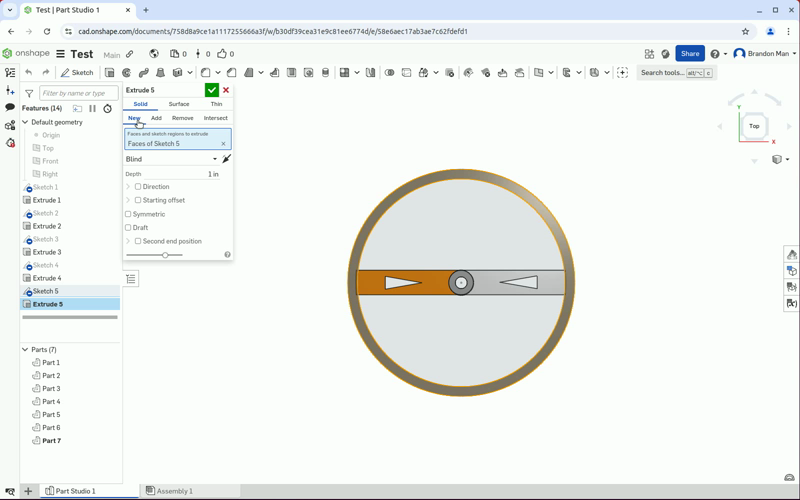
click(137, 120)
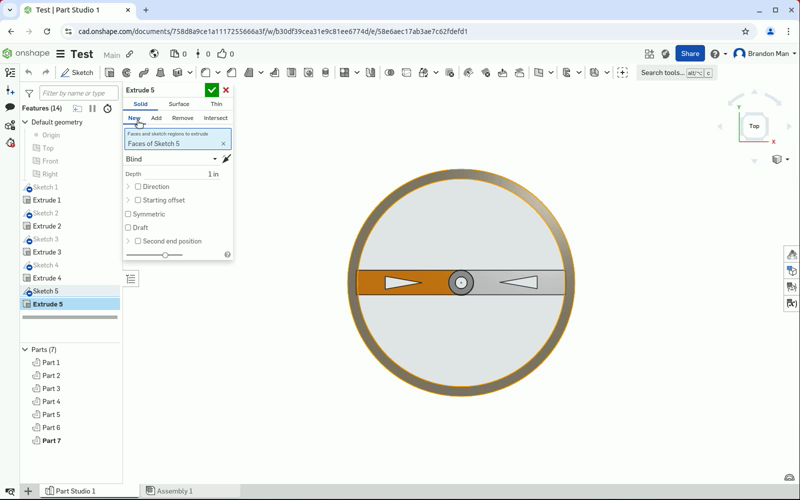
key(tab, 4)
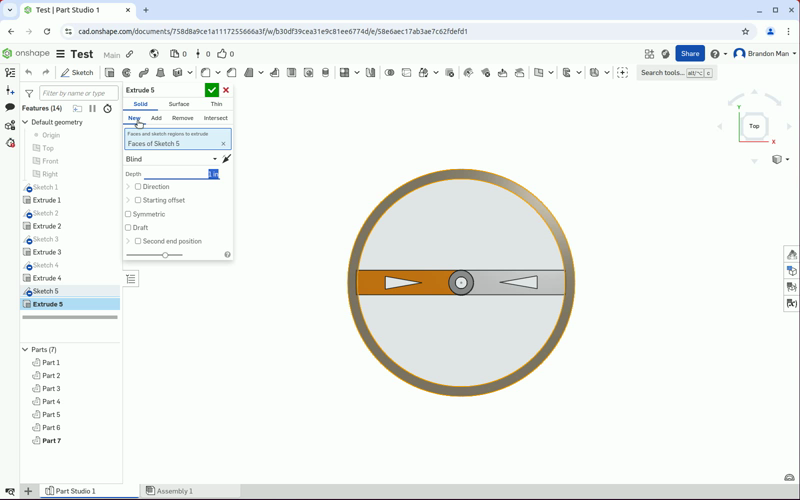
text(1.926)
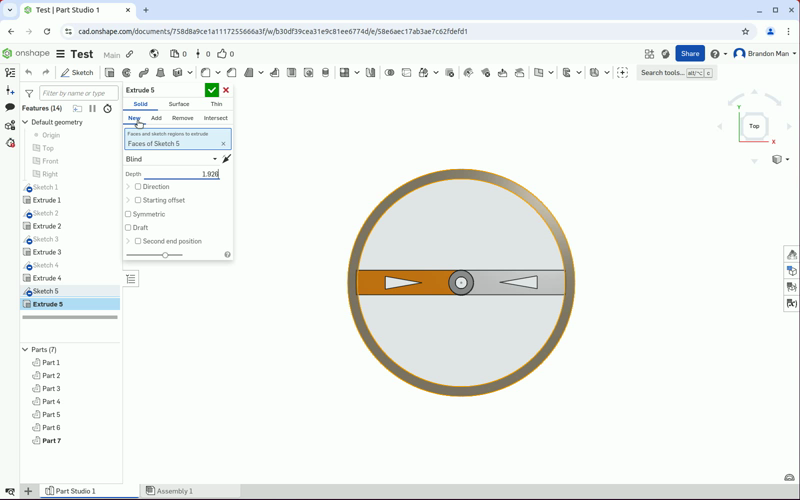
key(enter)
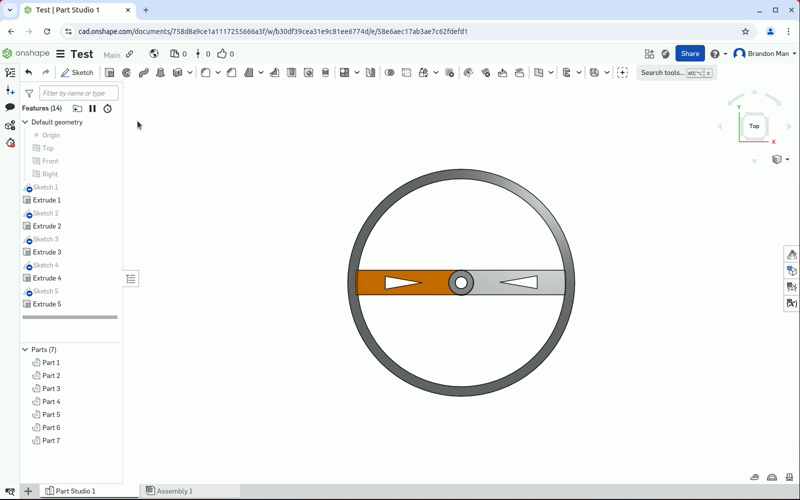
key(shift+h)
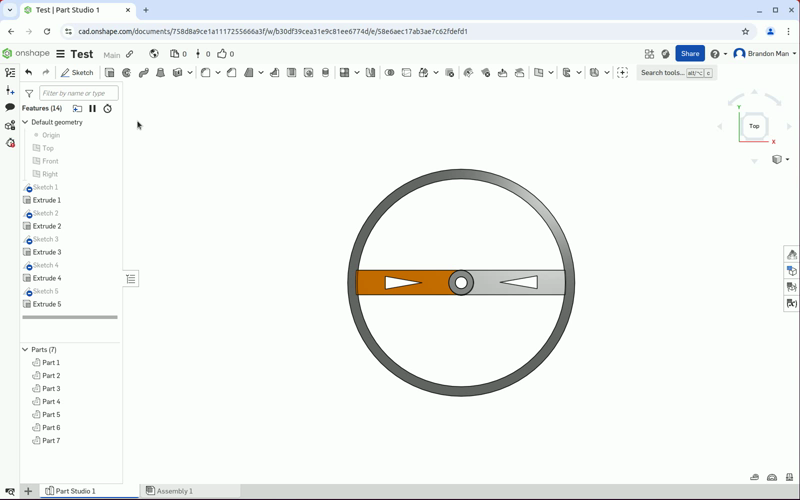
key(shift+h)
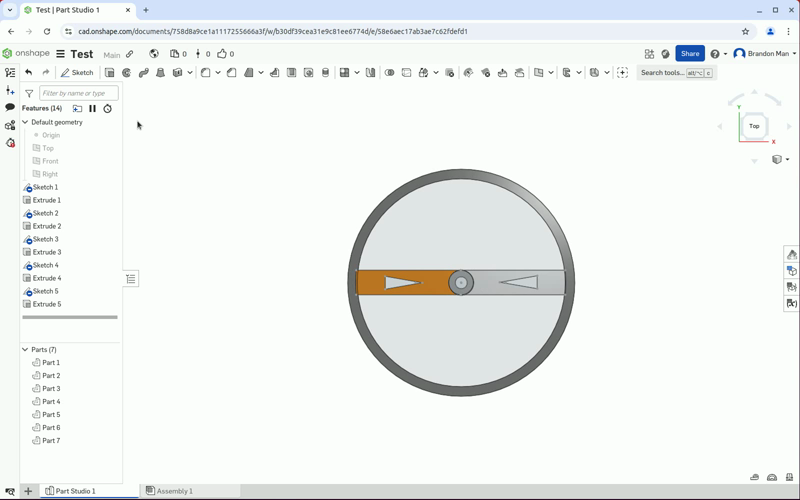
key(shift+7)
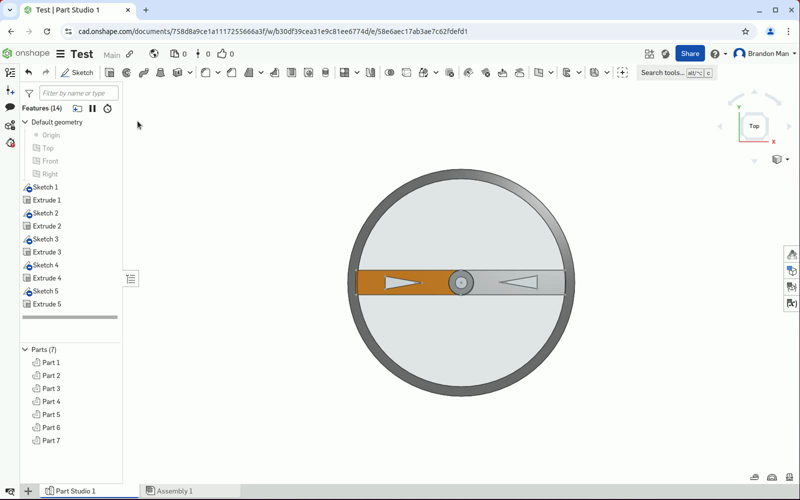
key(up, 3)
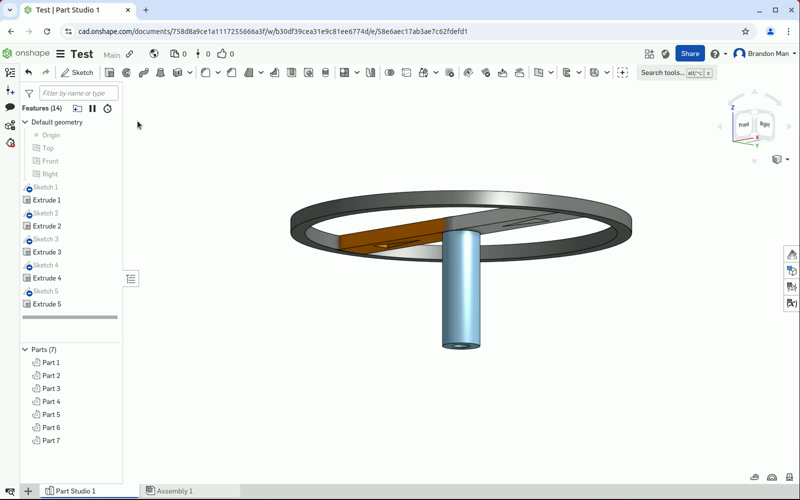
key(left, 3)
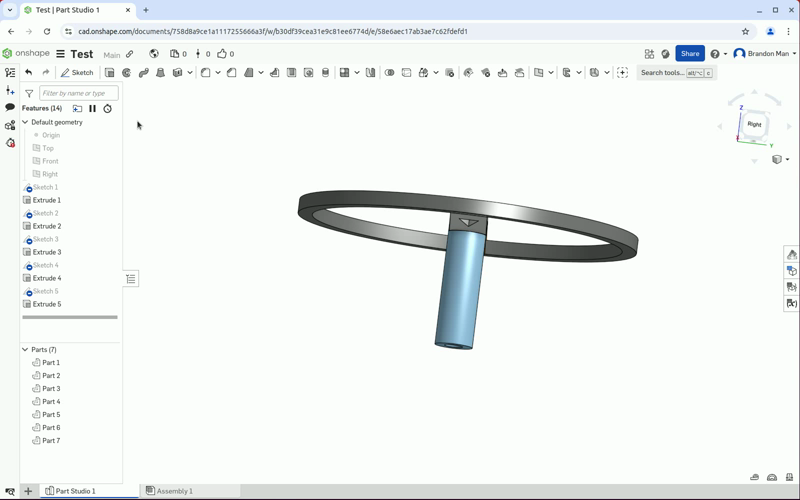
key(right, 3)
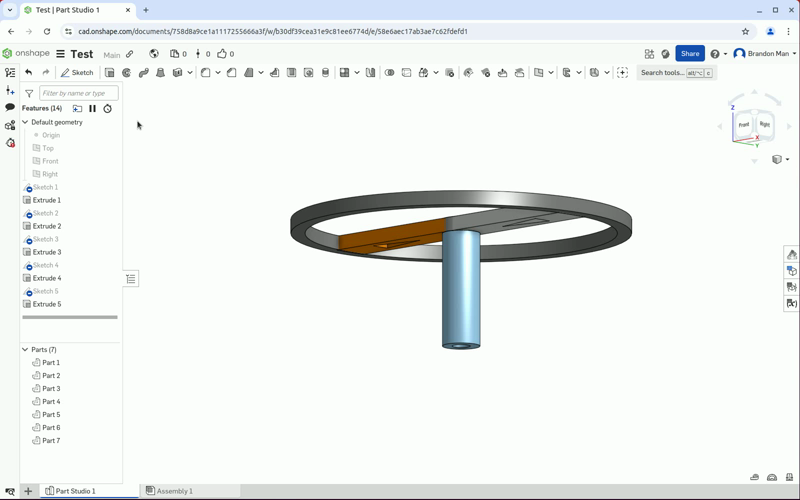
key(down, 3)
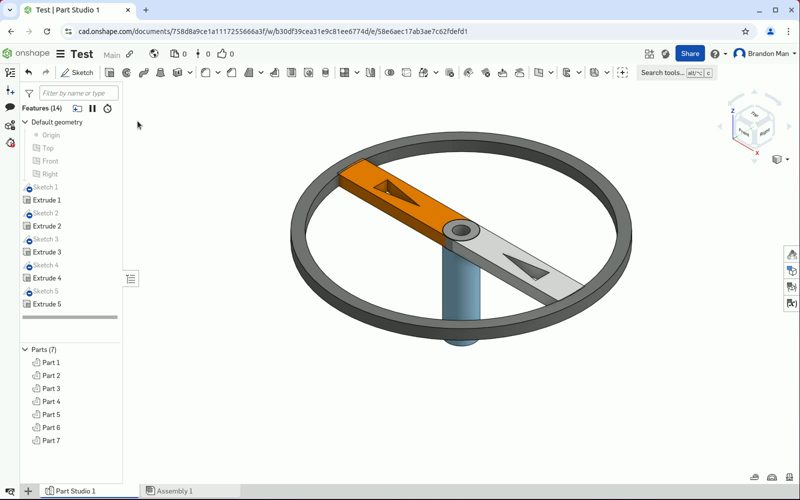
mouse_move(73, 189)
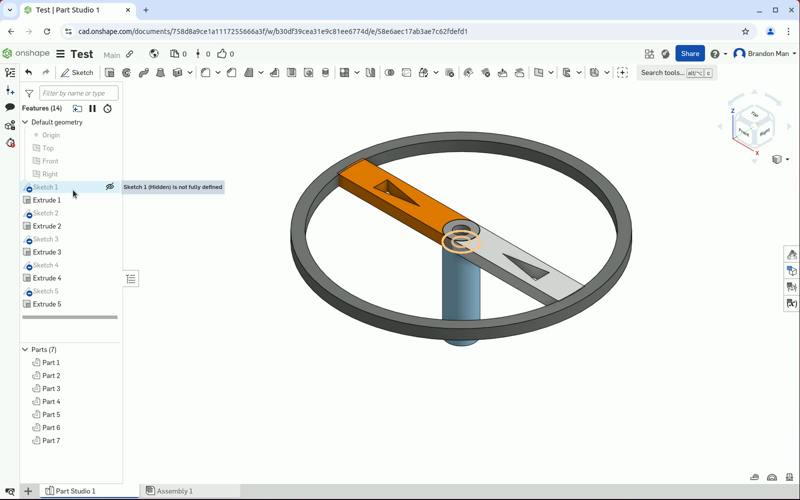
click(73, 189)